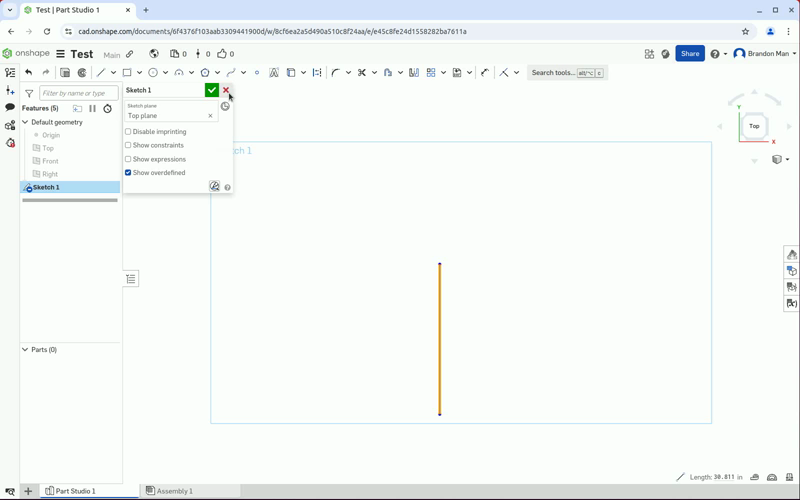
key(shift+h)
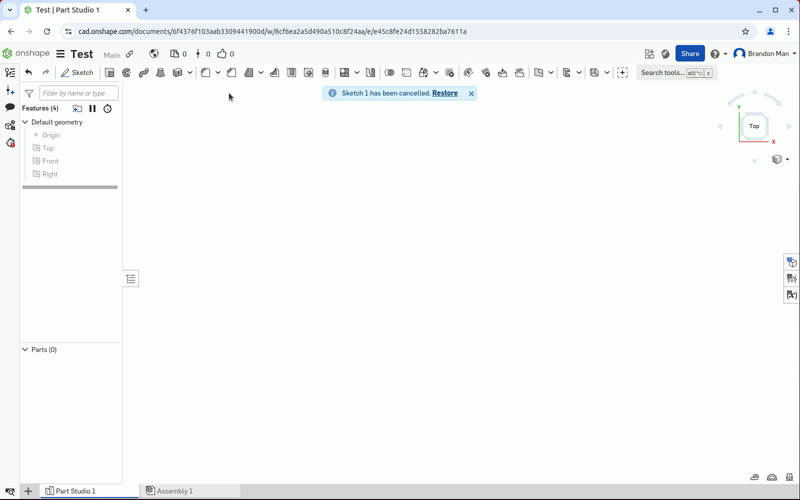
mouse_move(73, 352)
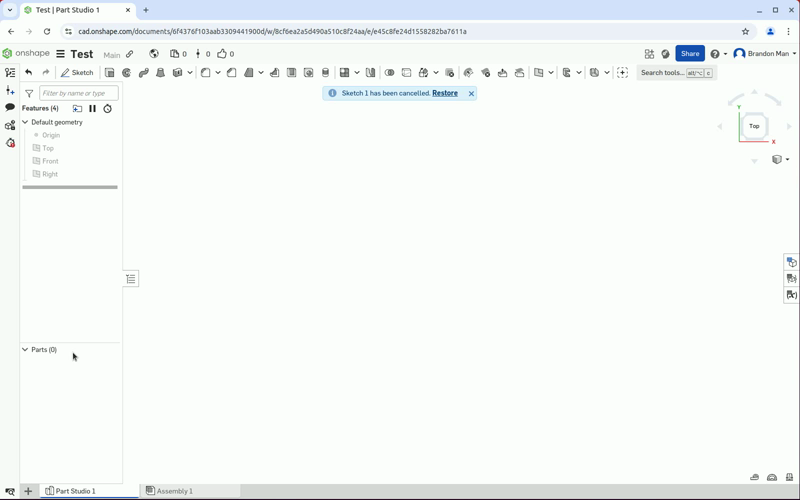
key(y)
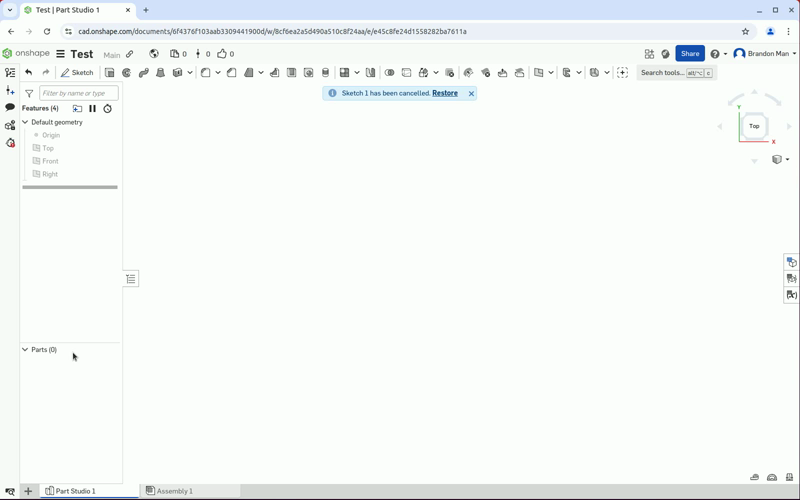
key(shift+p)
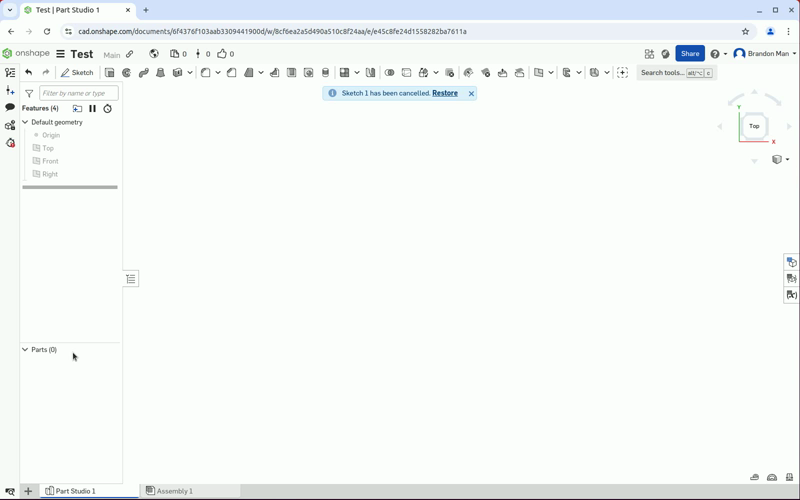
key(space)
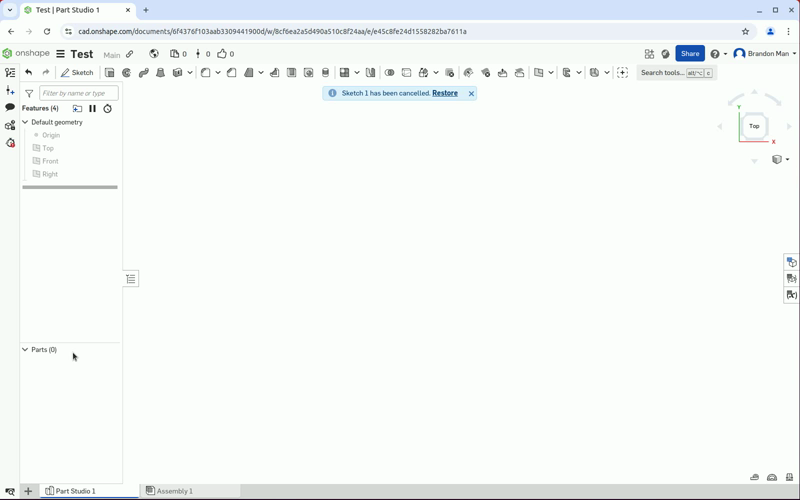
key_down(shift)
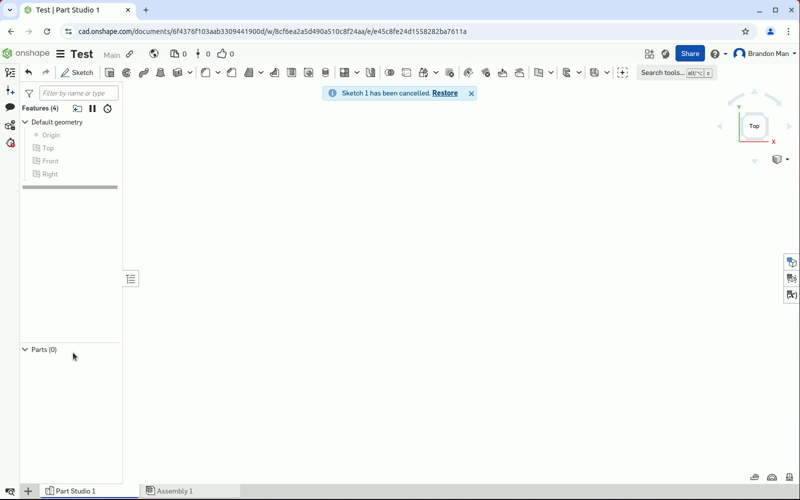
key(up)
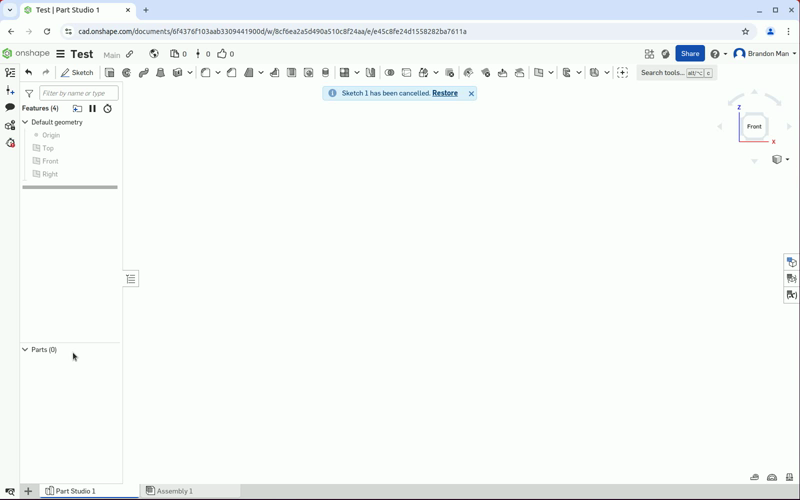
key_up(shift)
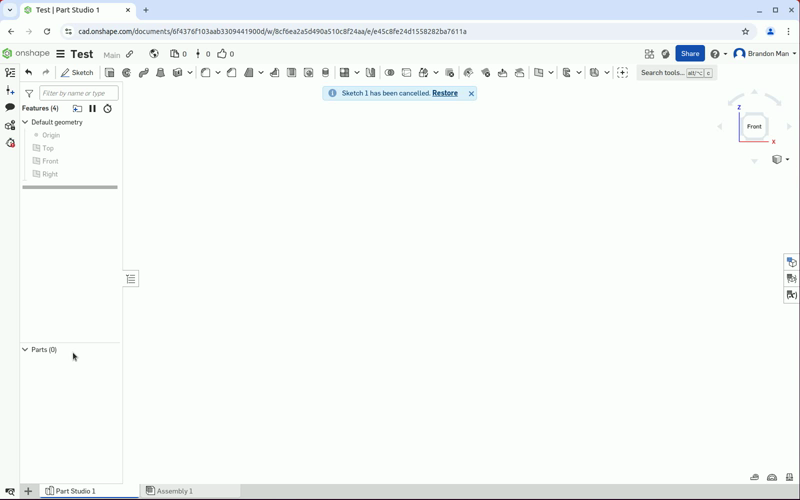
key(space)
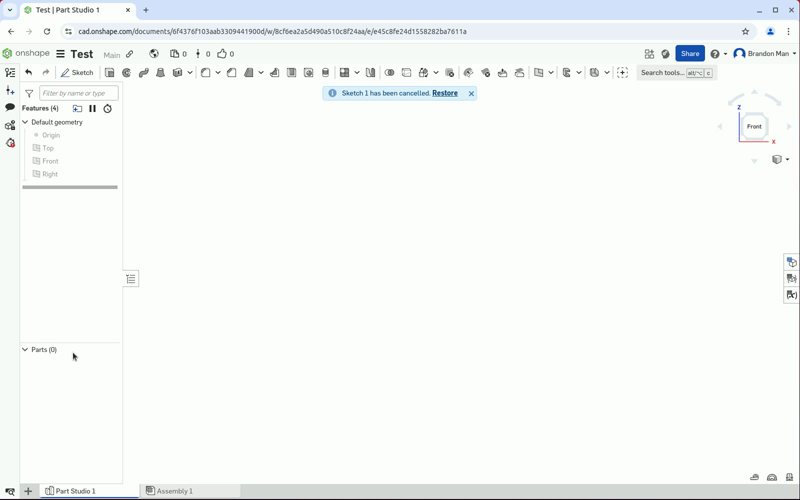
key_down(shift)
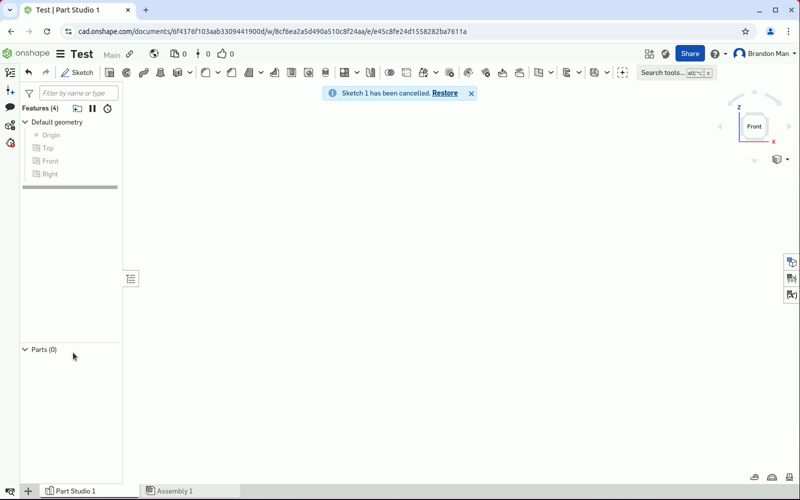
key(left)
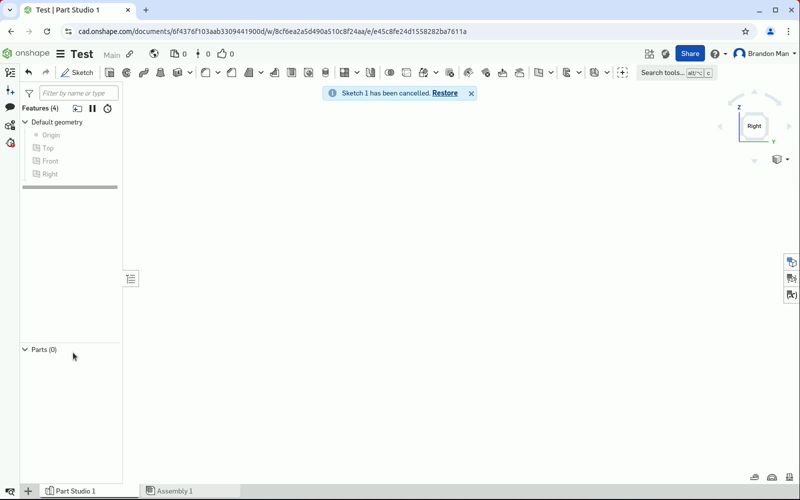
key_up(shift)
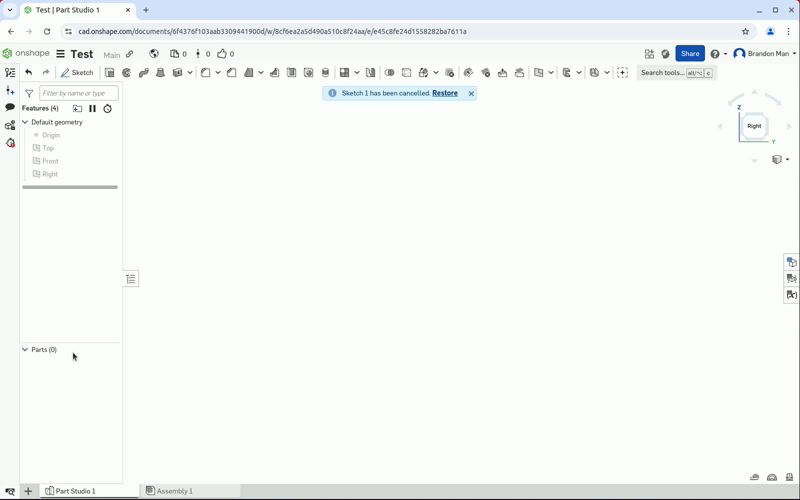
mouse_move(73, 352)
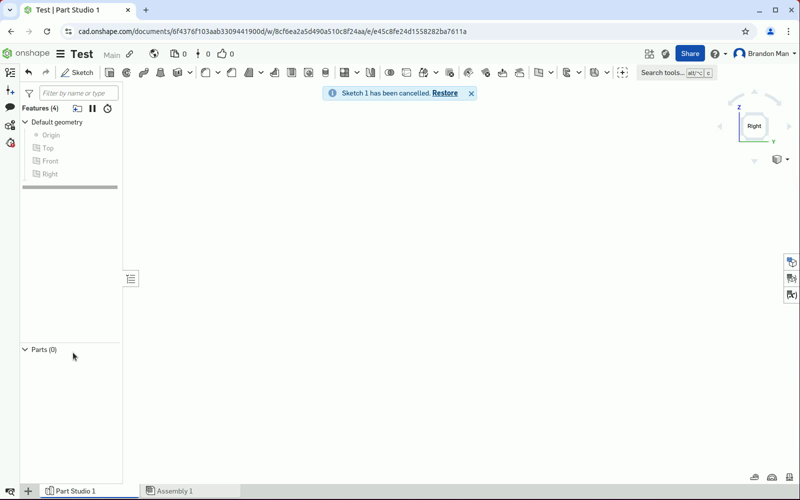
key(shift+y)
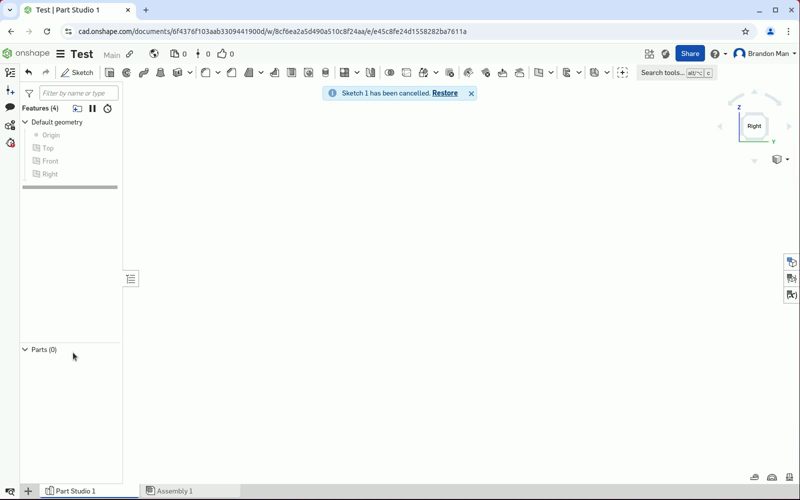
key(shift+s)
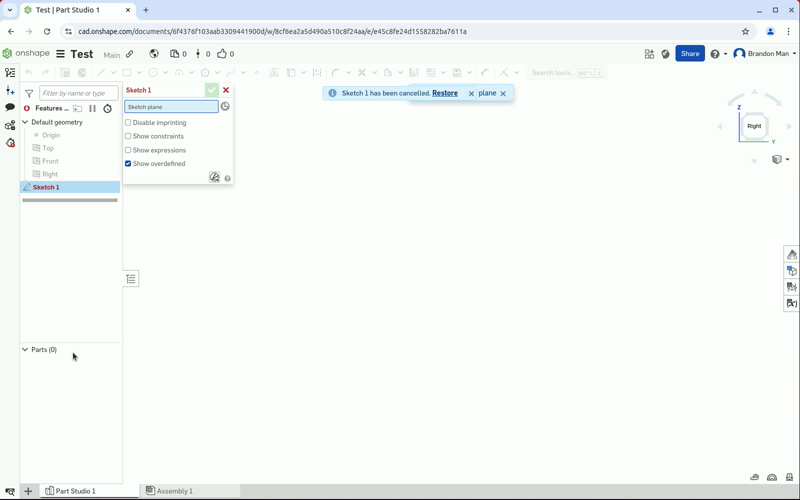
mouse_move(73, 176)
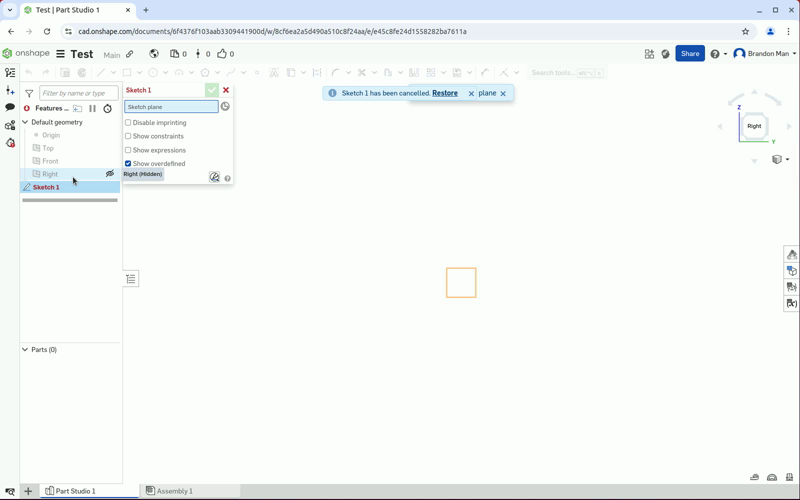
click(73, 176)
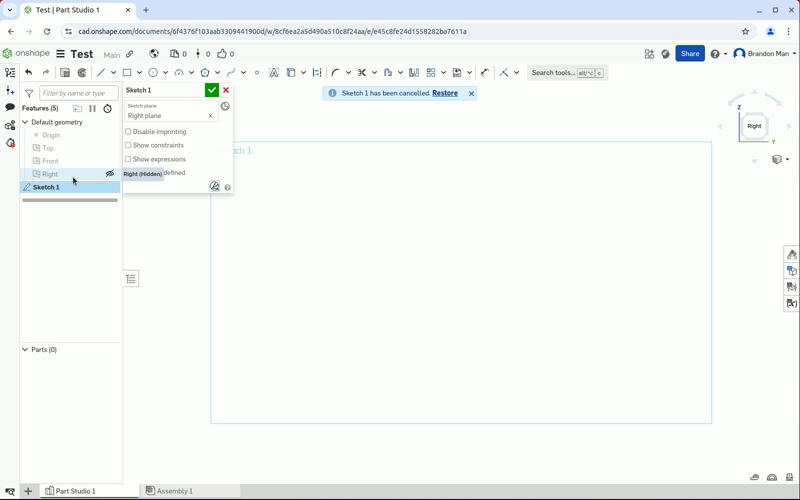
mouse_move(73, 352)
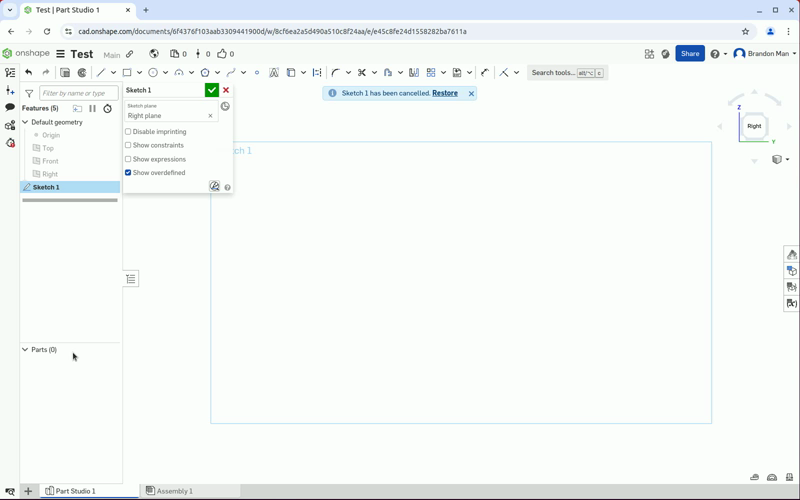
key(y)
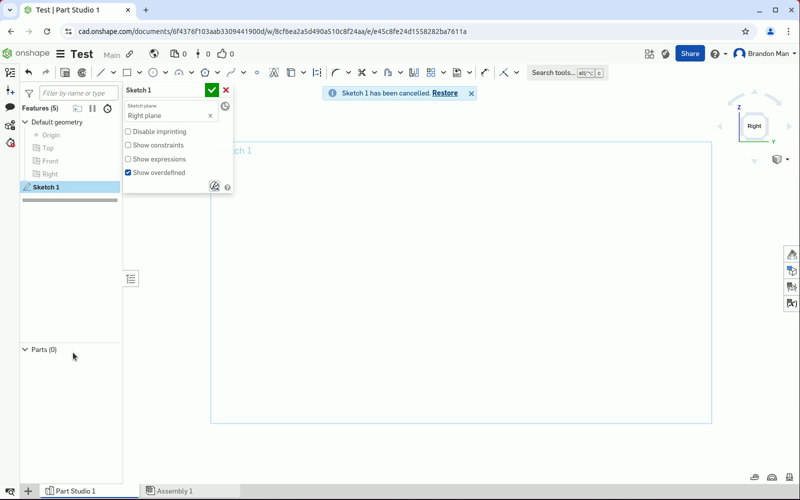
key(l)
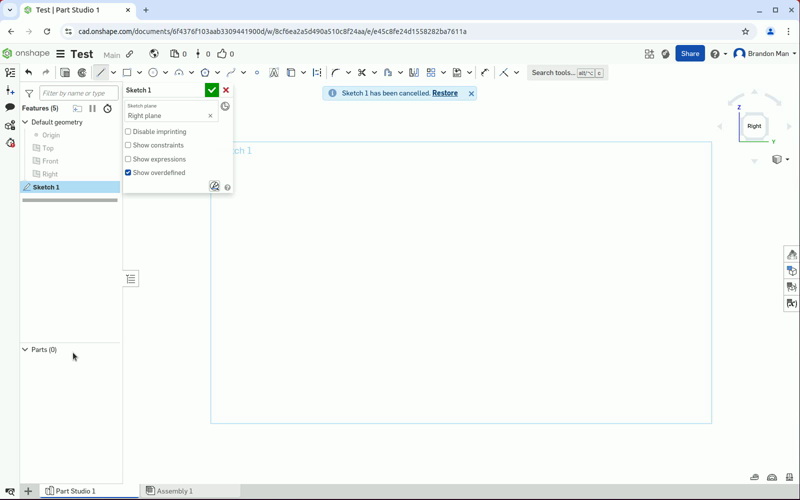
key_down(shift)
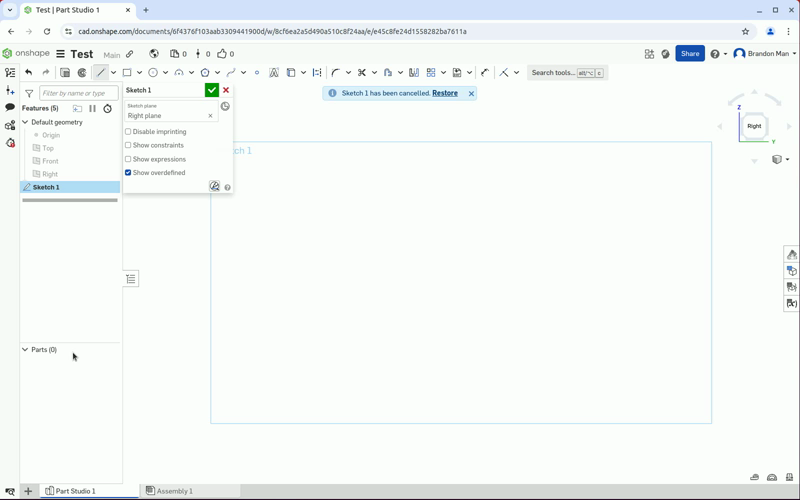
mouse_move(352, 282)
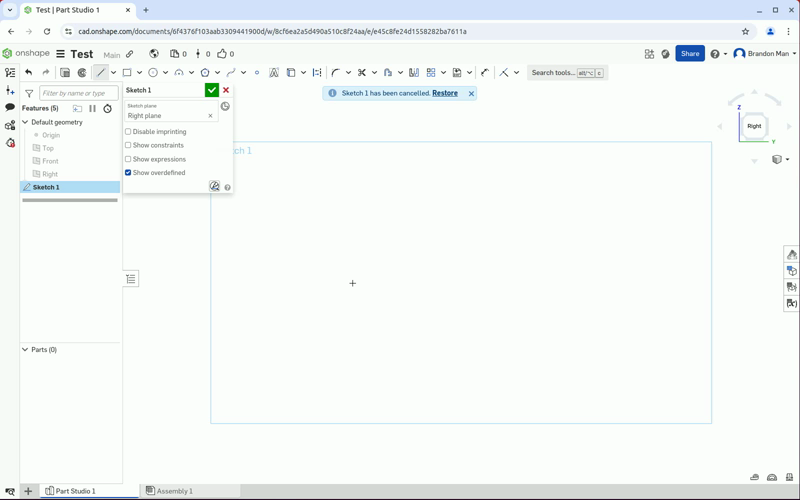
click(352, 282)
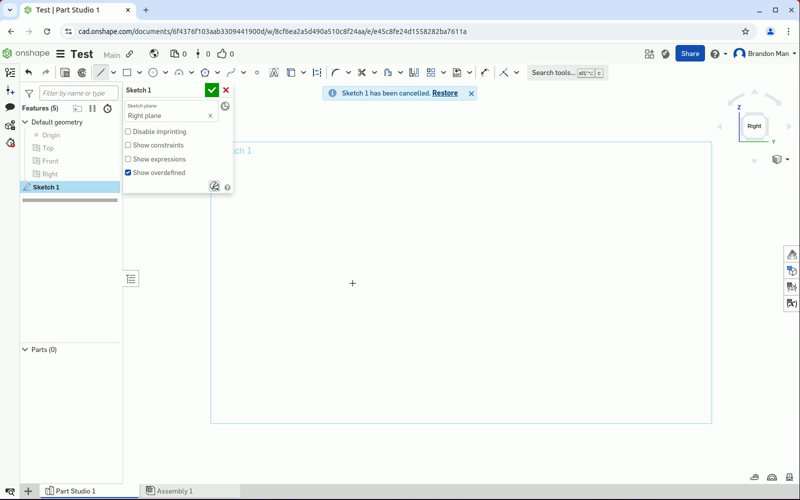
key_up(shift)
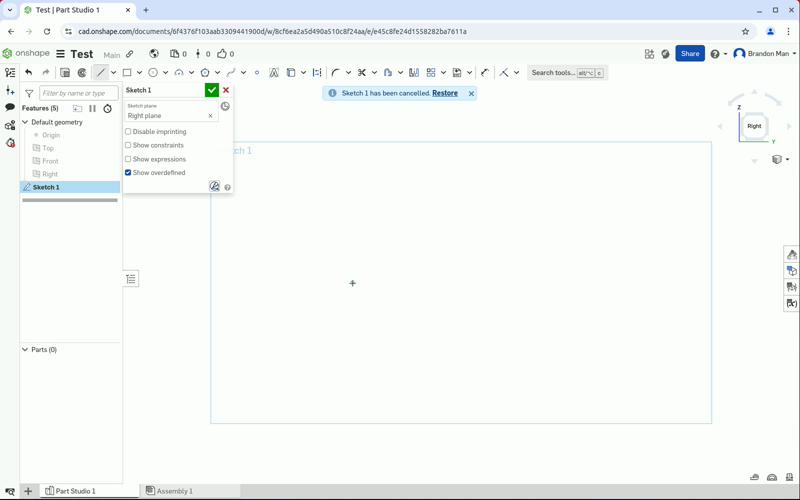
key_down(shift)
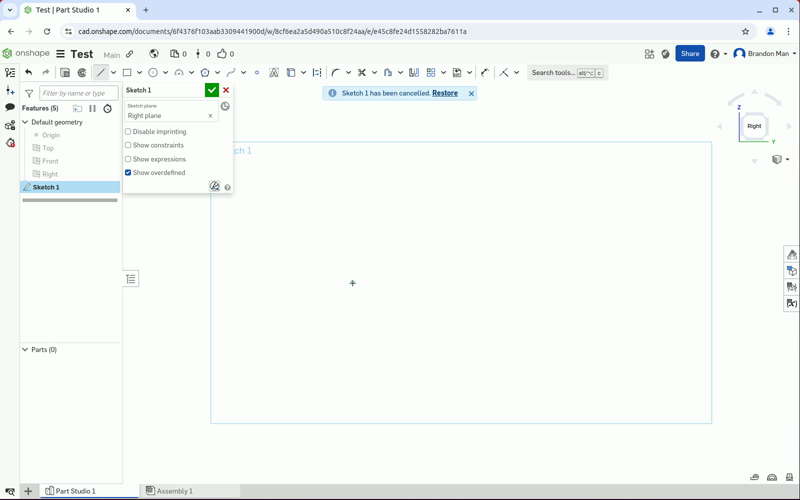
mouse_move(460, 282)
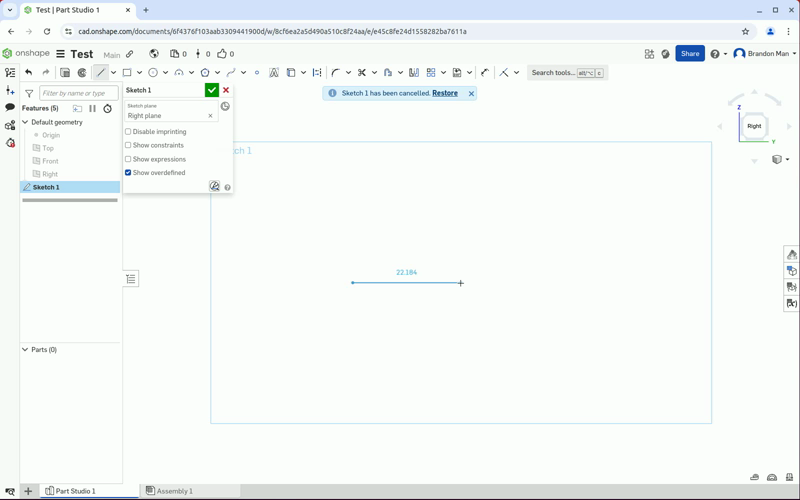
click(460, 282)
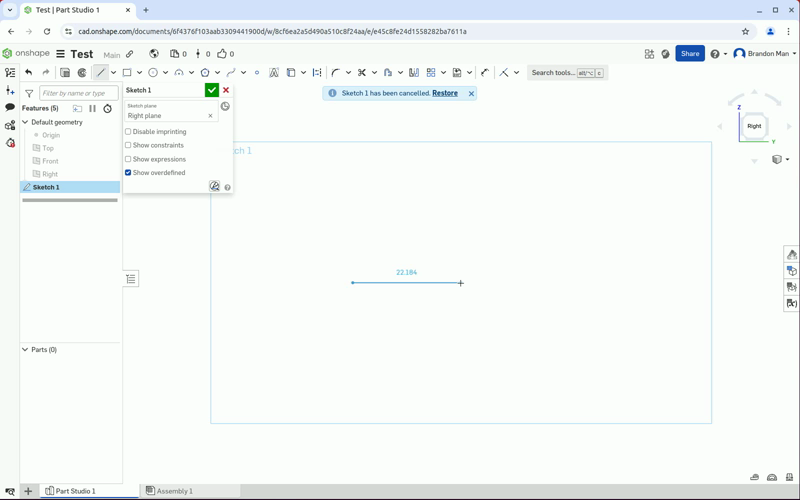
key_up(shift)
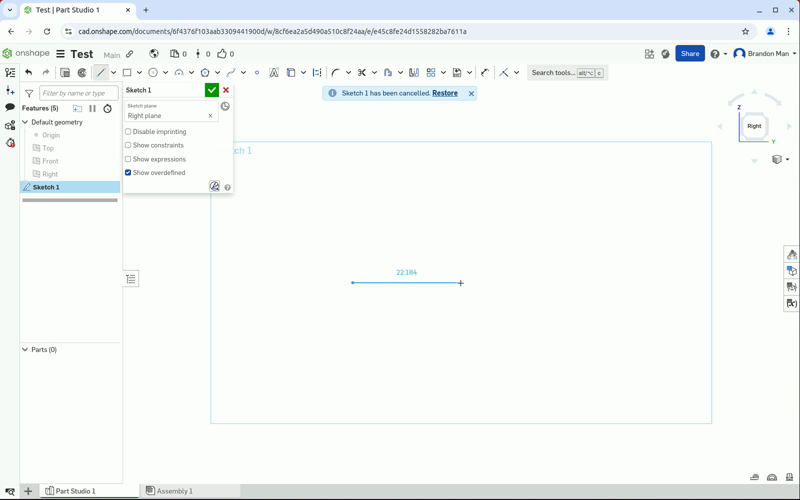
key_down(shift)
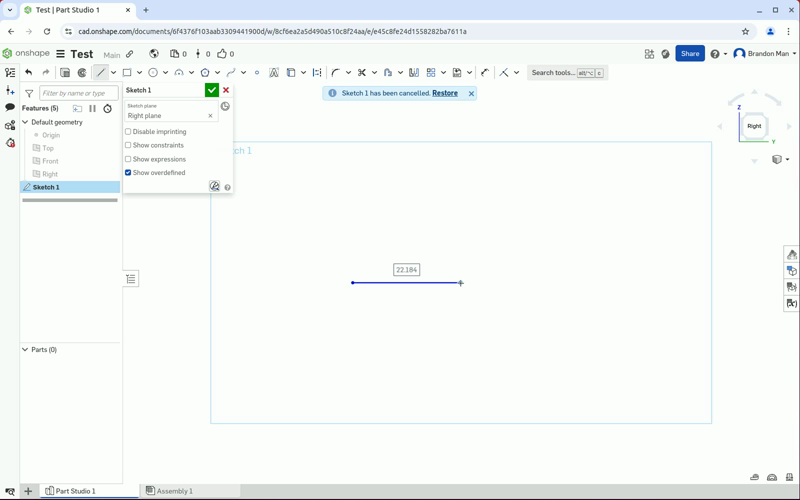
mouse_move(460, 170)
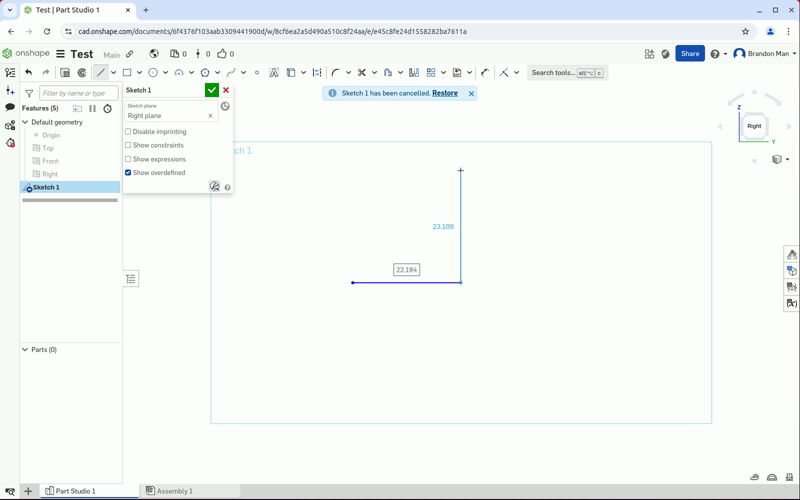
click(460, 170)
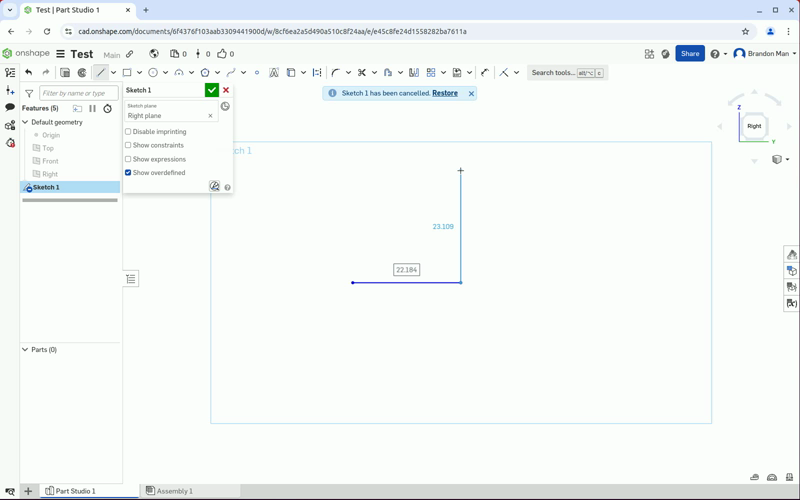
key_up(shift)
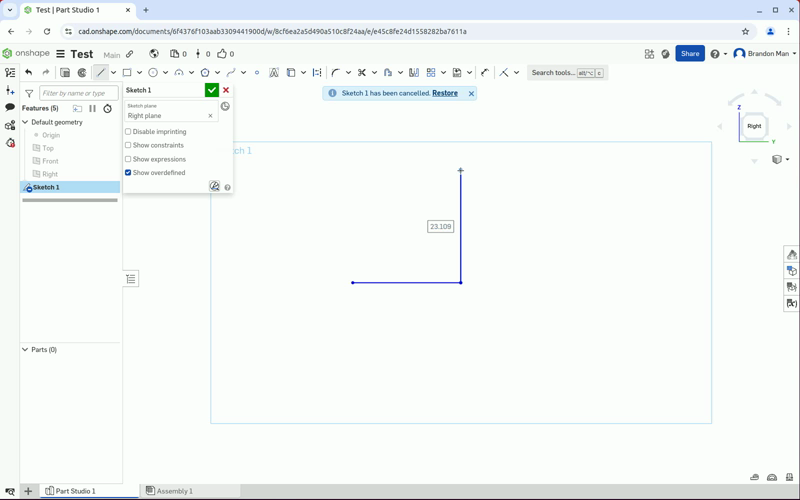
key_down(shift)
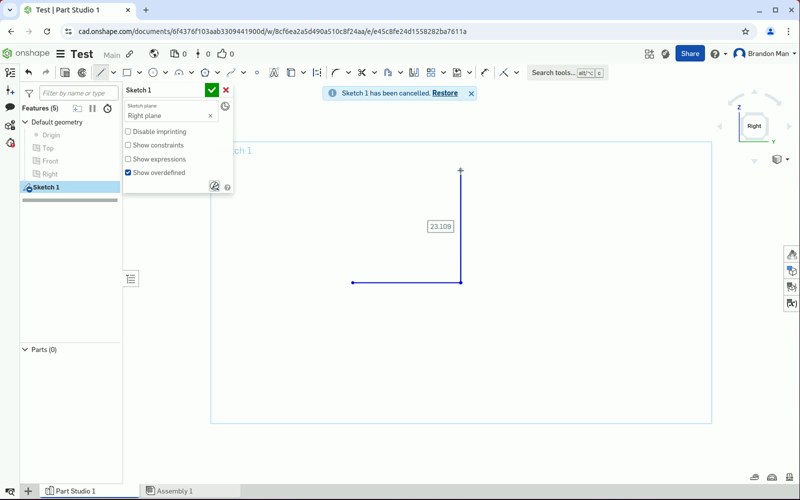
mouse_move(352, 170)
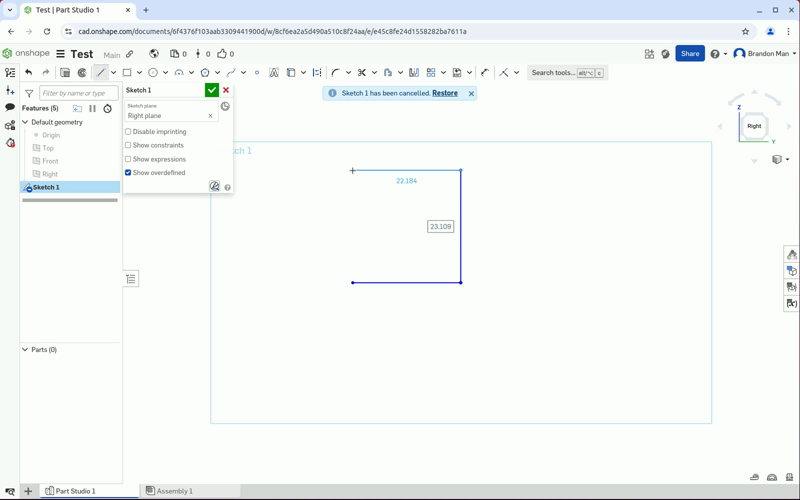
click(352, 170)
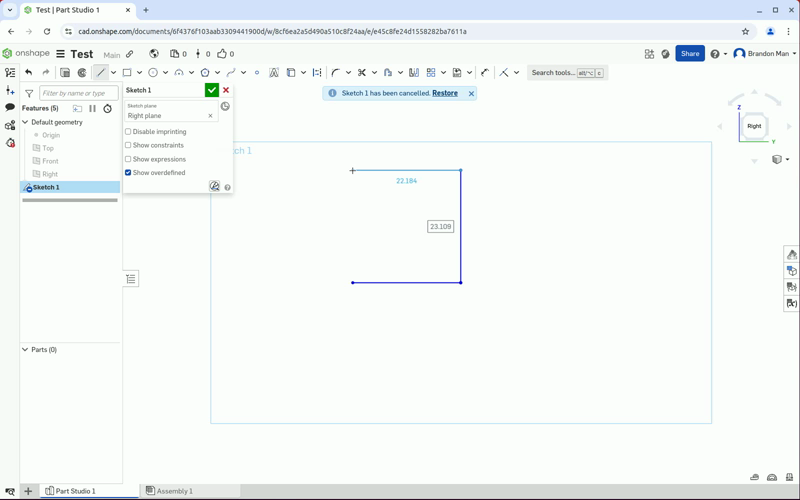
key_up(shift)
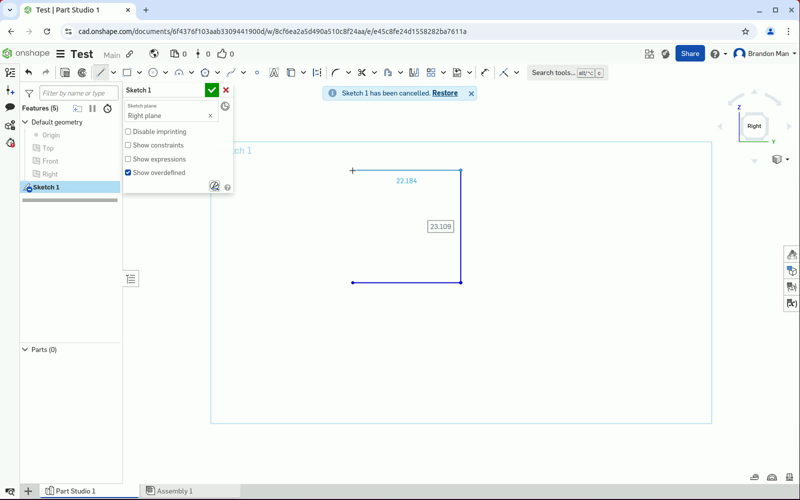
key_down(shift)
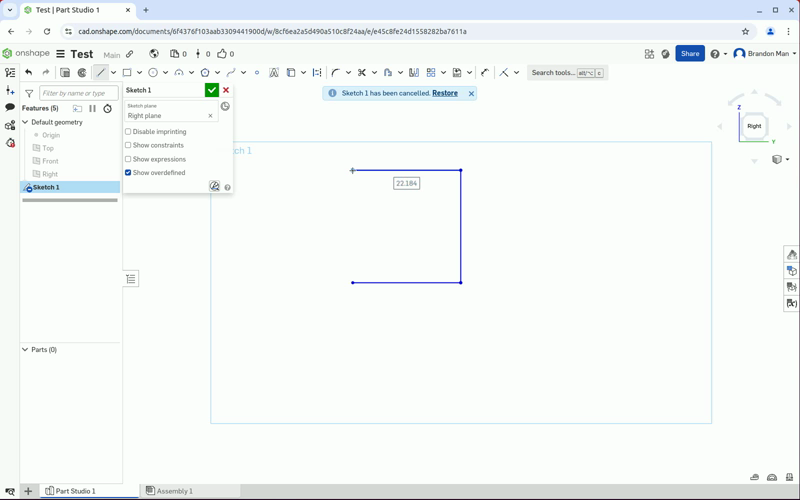
mouse_move(352, 282)
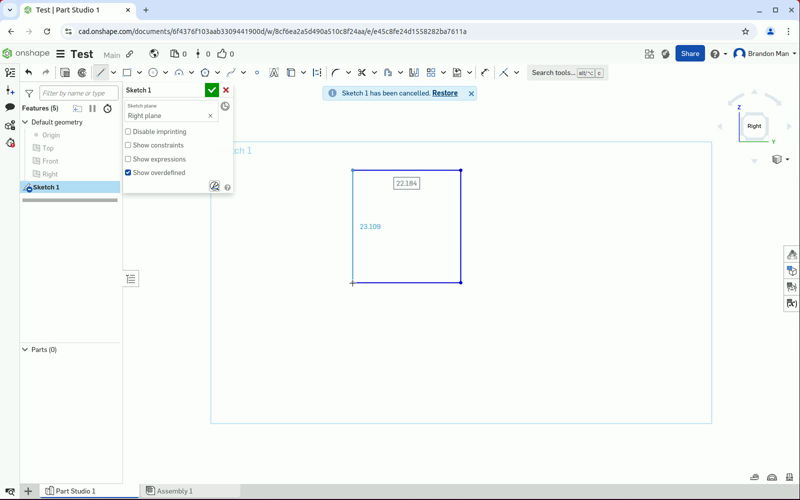
key_up(shift)
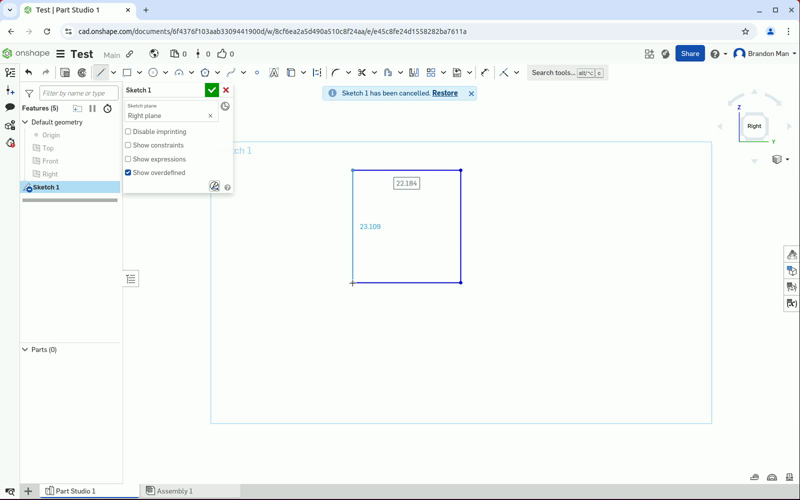
click(352, 282)
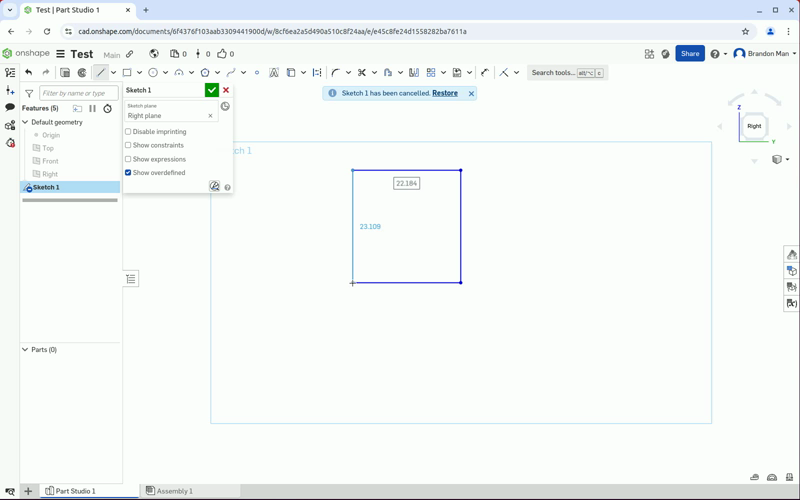
key(esc)
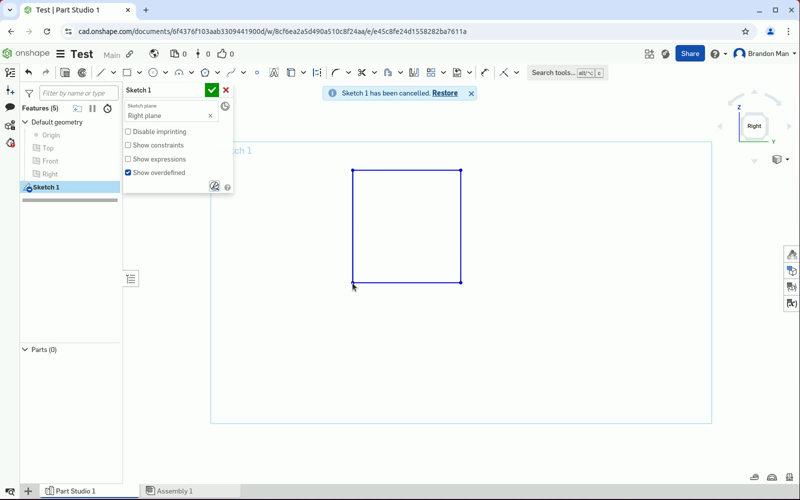
mouse_move(425, 234)
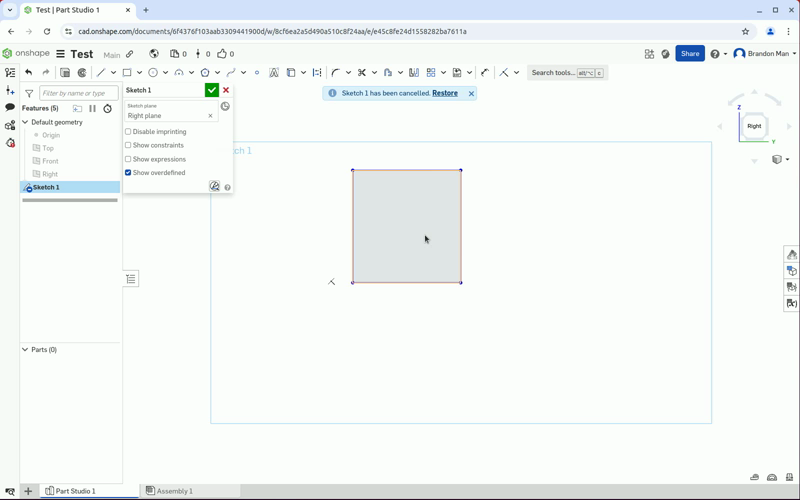
click(425, 234)
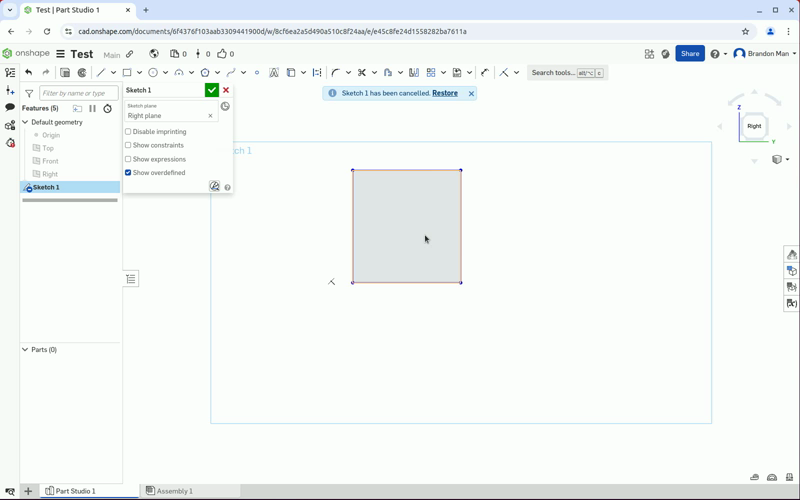
mouse_move(73, 352)
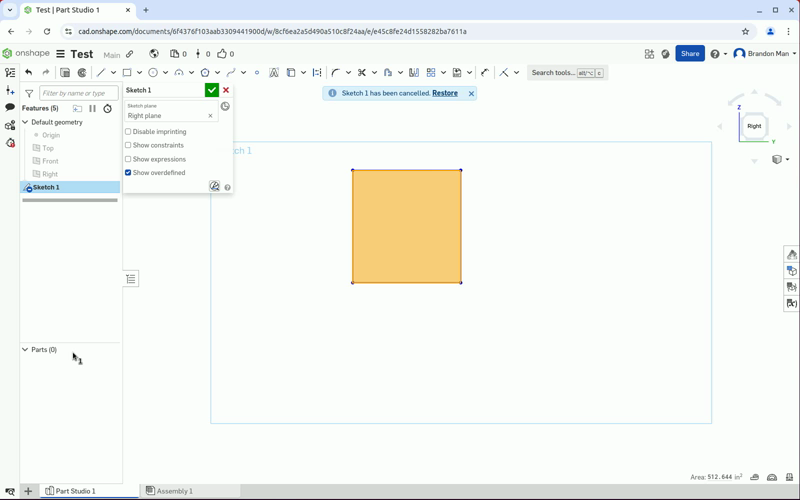
key(shift+y)
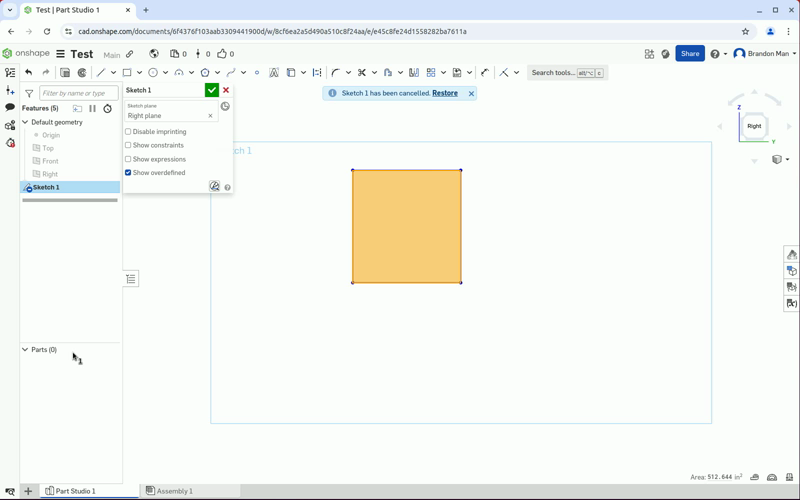
key(shift+e)
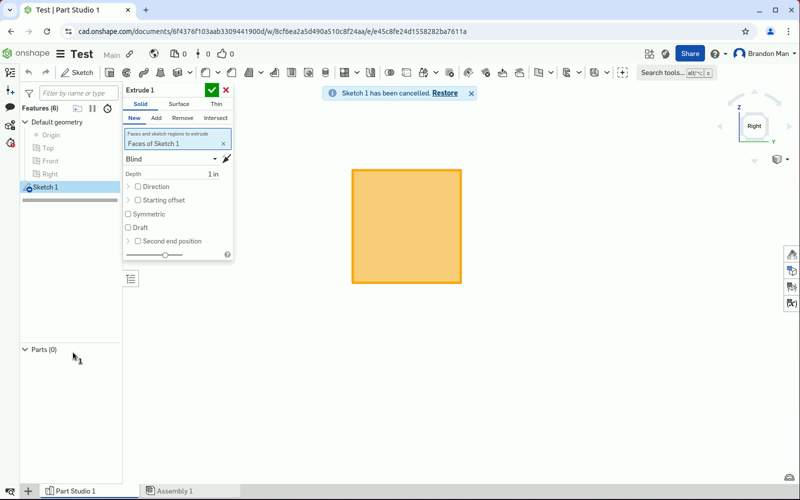
mouse_move(143, 106)
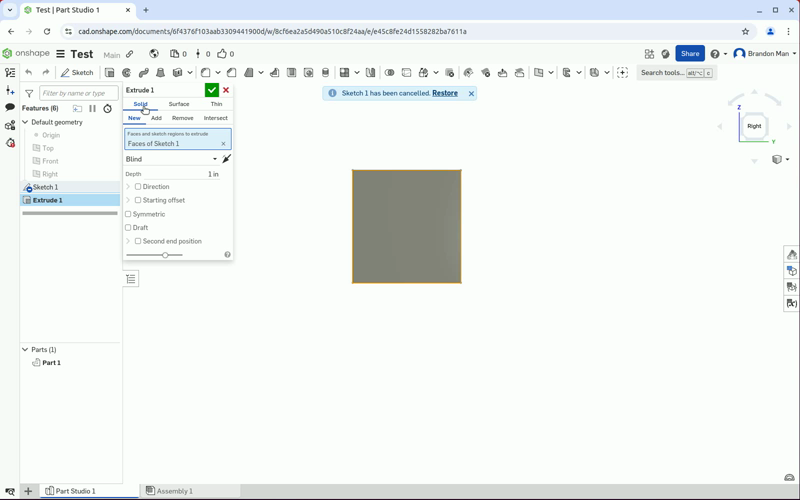
click(143, 106)
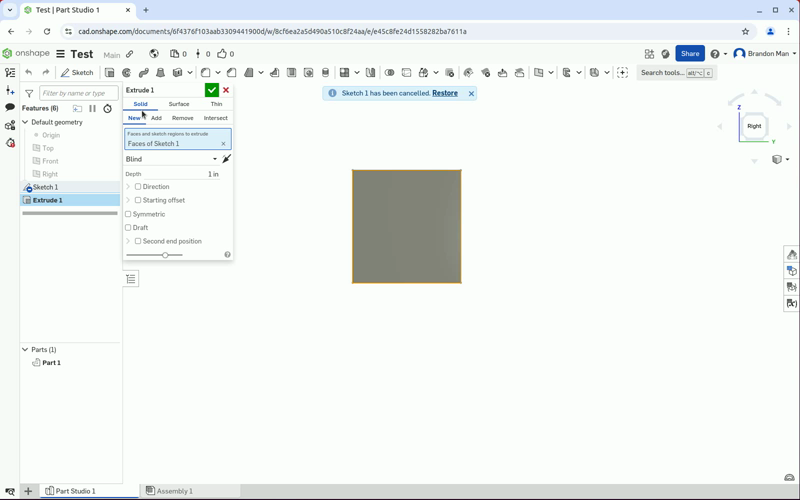
mouse_move(137, 120)
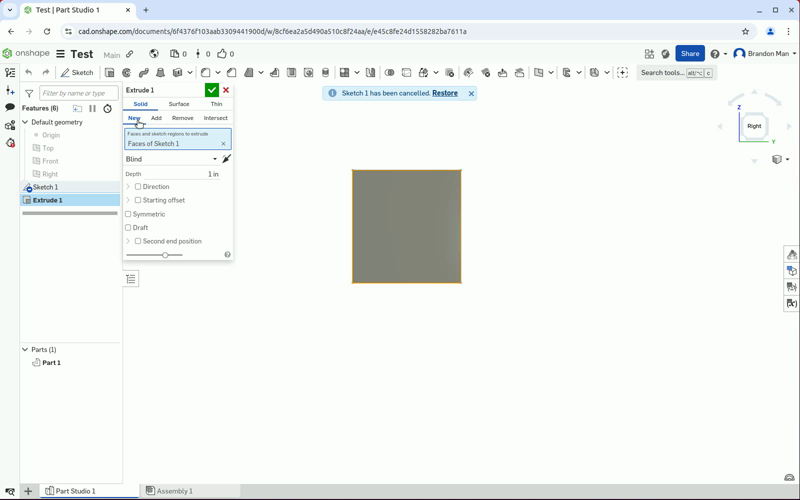
click(137, 120)
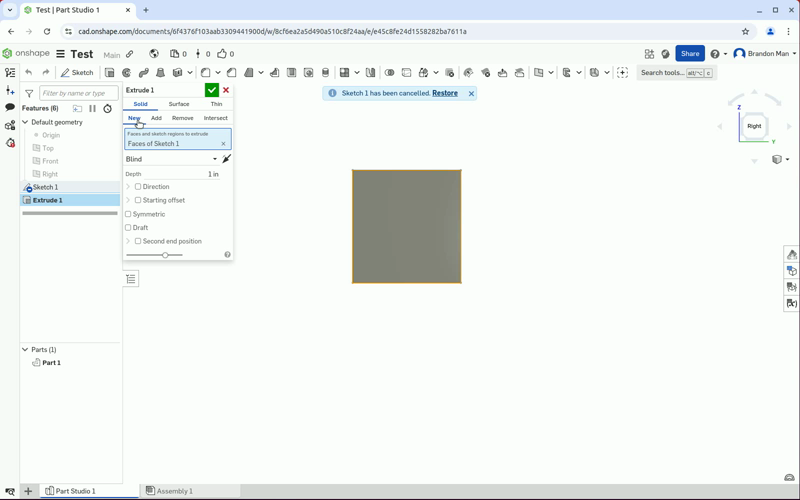
key(tab, 4)
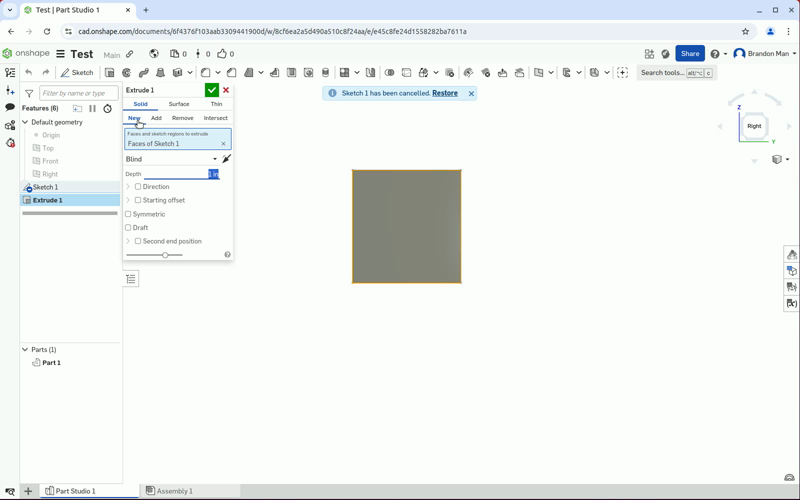
text(0.963)
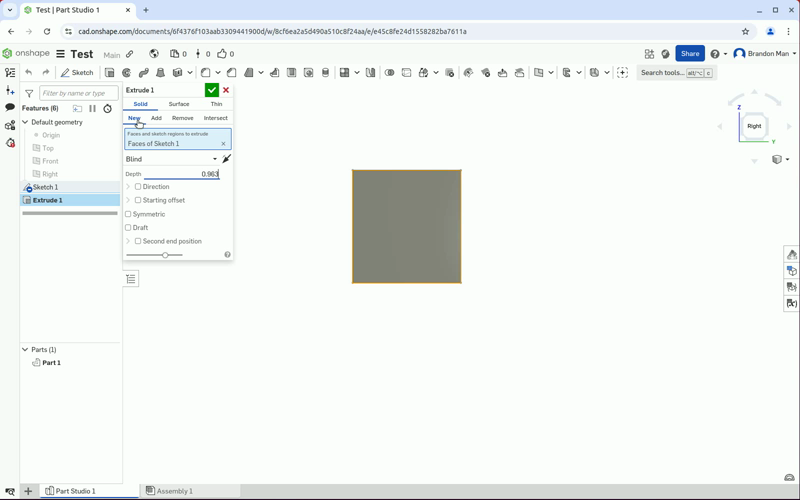
key(enter)
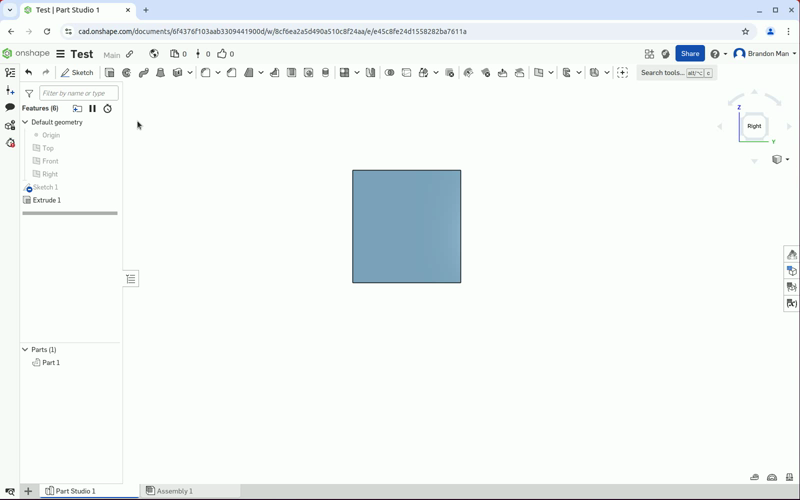
key(shift+h)
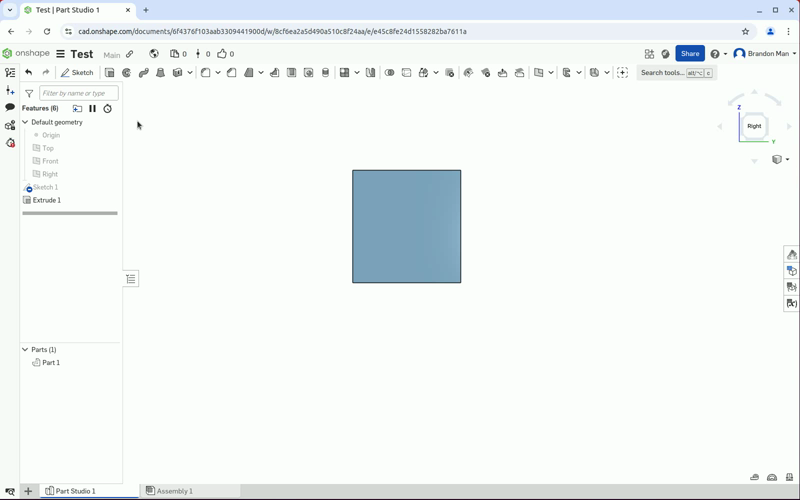
key(shift+h)
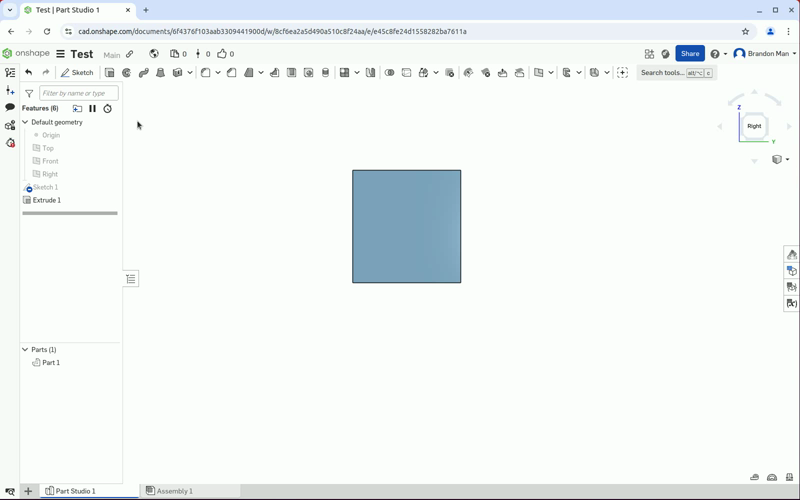
mouse_move(73, 189)
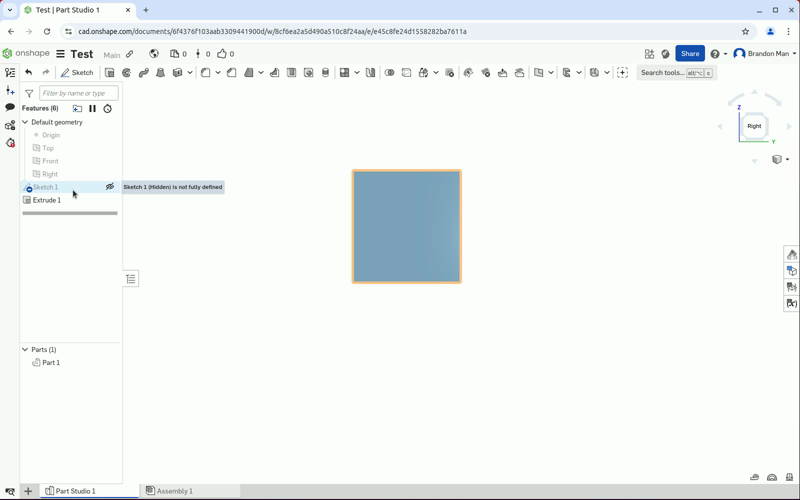
click(73, 189)
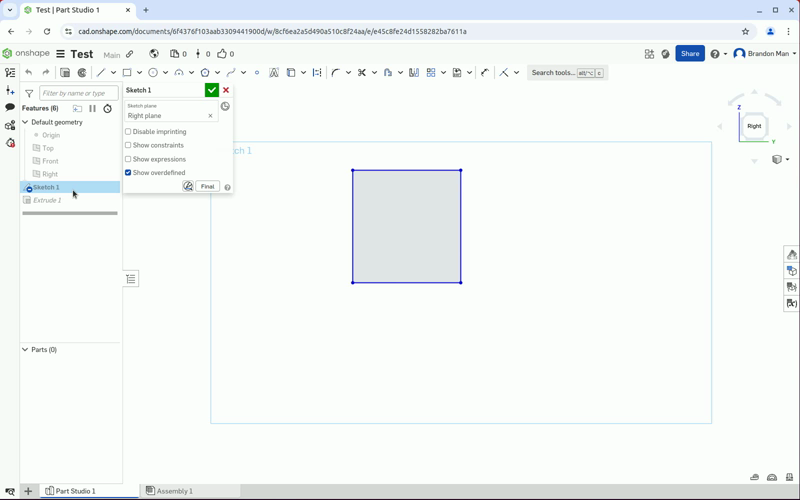
mouse_move(229, 92)
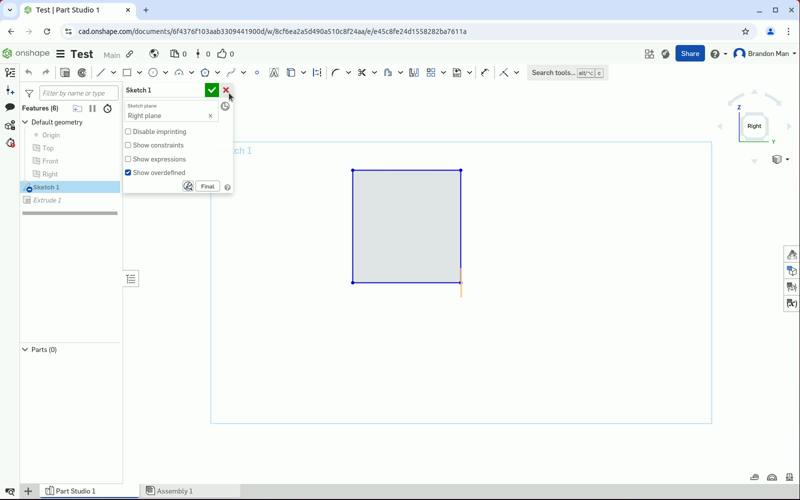
click(229, 92)
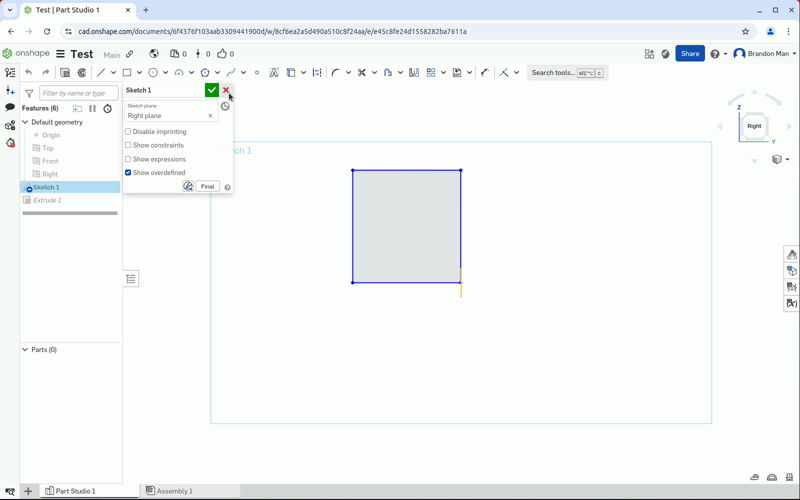
key(shift+s)
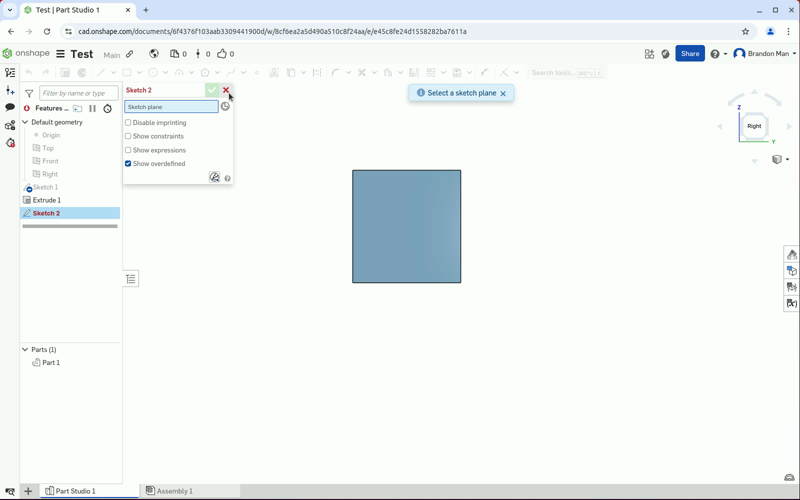
mouse_move(73, 176)
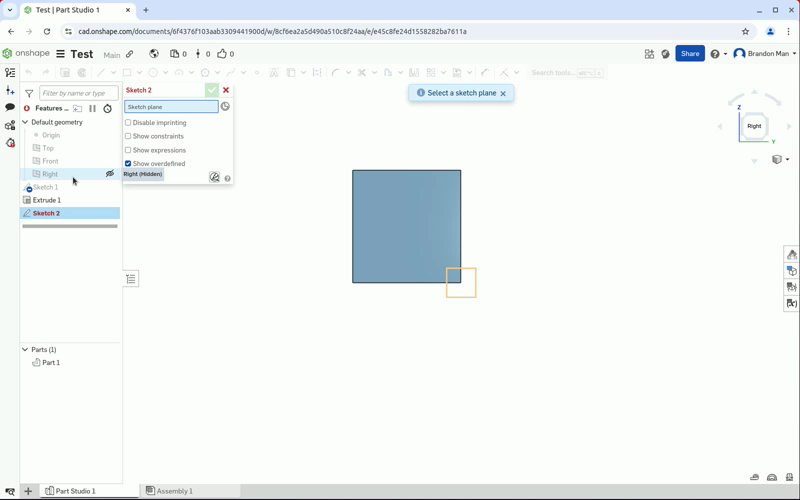
click(73, 176)
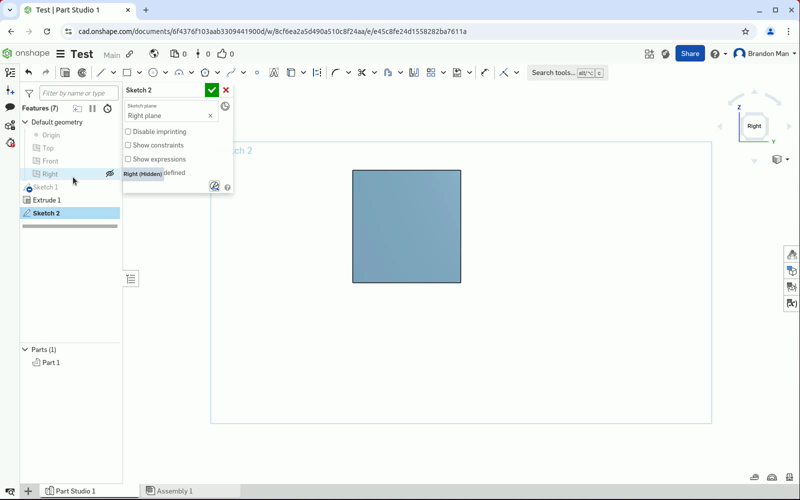
mouse_move(73, 352)
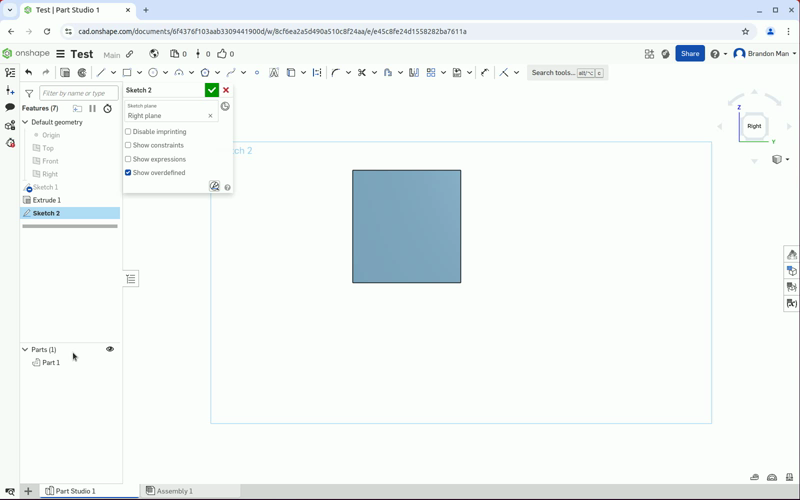
key(y)
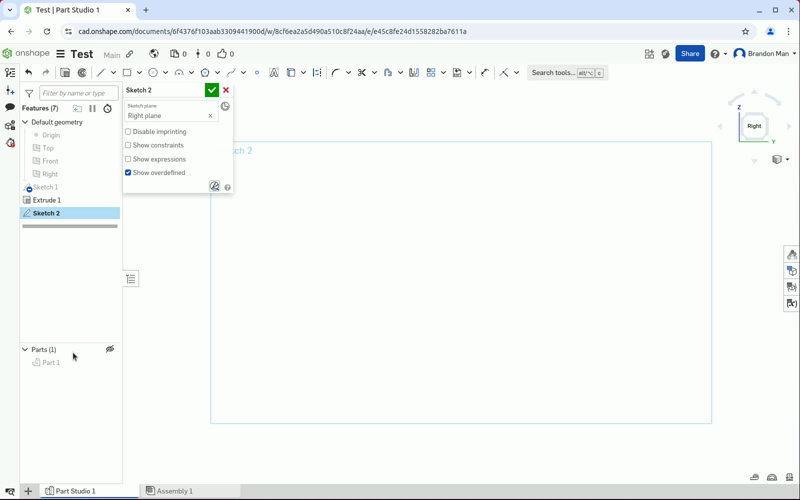
key(l)
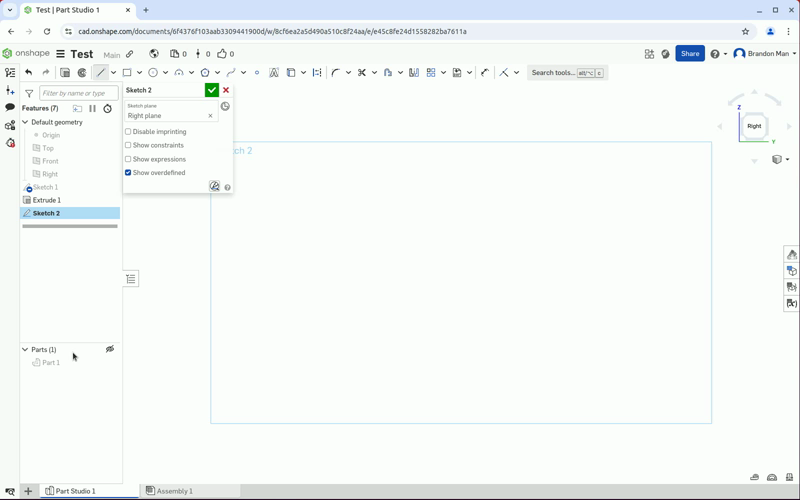
key_down(shift)
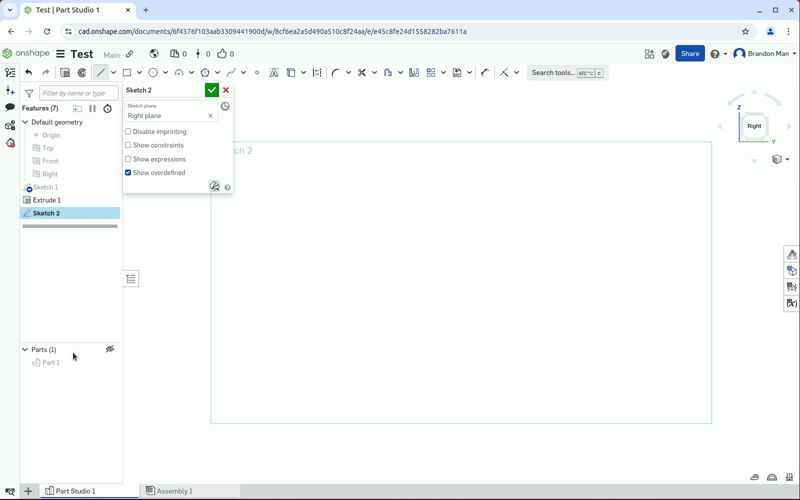
mouse_move(352, 292)
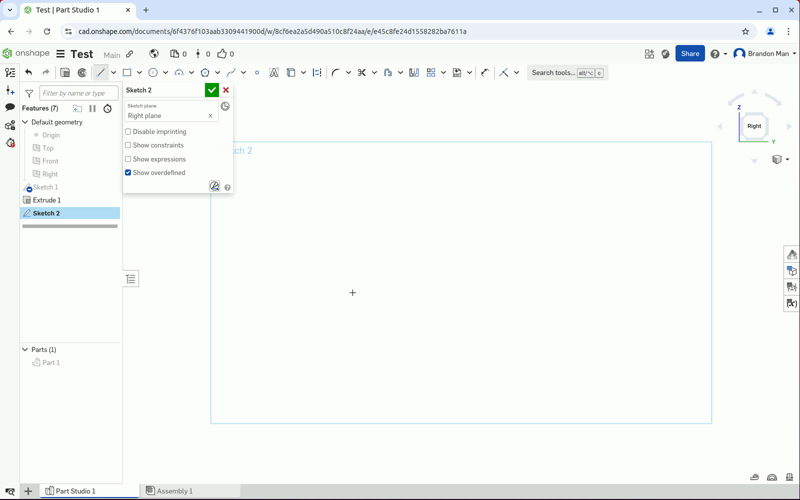
click(352, 292)
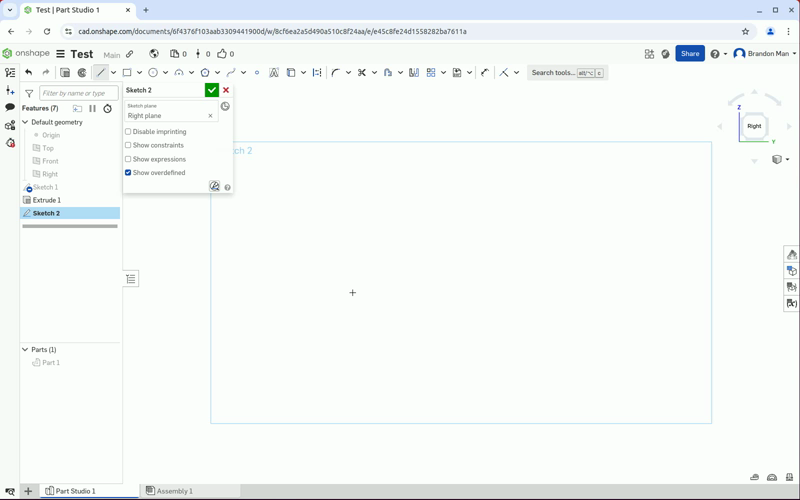
key_up(shift)
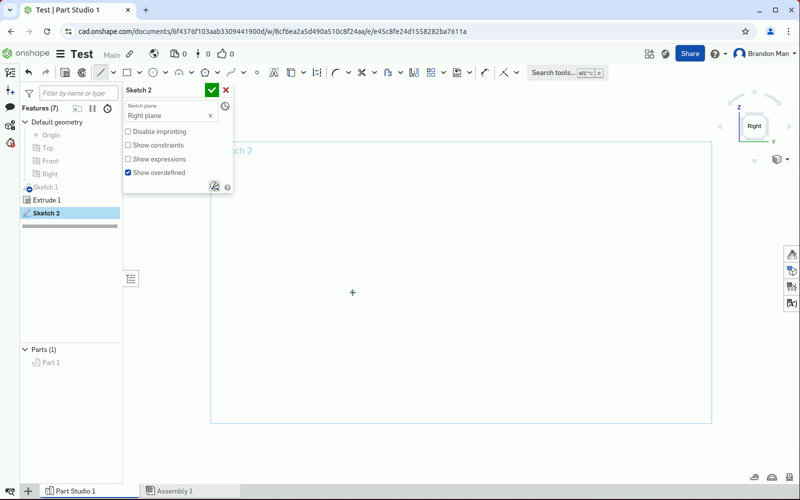
key_down(shift)
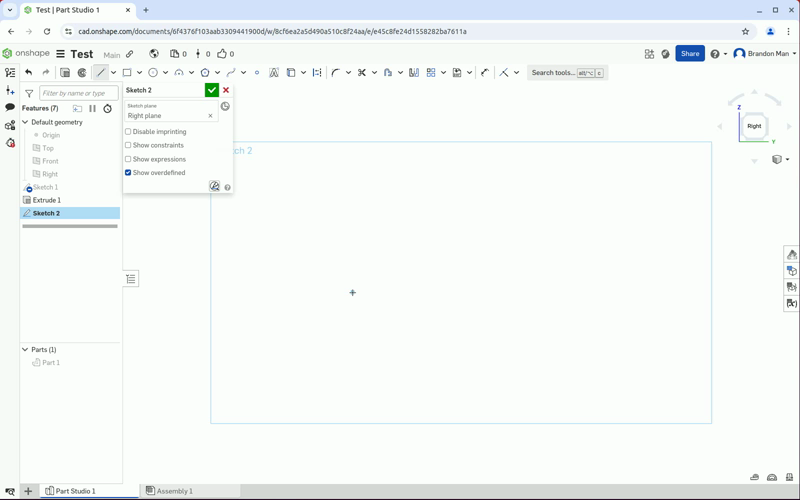
mouse_move(460, 292)
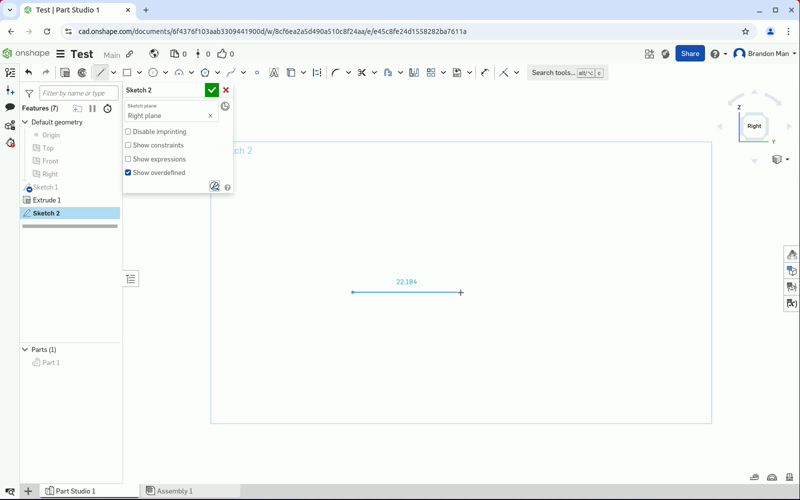
click(460, 292)
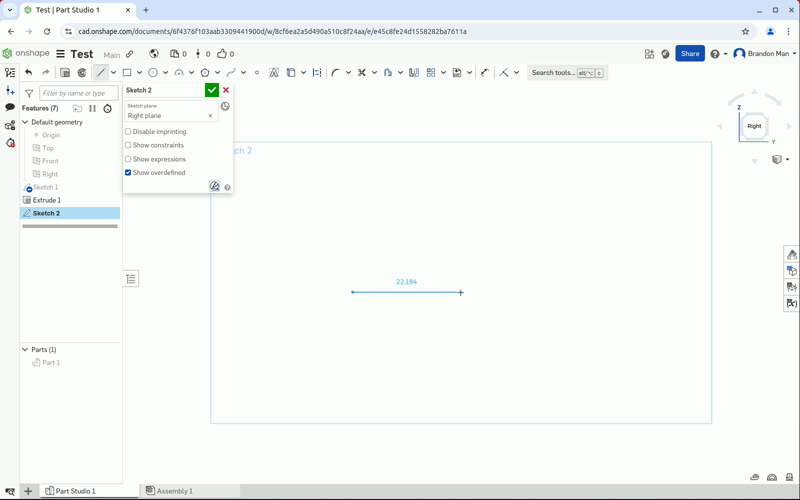
key_up(shift)
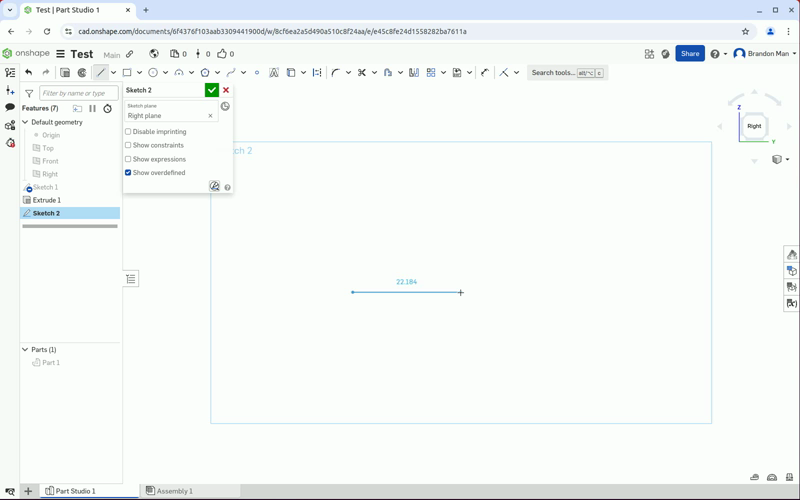
key_down(shift)
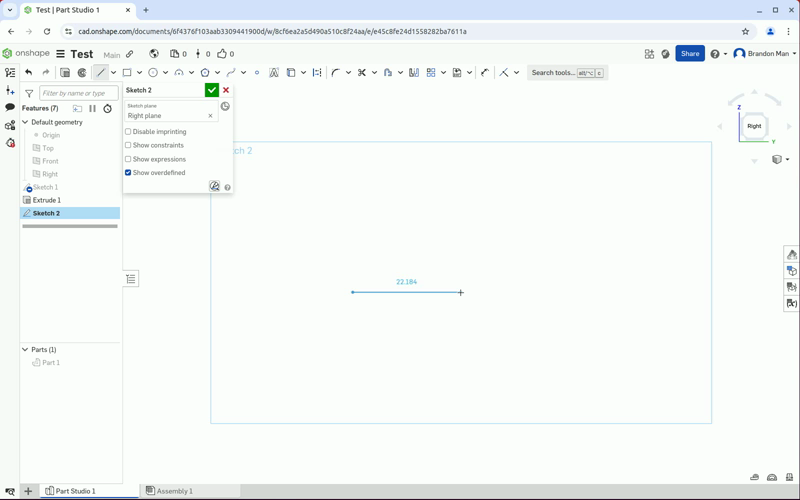
mouse_move(490, 292)
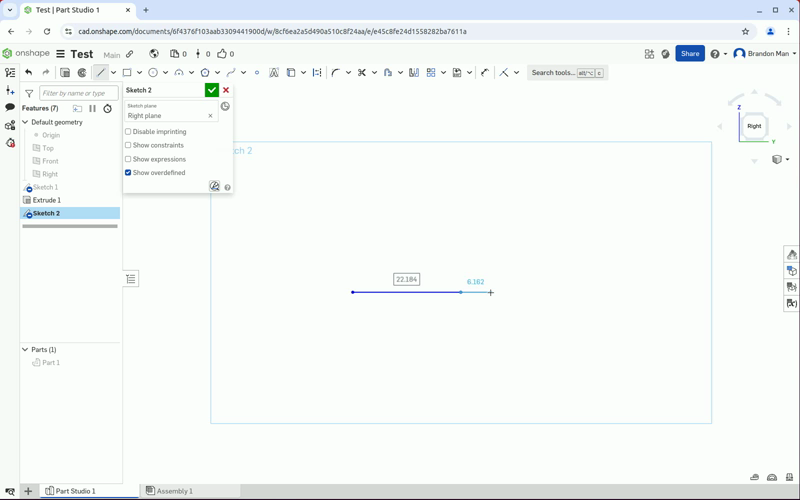
mouse_move(460, 283)
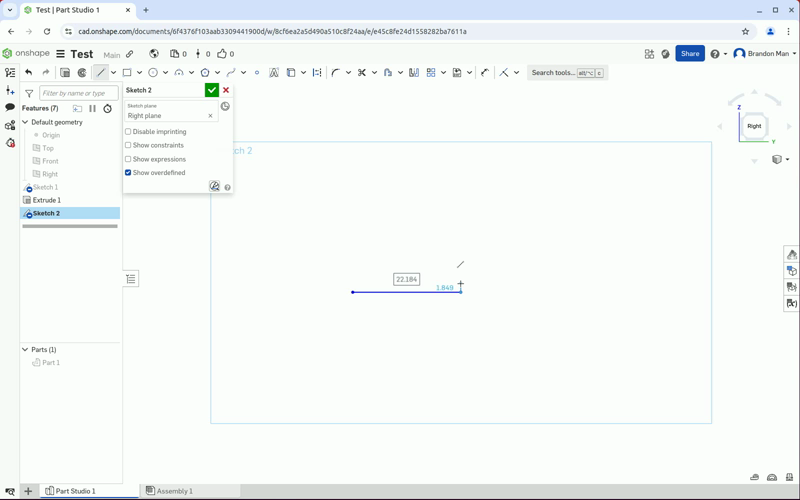
click(460, 283)
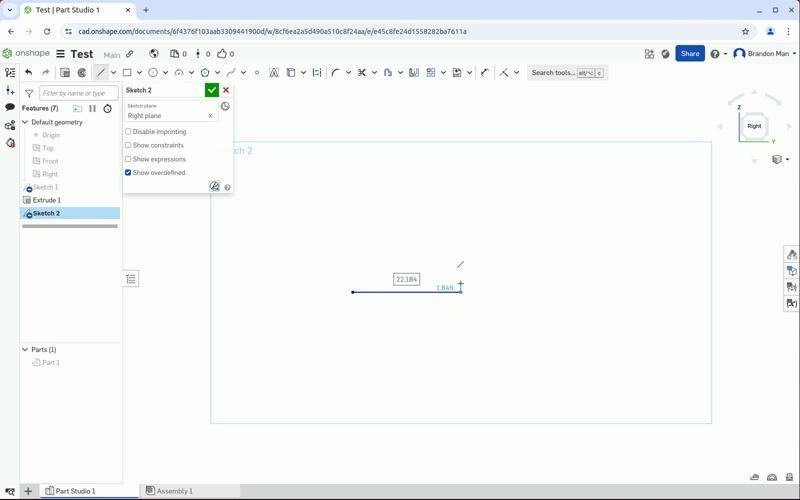
key_up(shift)
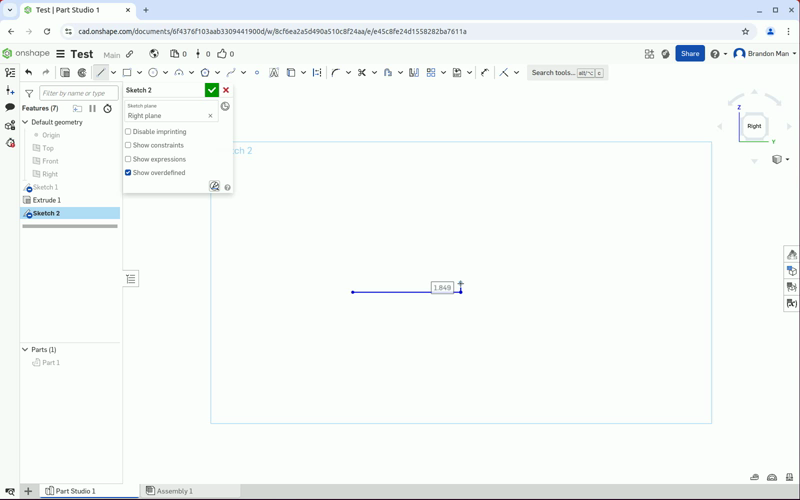
key_down(shift)
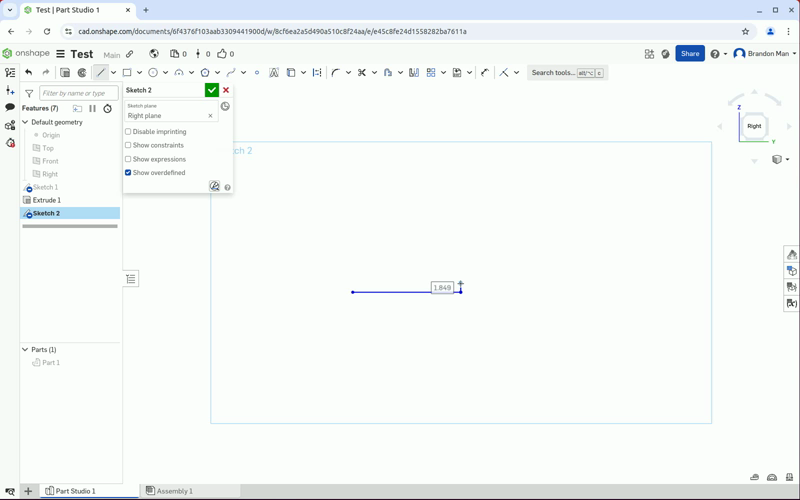
mouse_move(352, 283)
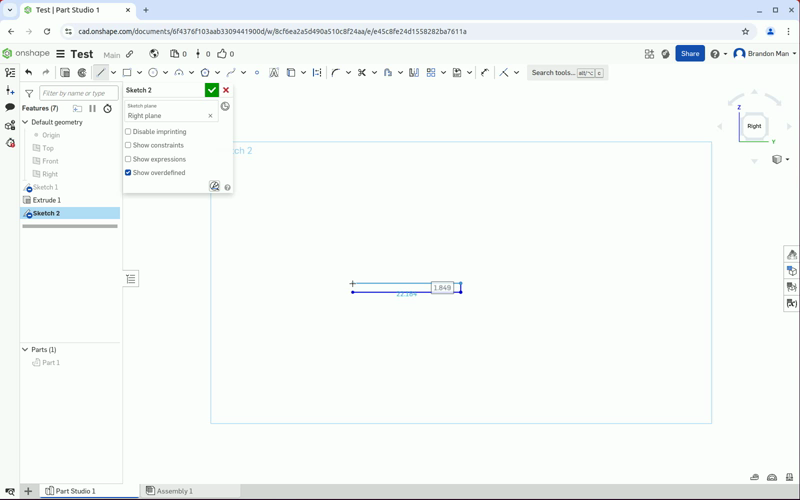
click(352, 283)
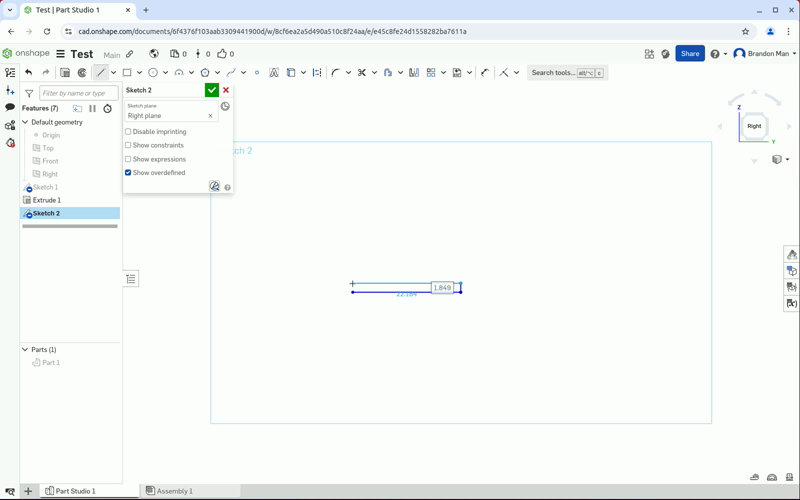
key_up(shift)
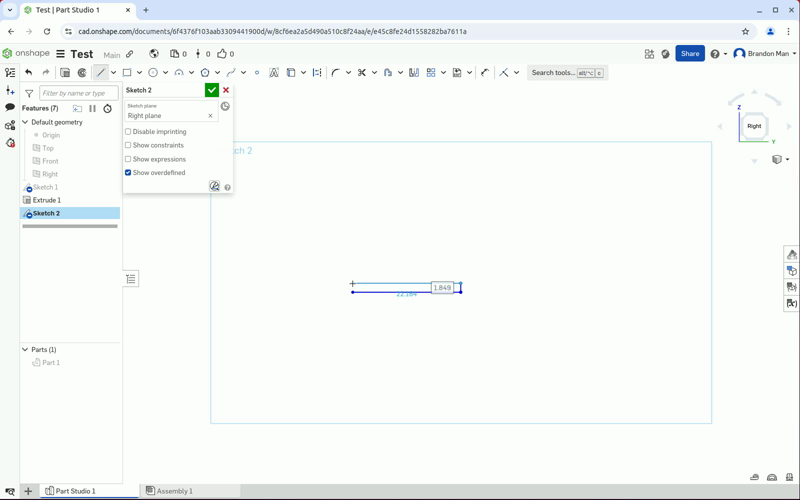
mouse_move(382, 283)
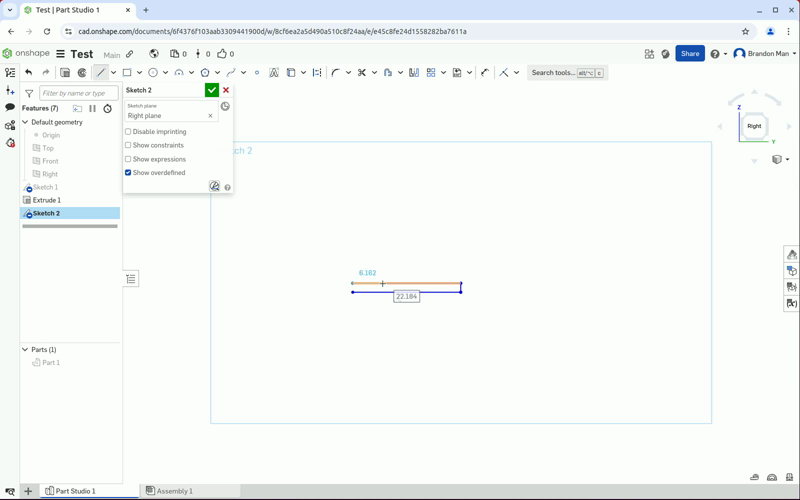
key_down(shift)
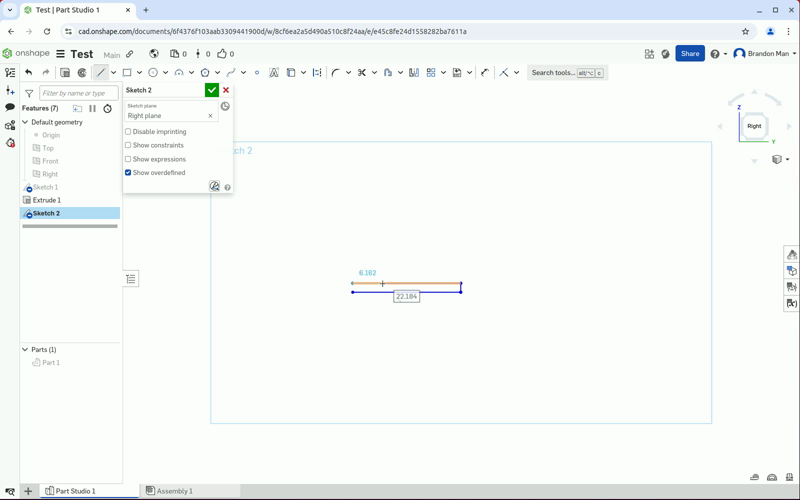
mouse_move(352, 292)
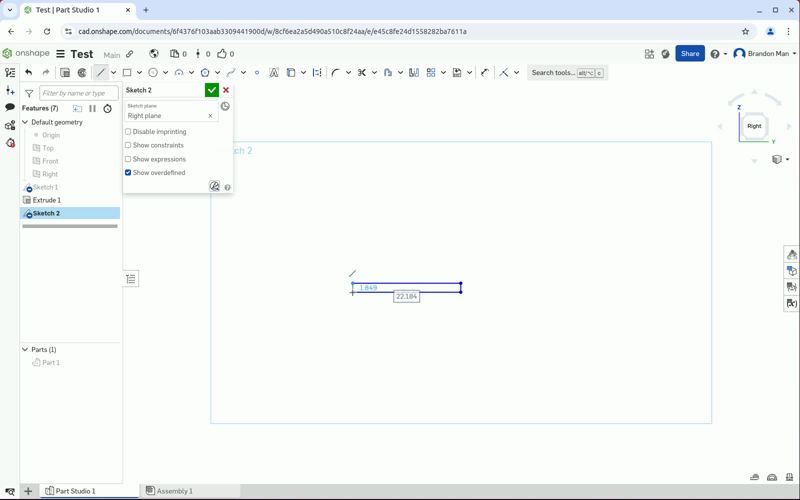
key_up(shift)
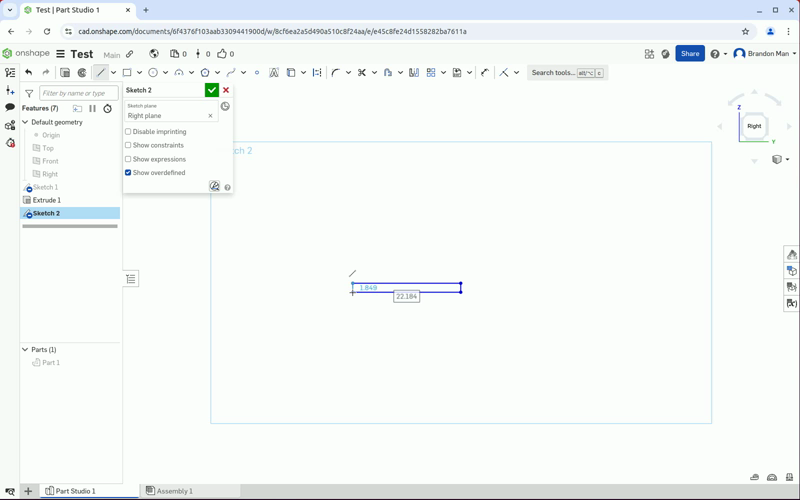
click(352, 292)
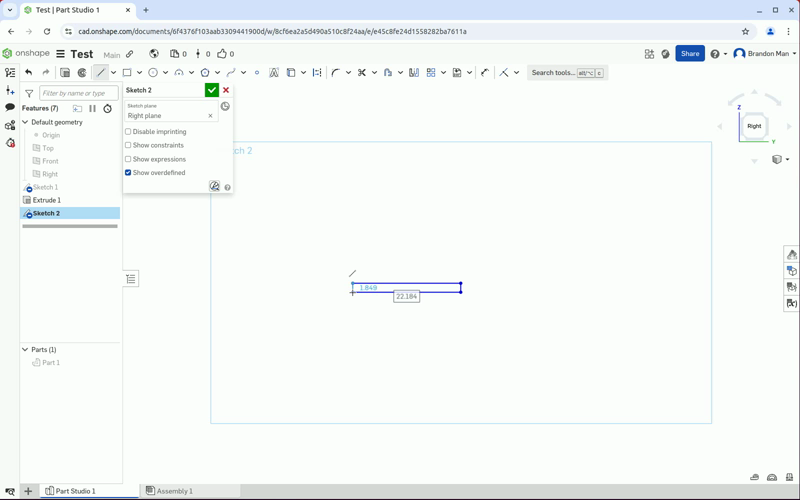
key(esc)
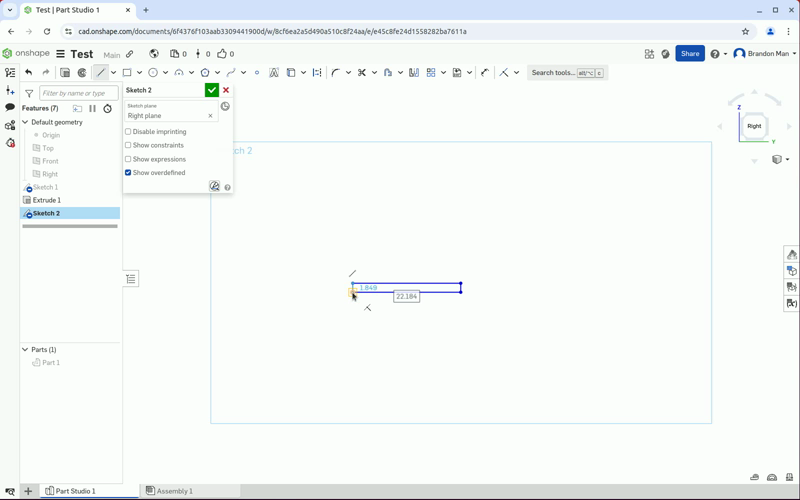
mouse_move(383, 286)
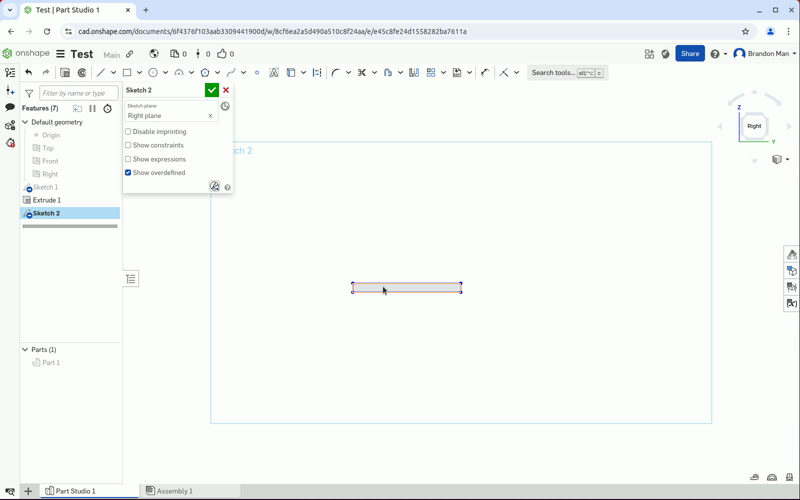
scroll(6)
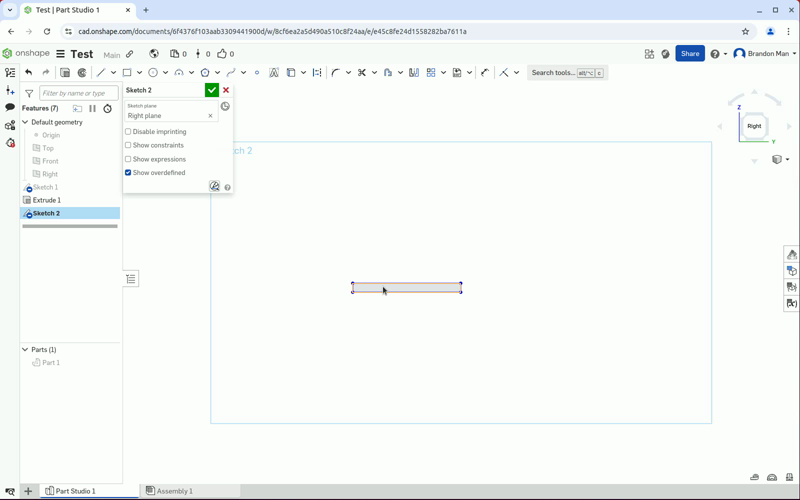
scroll(6)
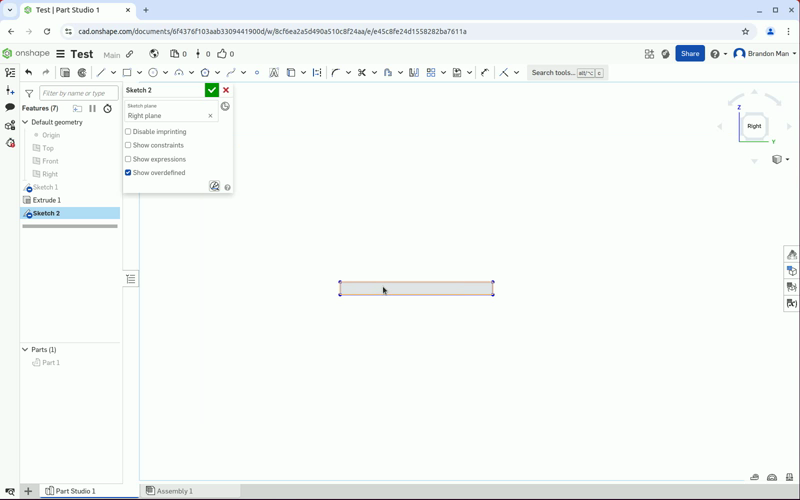
scroll(6)
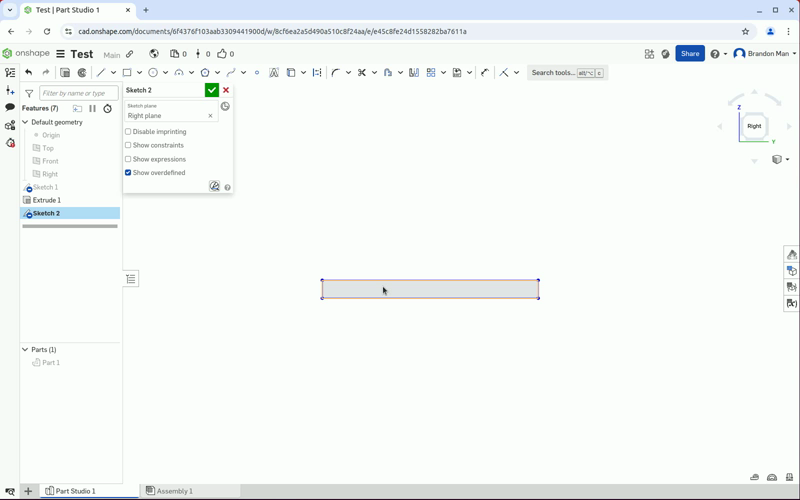
scroll(6)
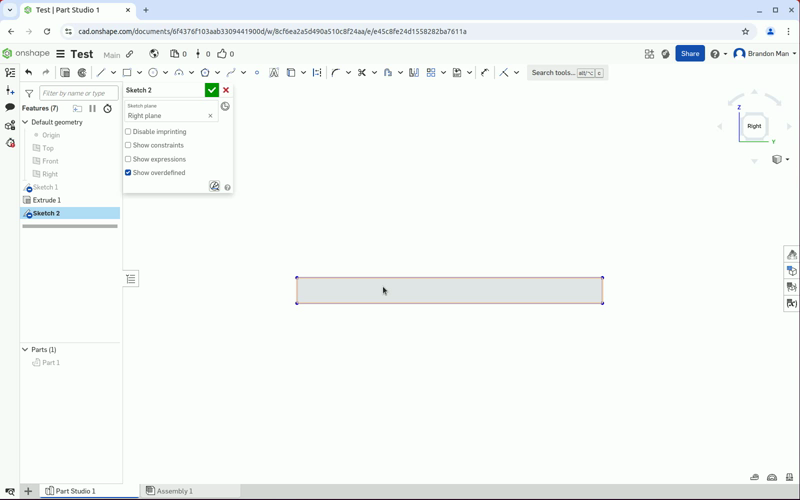
scroll(6)
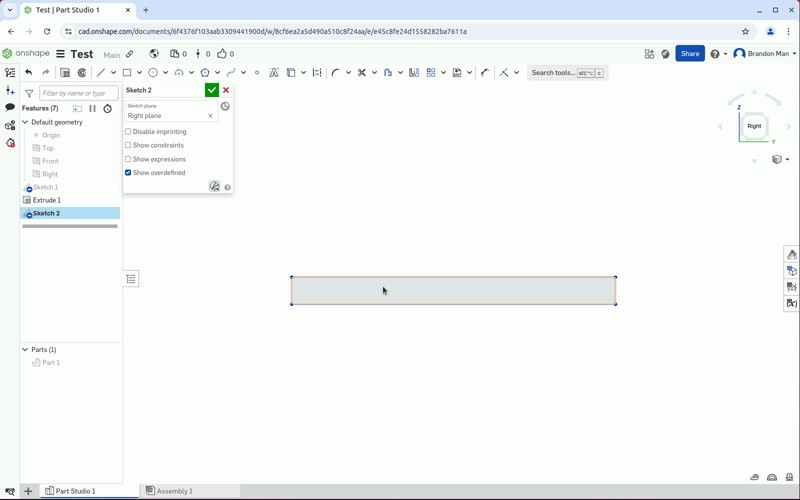
scroll(6)
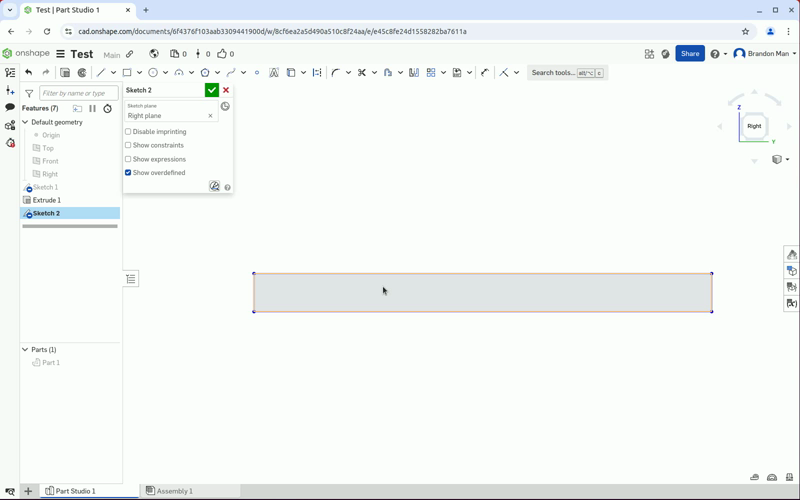
scroll(6)
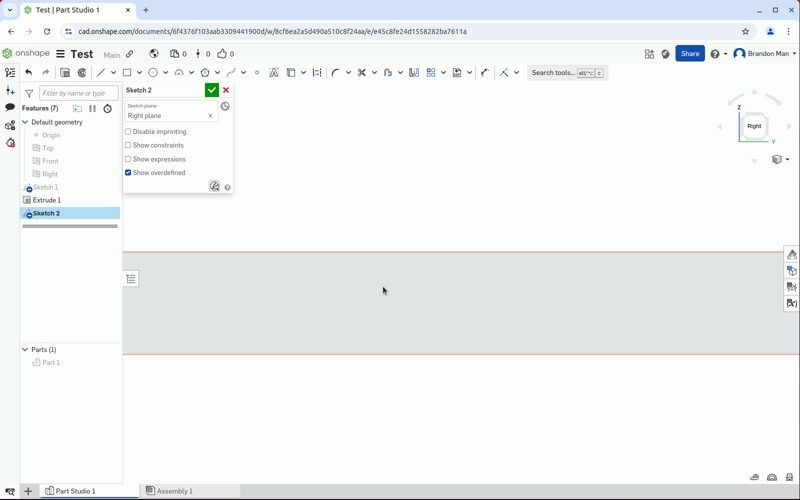
click(383, 286)
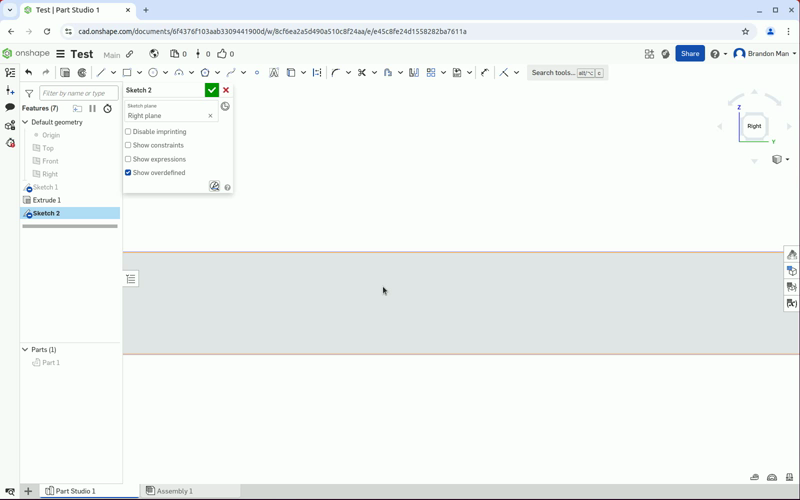
scroll(-6)
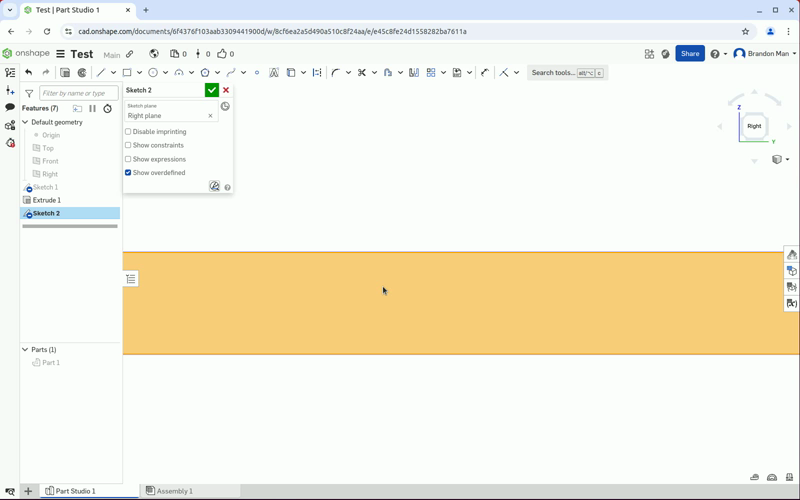
scroll(-6)
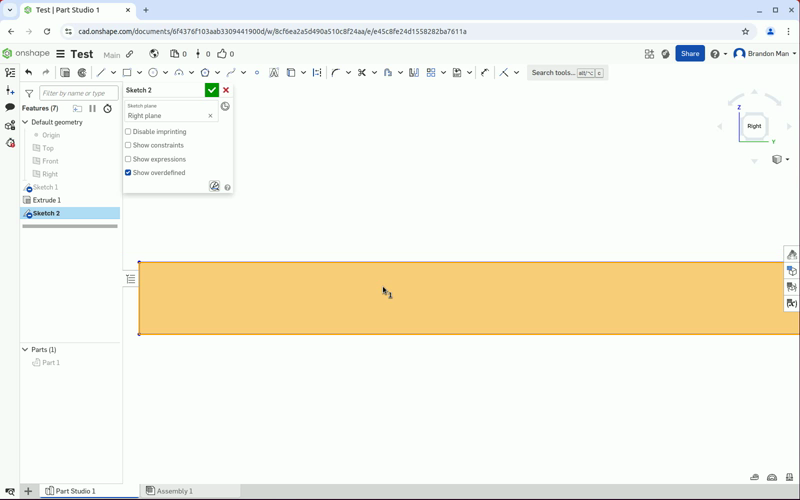
scroll(-6)
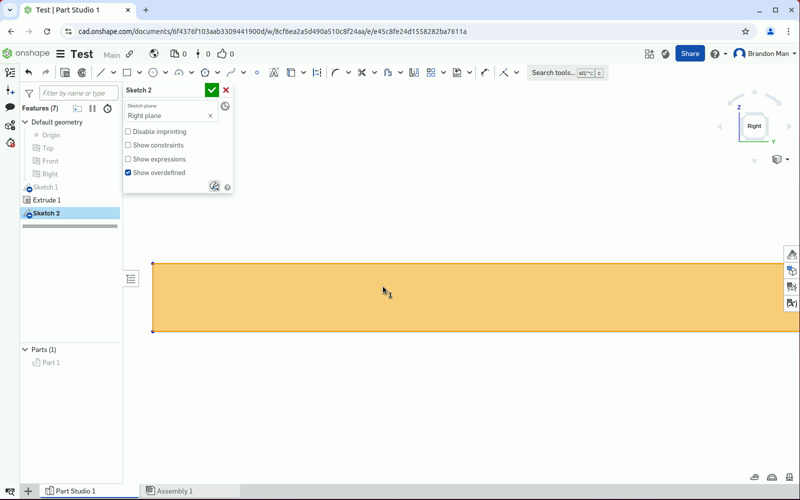
scroll(-6)
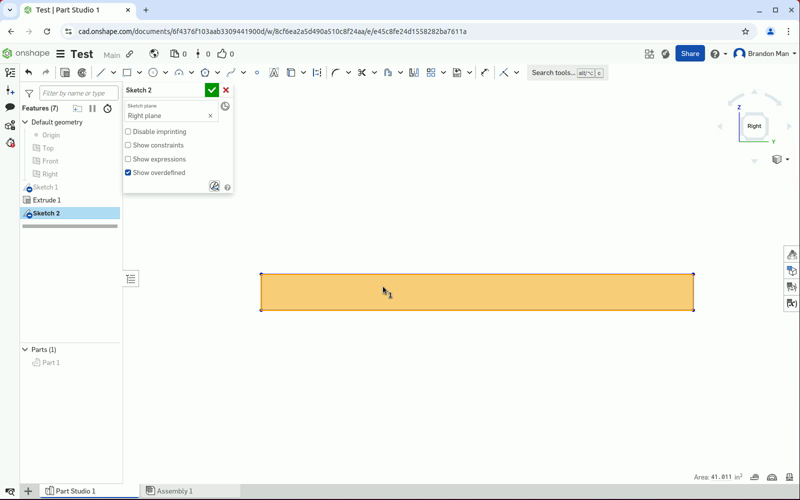
scroll(-6)
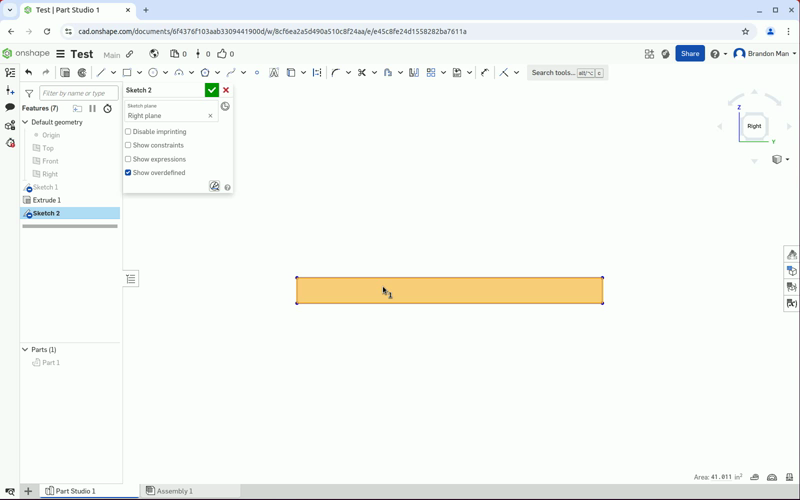
scroll(-6)
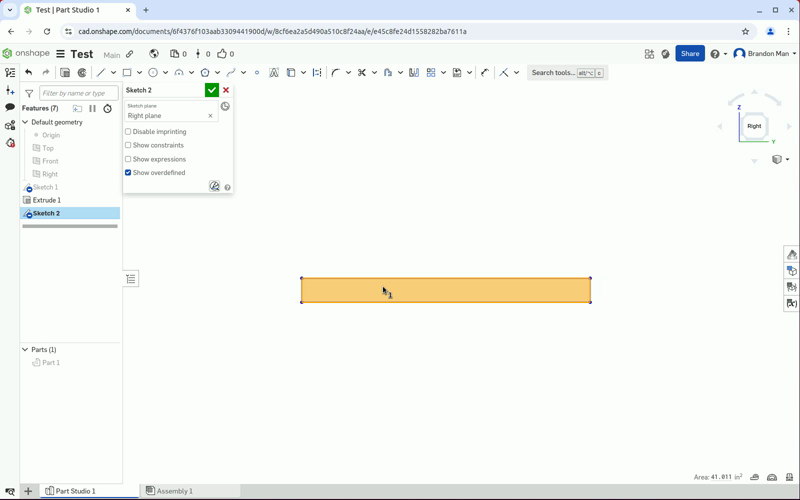
scroll(-6)
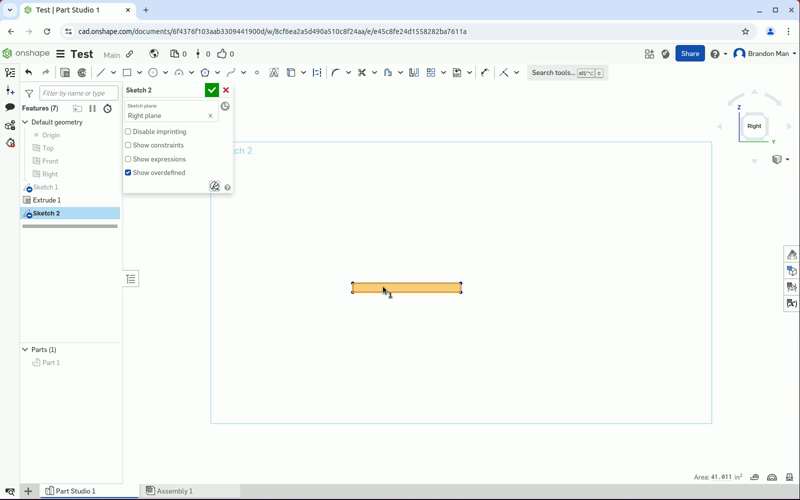
mouse_move(73, 352)
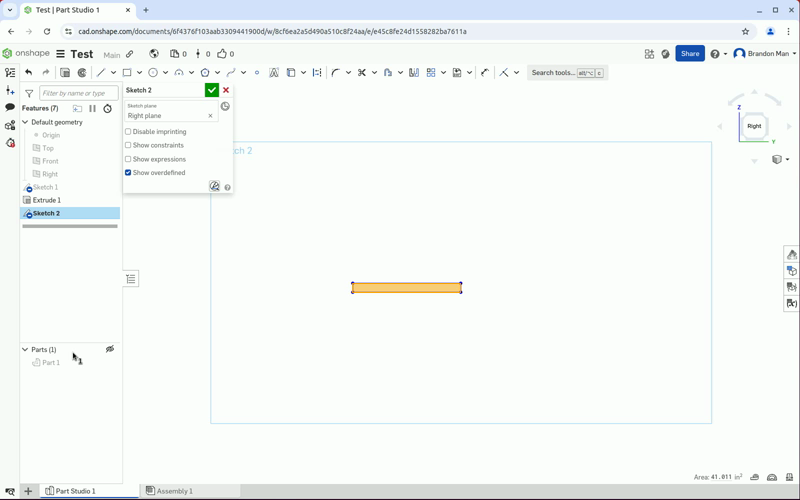
key(shift+y)
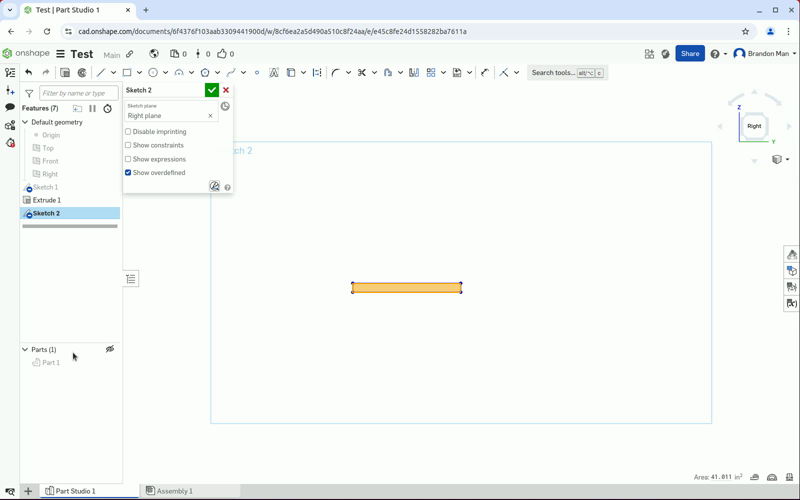
key(shift+e)
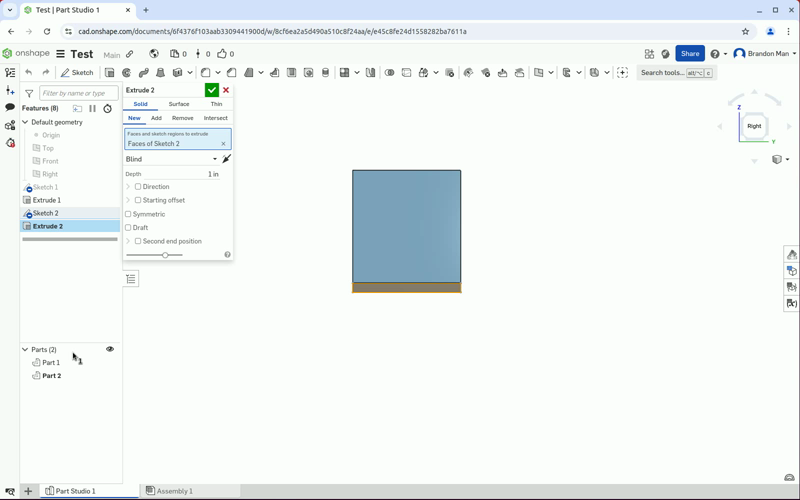
mouse_move(143, 106)
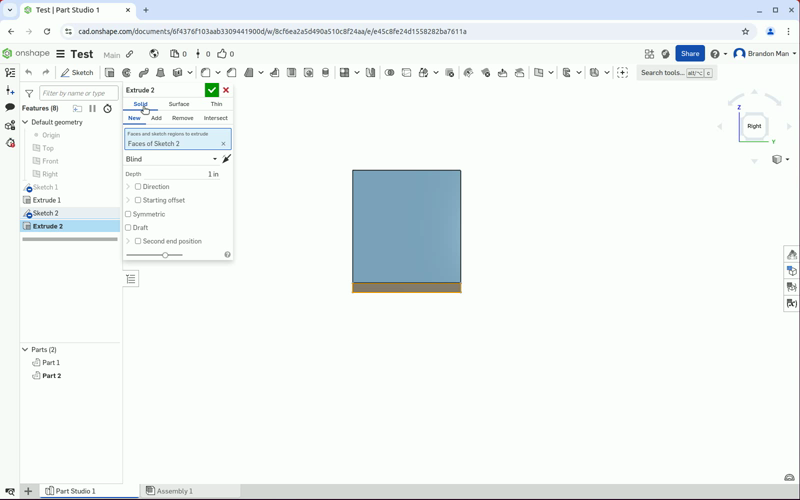
click(143, 106)
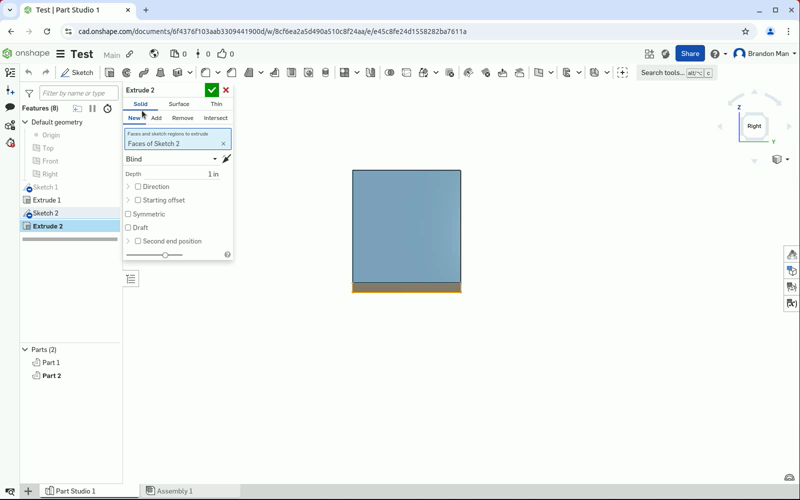
mouse_move(137, 120)
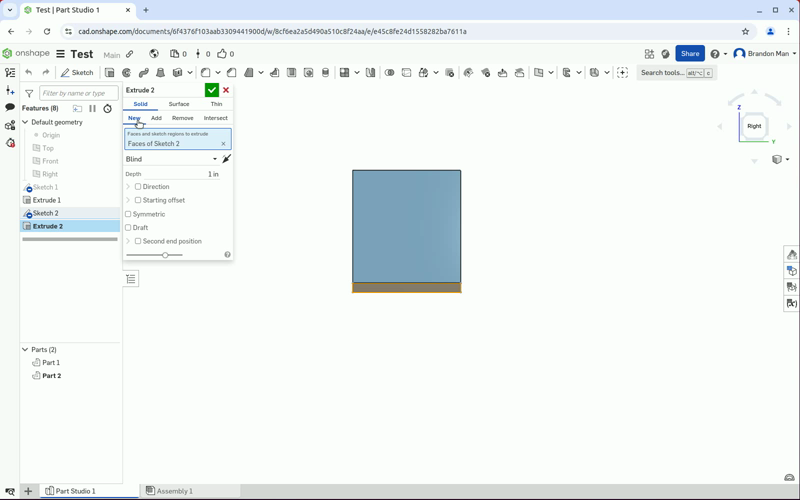
click(137, 120)
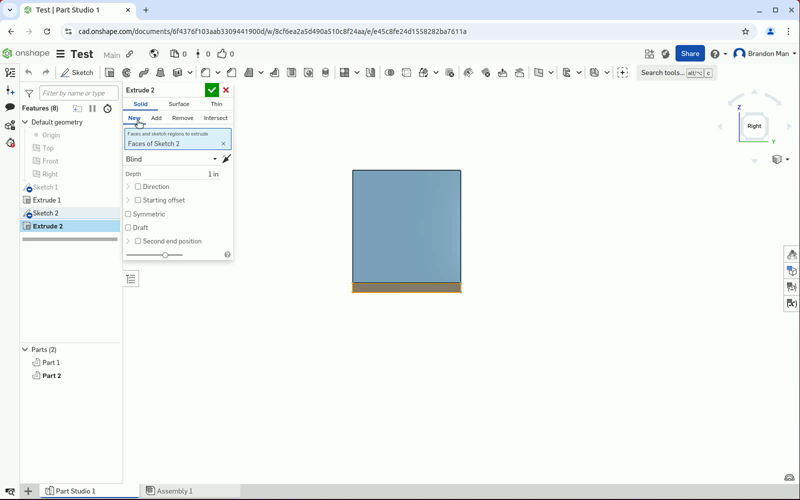
key(tab, 4)
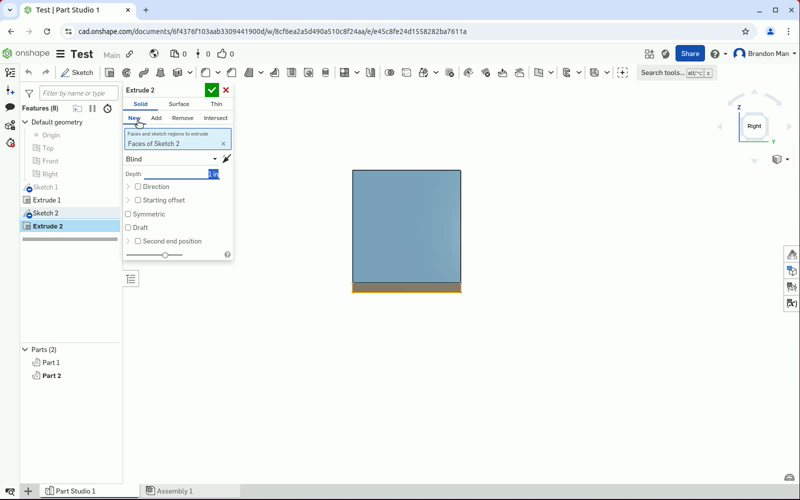
text(0.963)
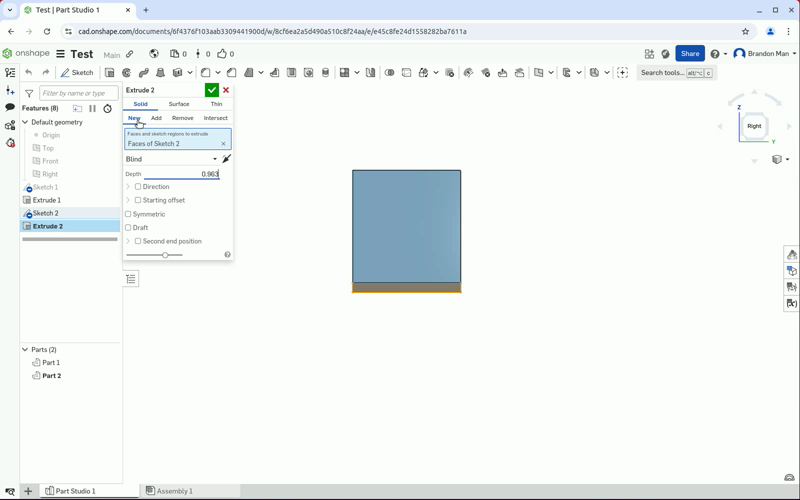
key(enter)
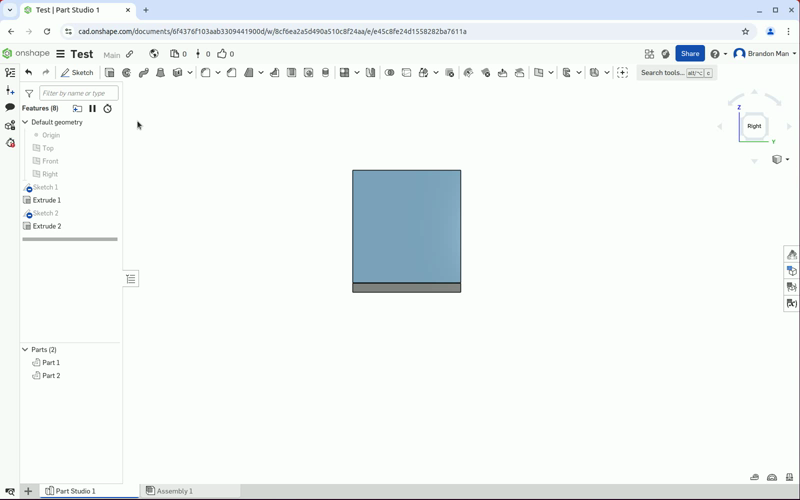
key(shift+h)
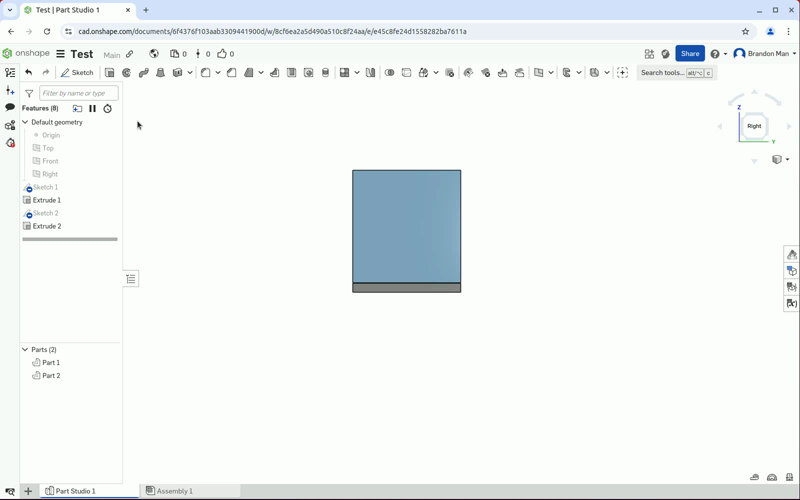
key(shift+h)
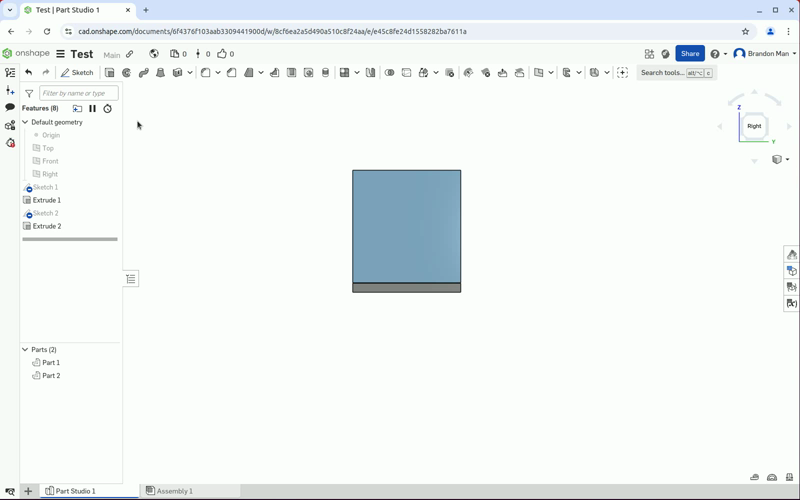
mouse_move(73, 189)
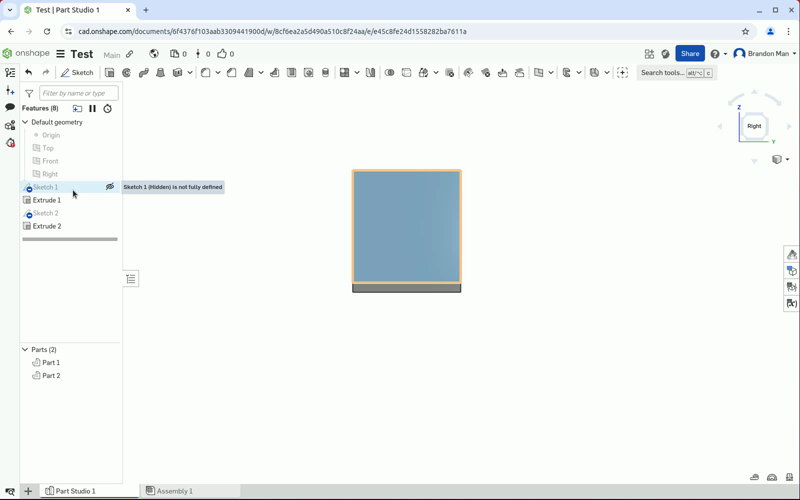
click(73, 189)
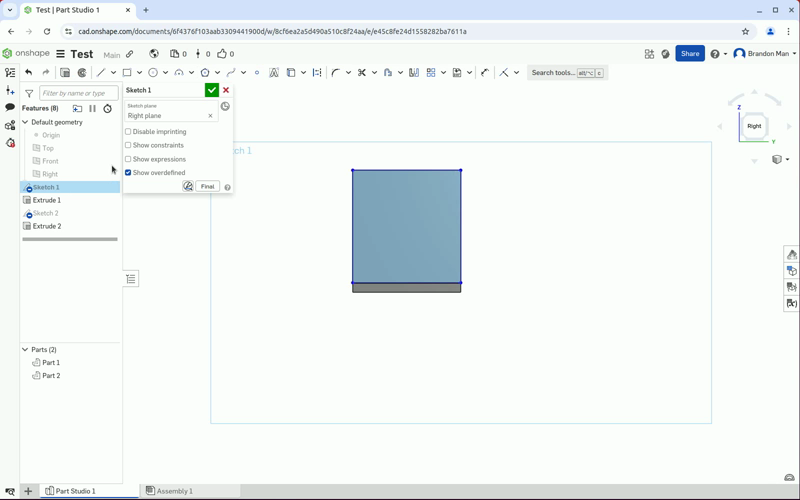
mouse_move(229, 92)
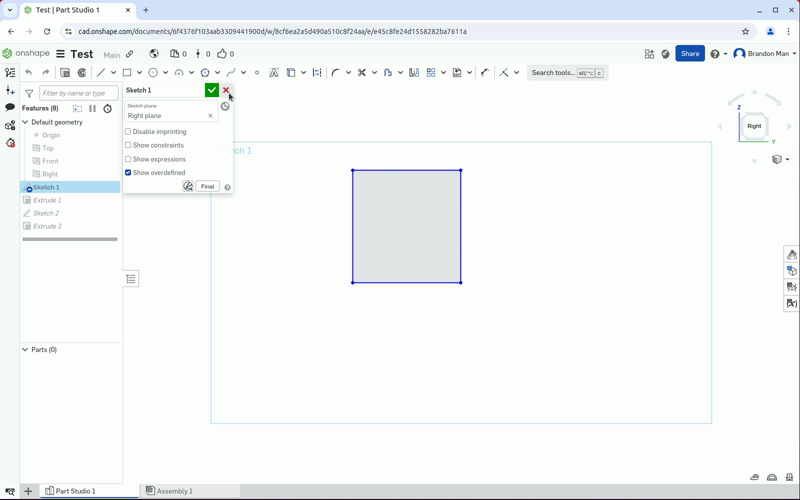
click(229, 92)
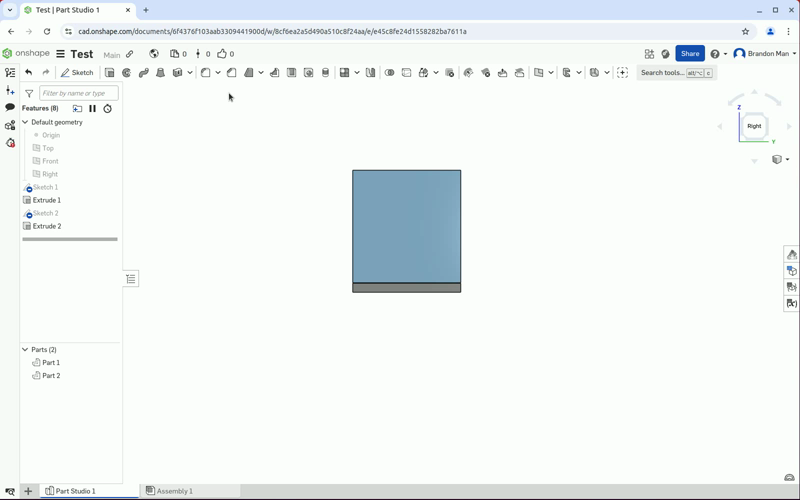
mouse_move(541, 75)
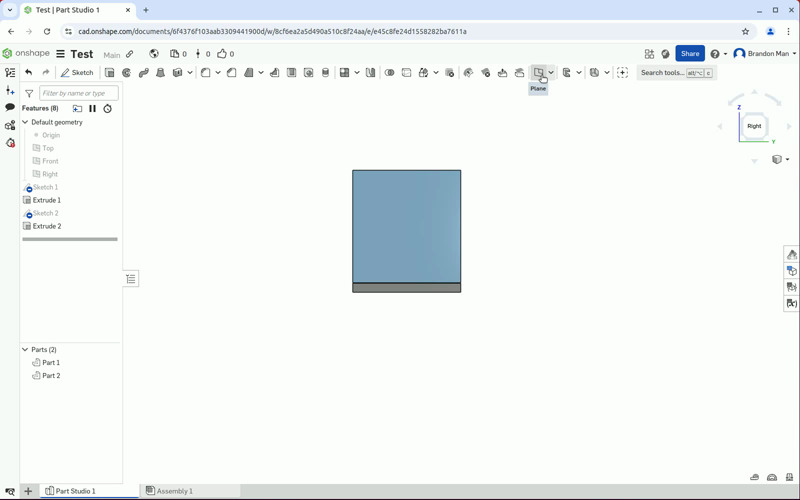
click(541, 75)
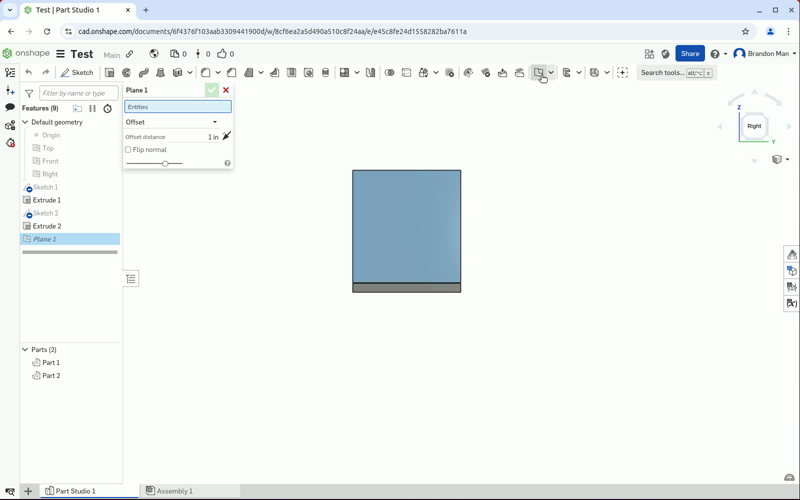
mouse_move(73, 176)
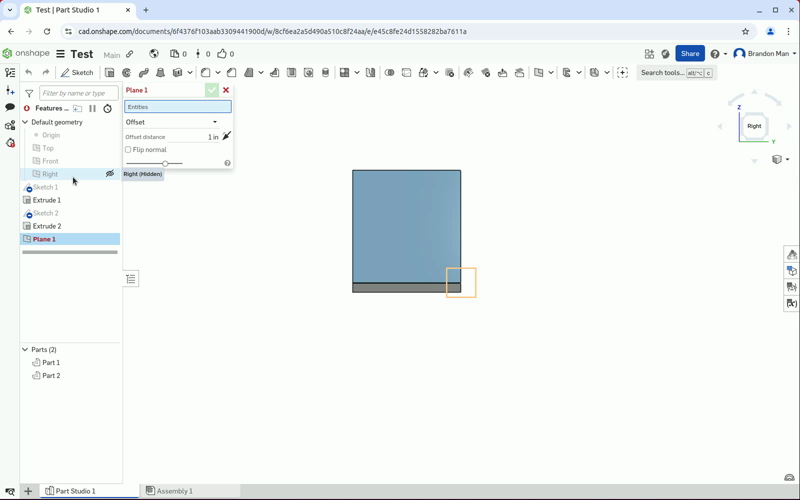
click(73, 176)
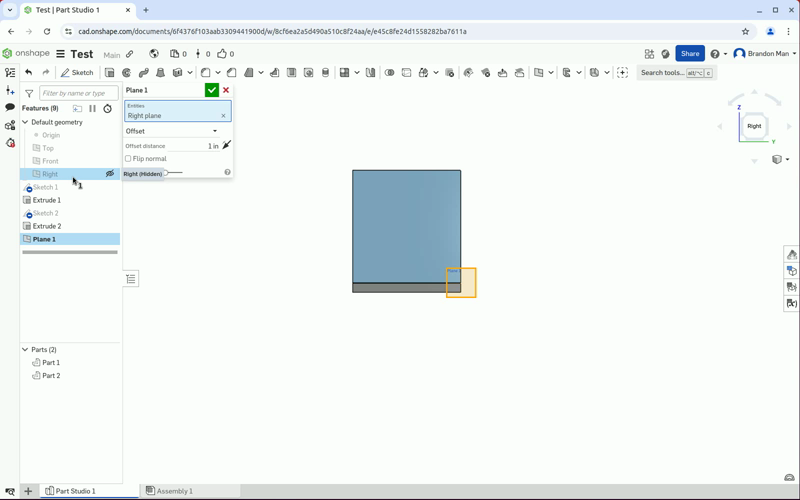
key(tab, 2)
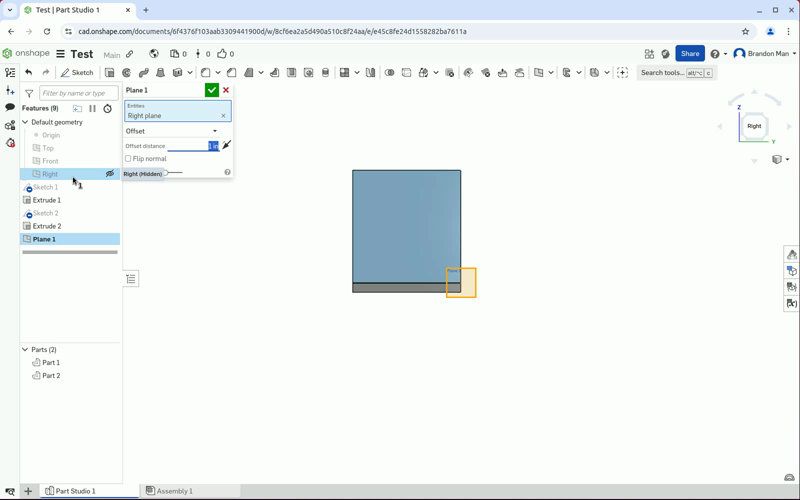
text(0.955)
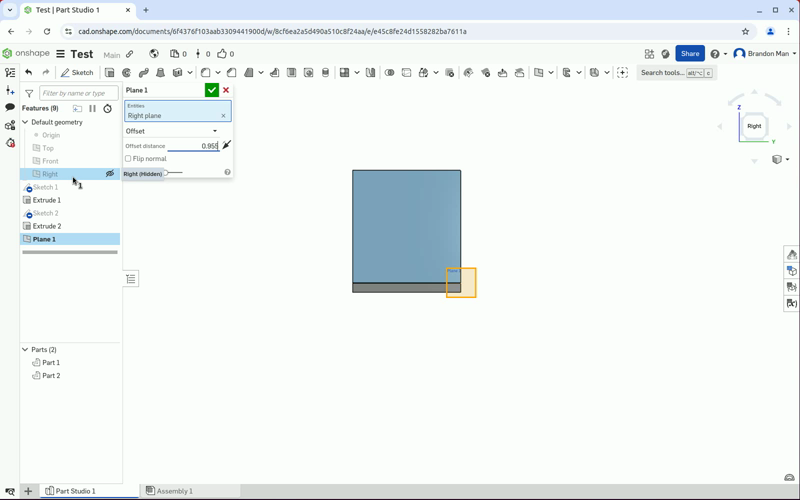
key(enter, 2)
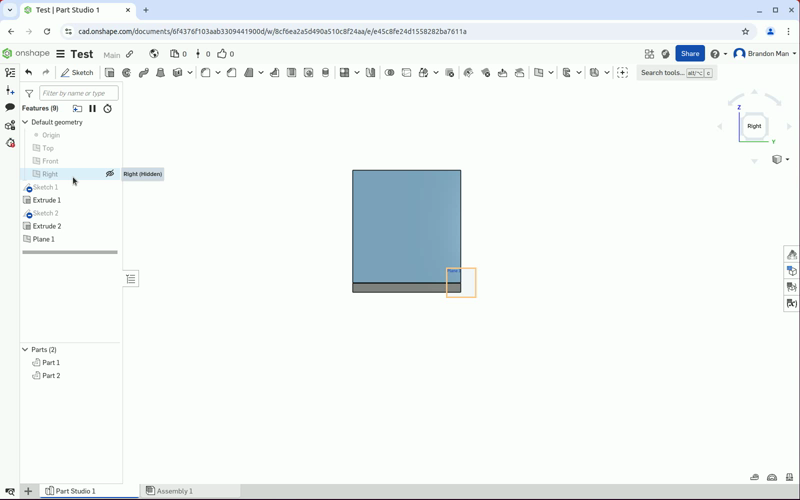
key(shift+s)
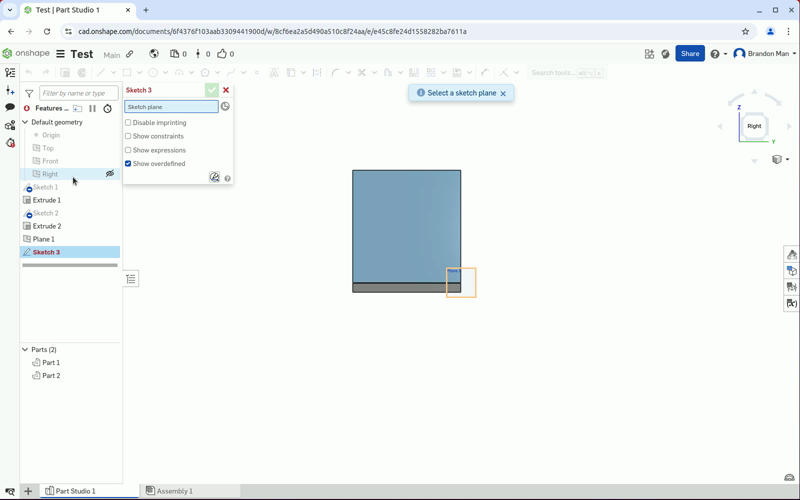
mouse_move(73, 241)
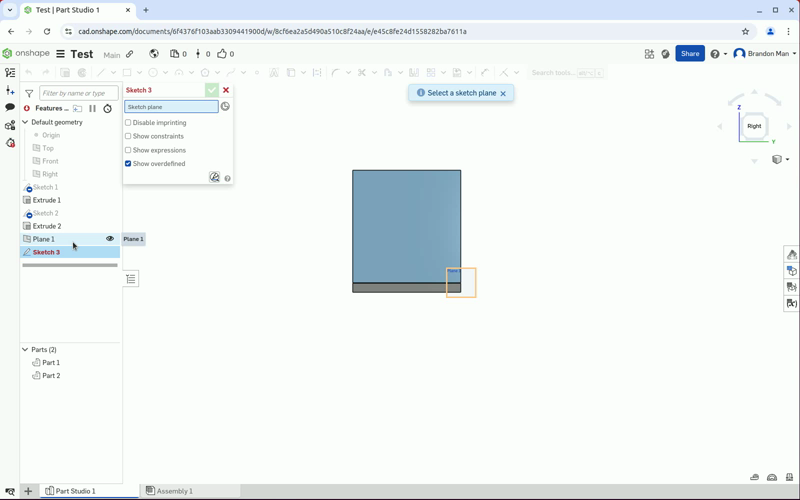
click(73, 241)
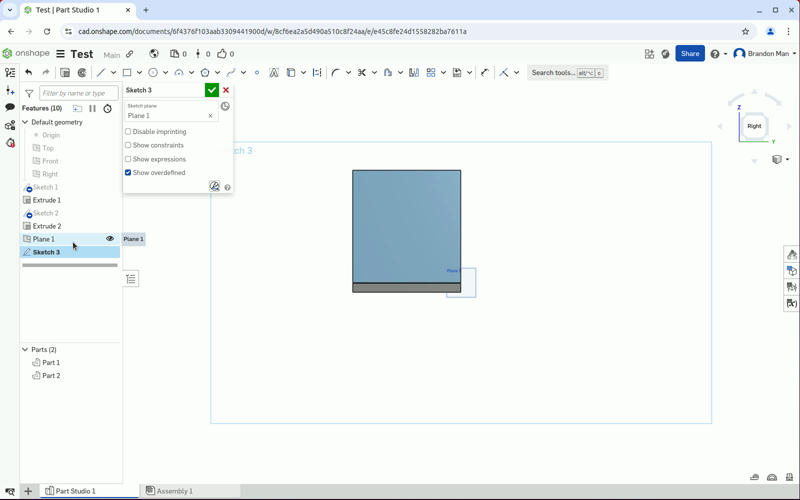
mouse_move(73, 352)
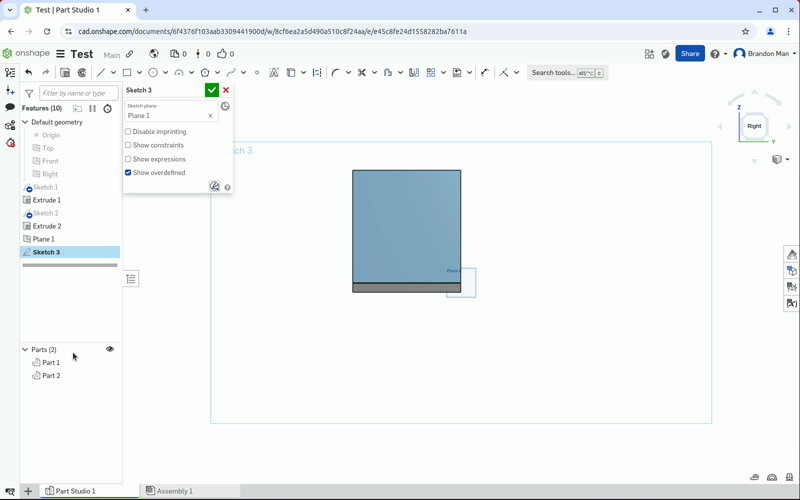
key(y)
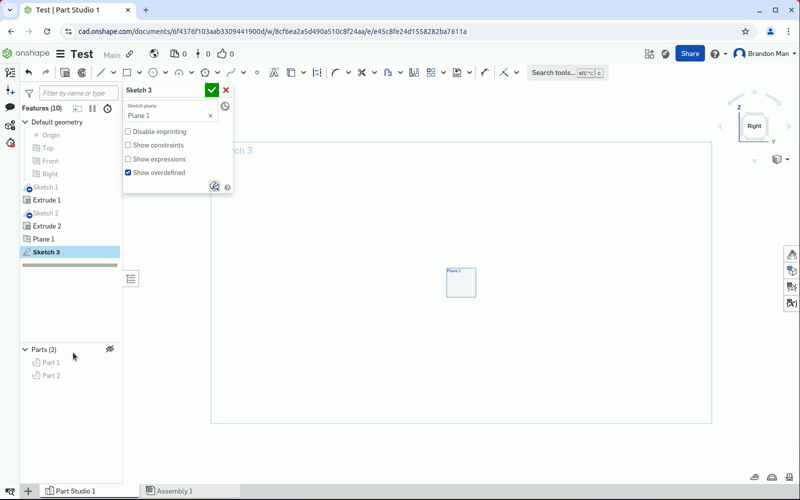
key(l)
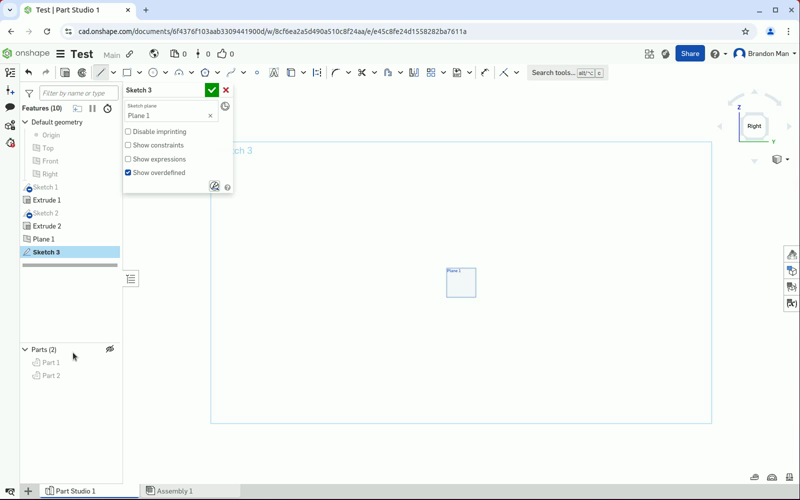
key_down(shift)
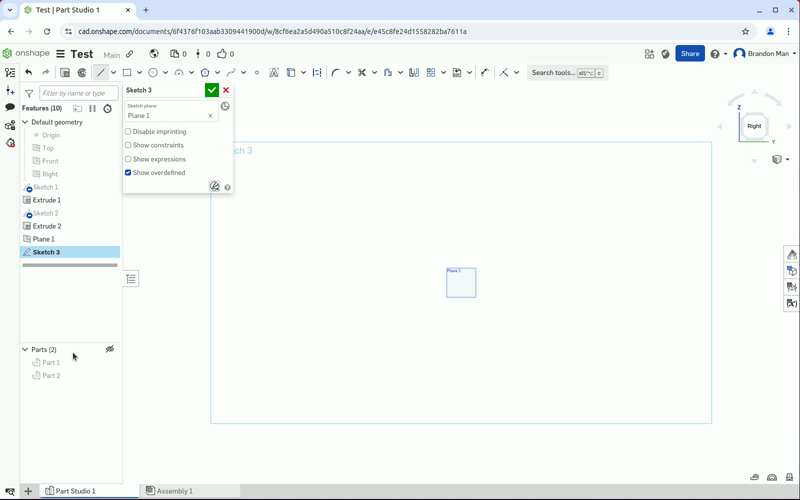
mouse_move(352, 177)
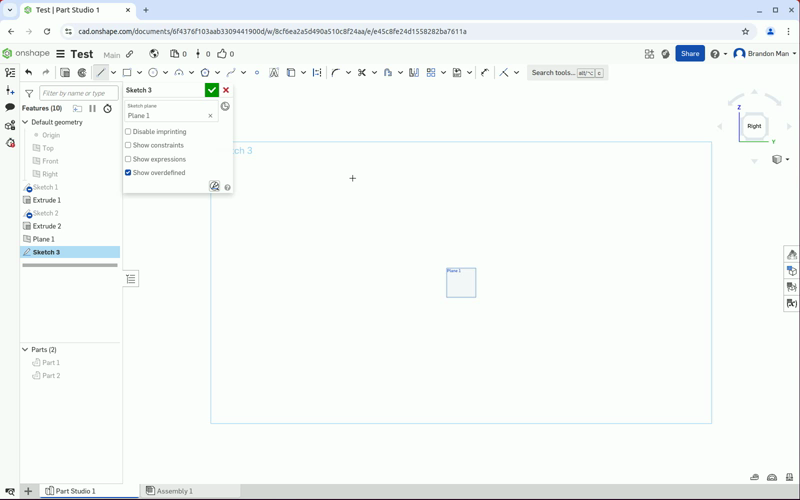
click(352, 177)
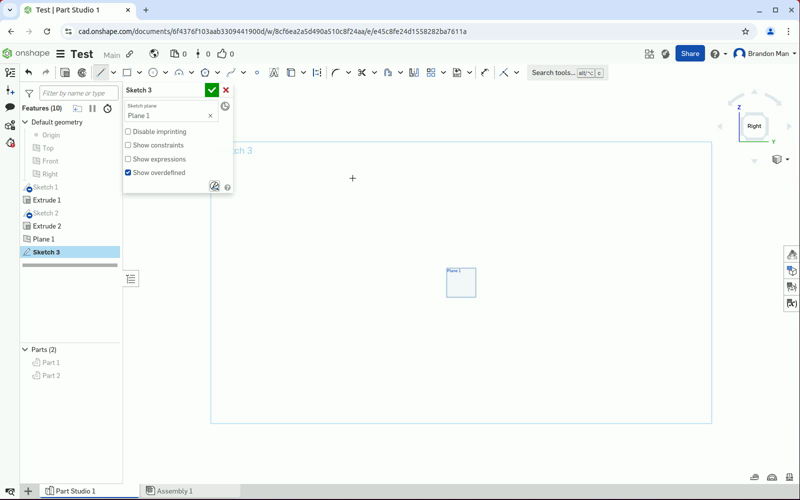
key_up(shift)
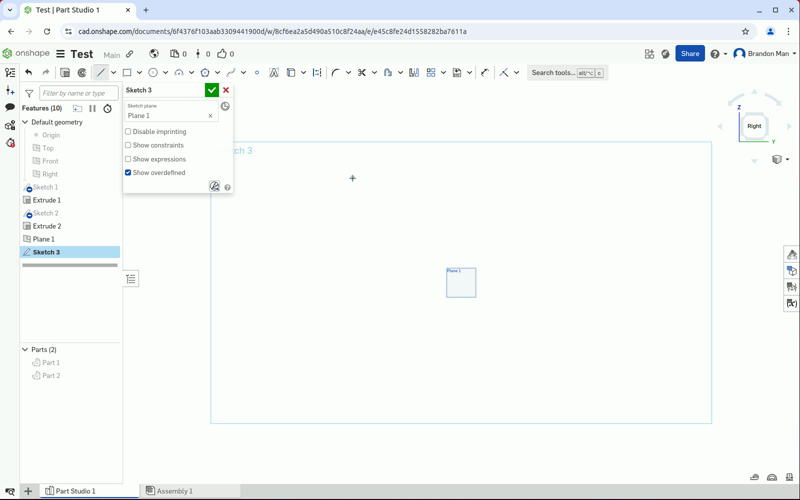
key_down(shift)
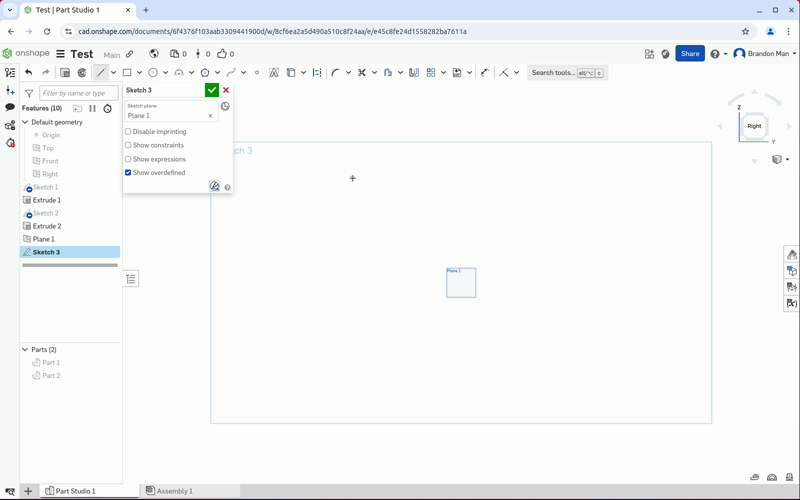
mouse_move(460, 177)
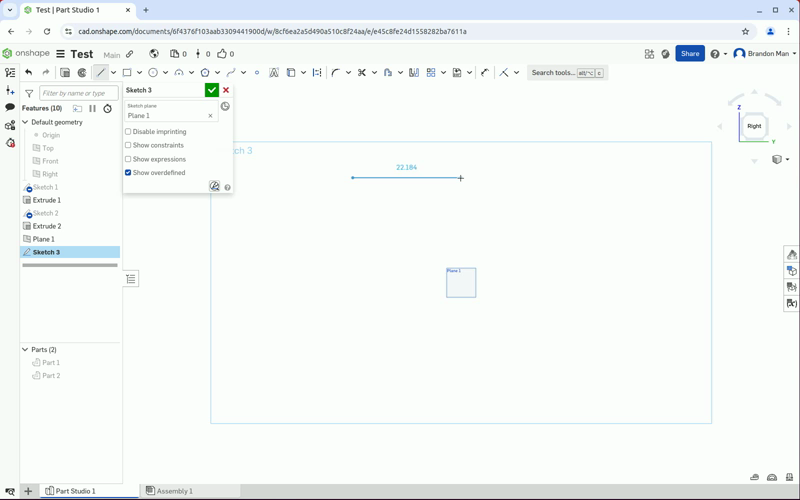
click(460, 177)
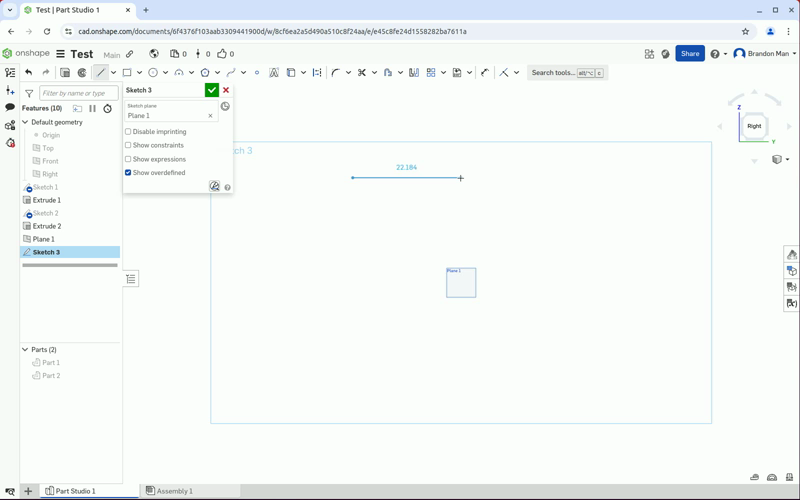
key_up(shift)
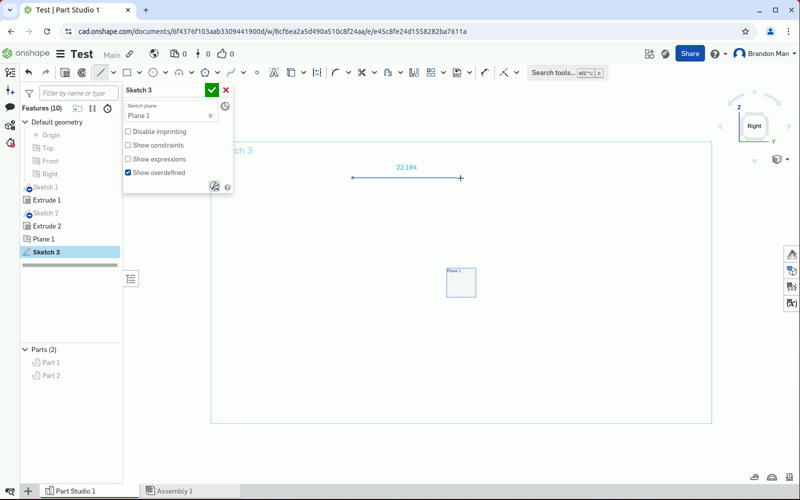
key_down(shift)
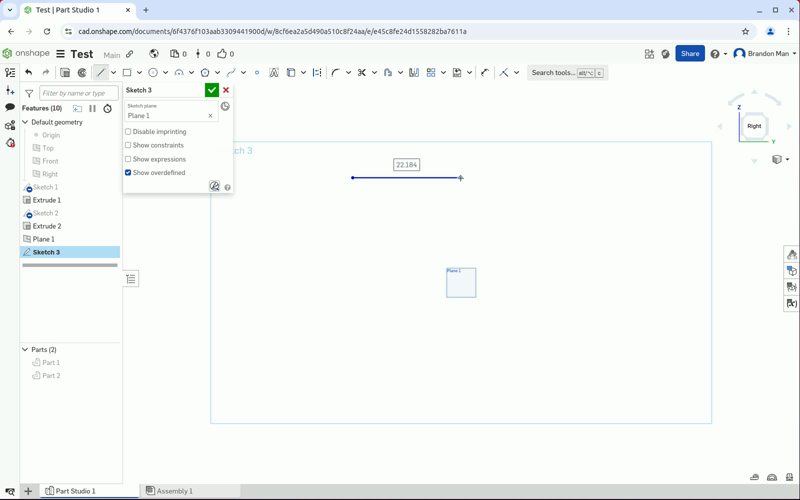
mouse_move(490, 177)
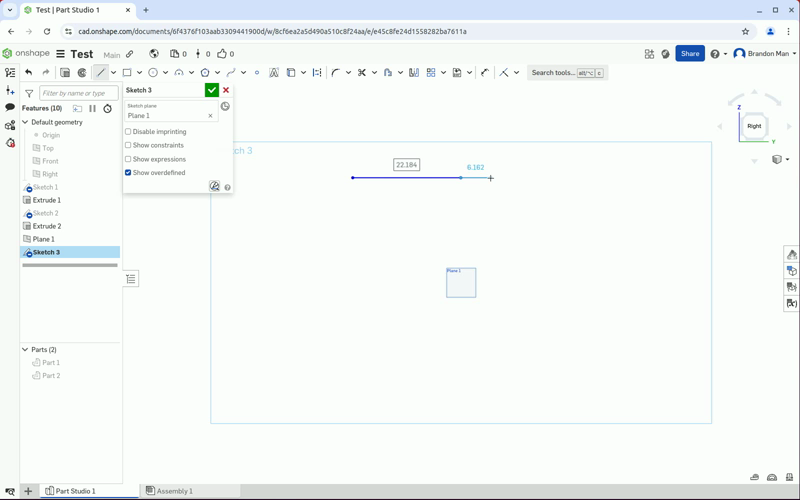
mouse_move(460, 172)
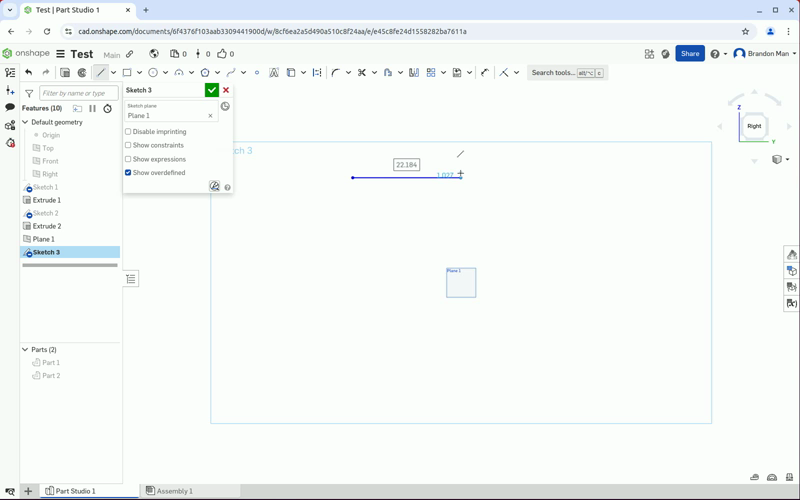
scroll(6)
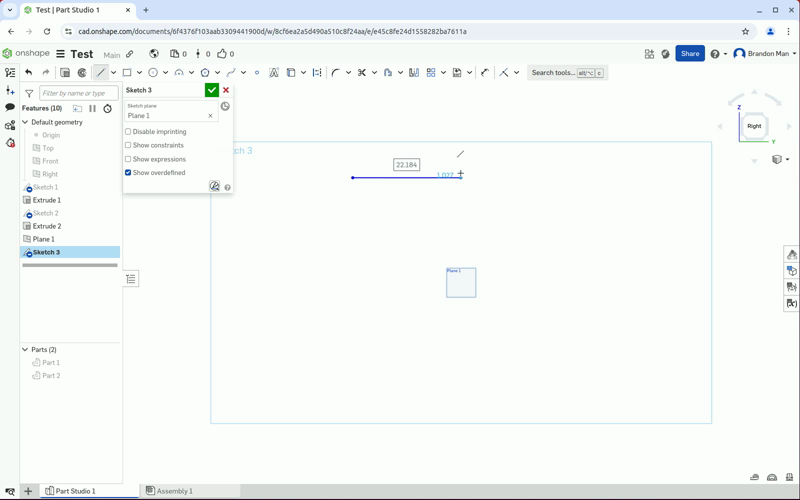
scroll(6)
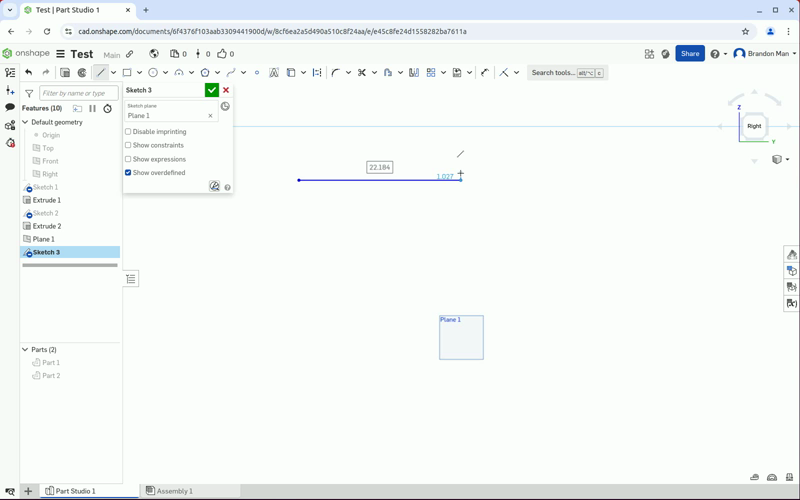
scroll(6)
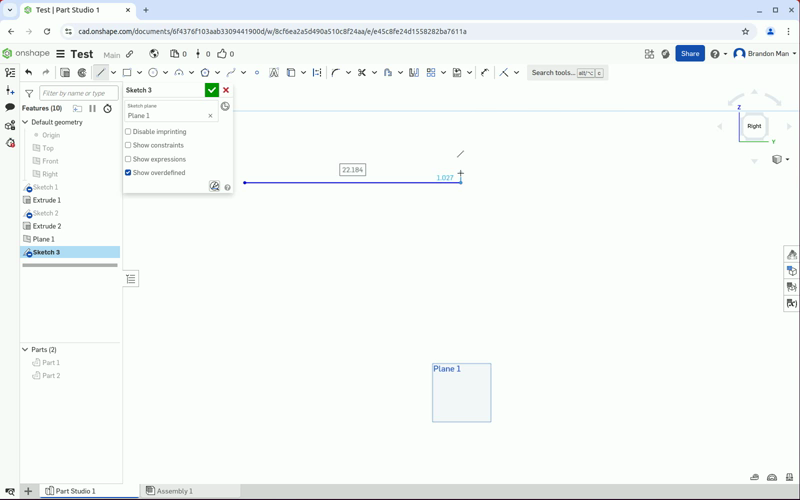
scroll(6)
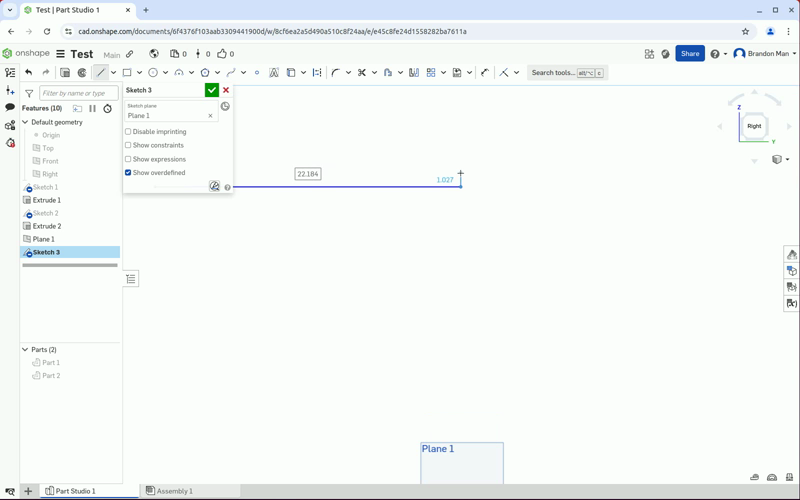
scroll(6)
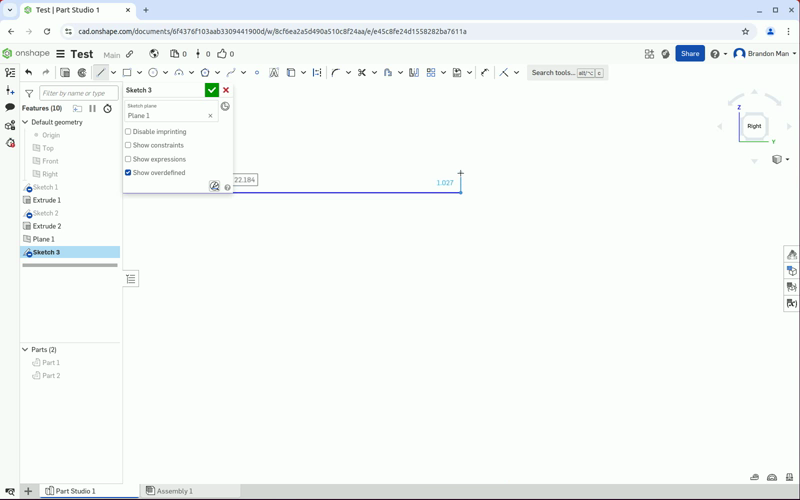
scroll(6)
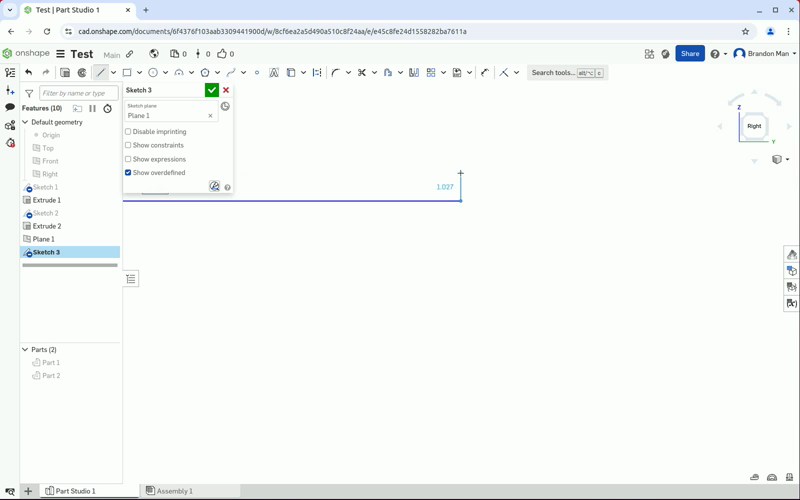
scroll(6)
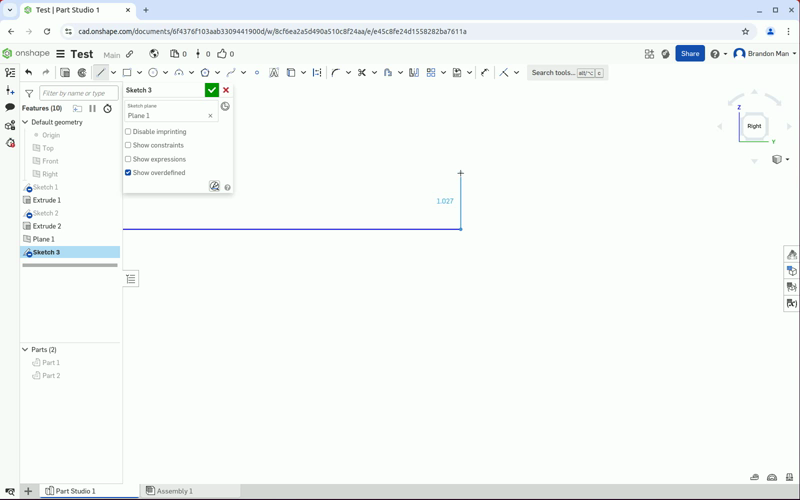
click(460, 172)
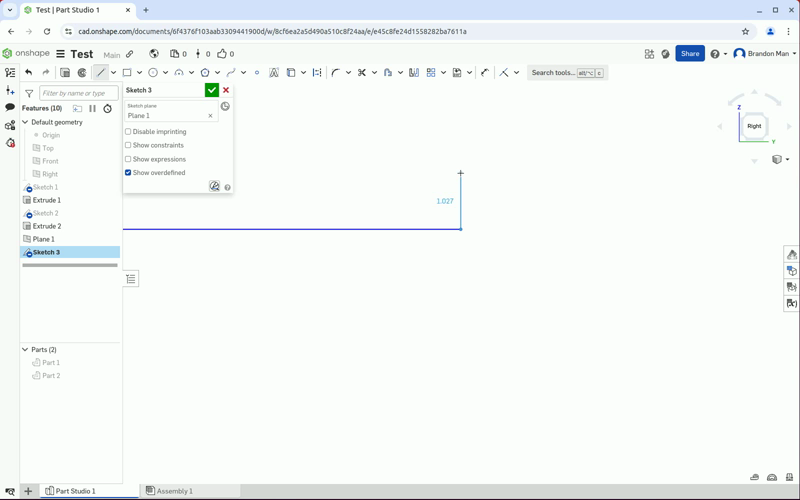
scroll(-6)
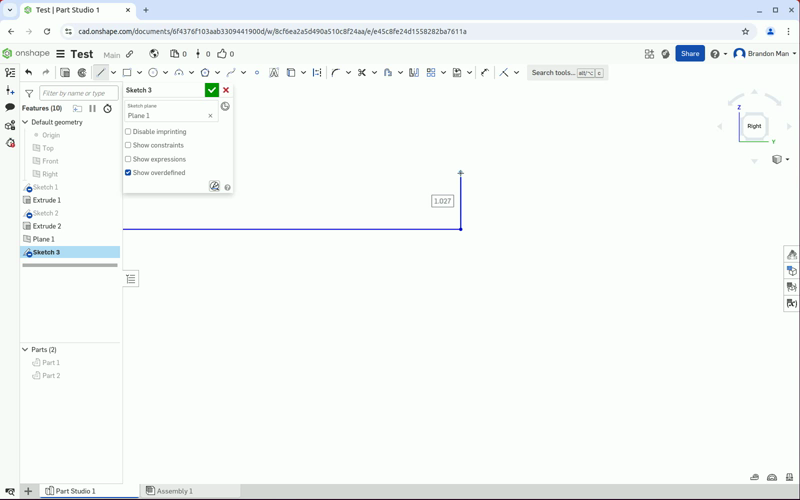
scroll(-6)
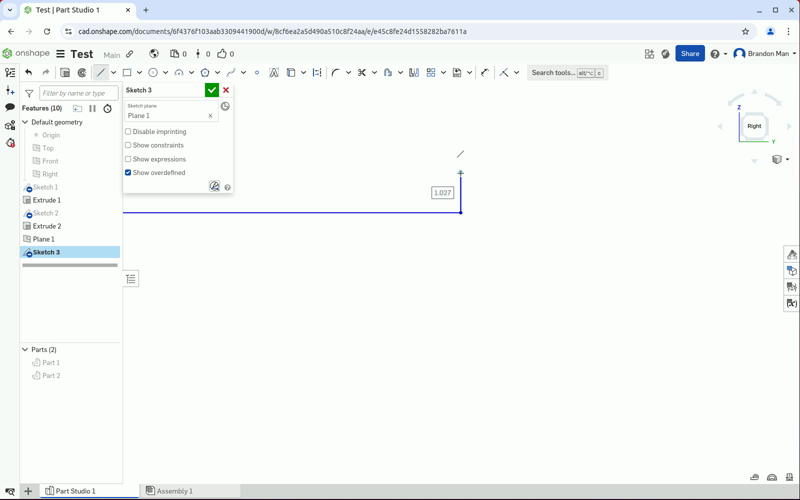
scroll(-6)
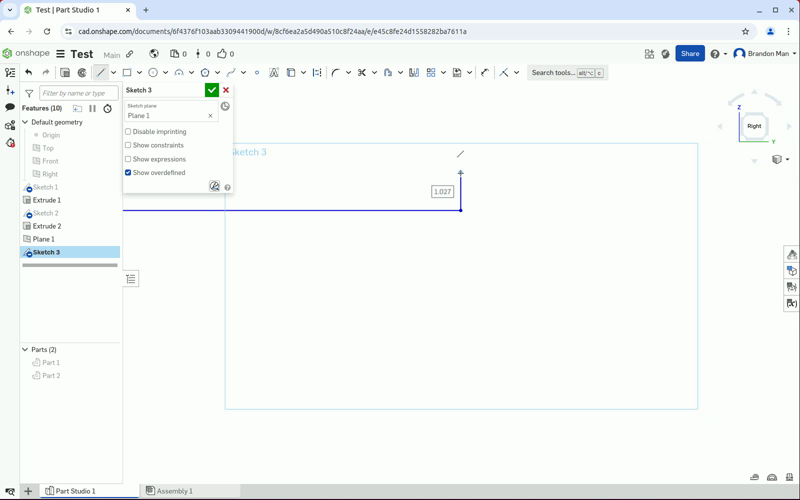
scroll(-6)
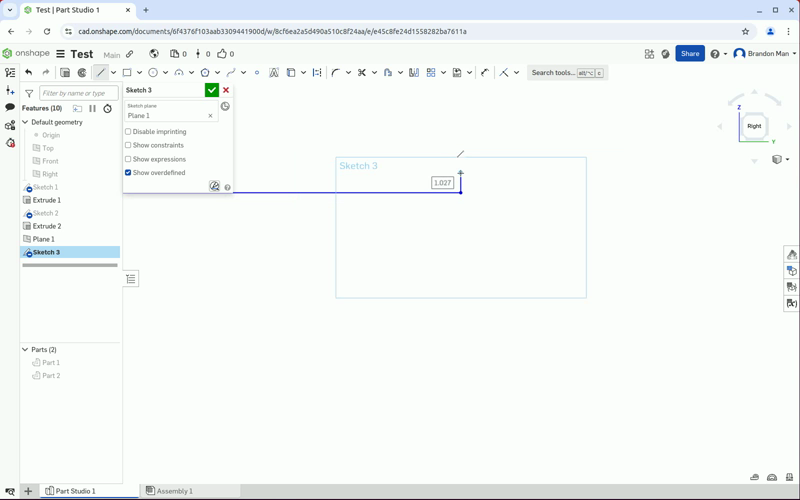
scroll(-6)
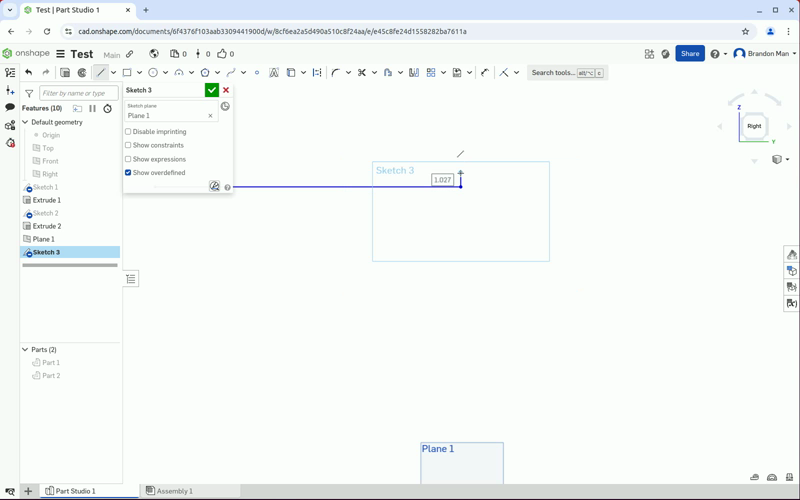
scroll(-6)
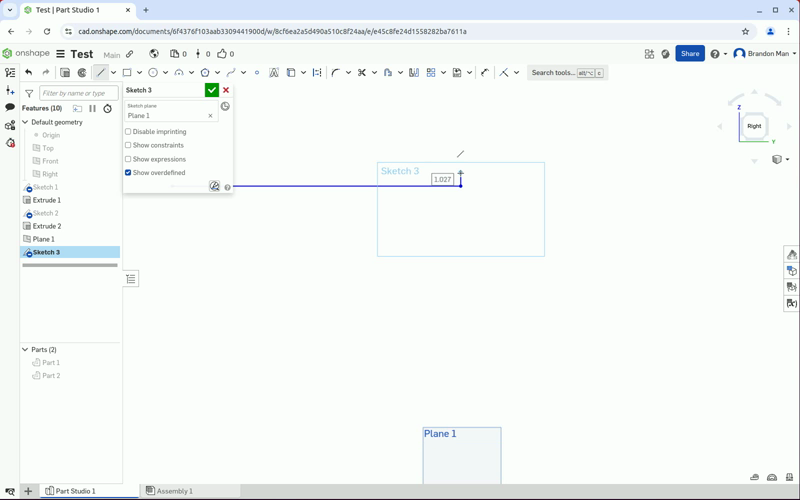
scroll(-6)
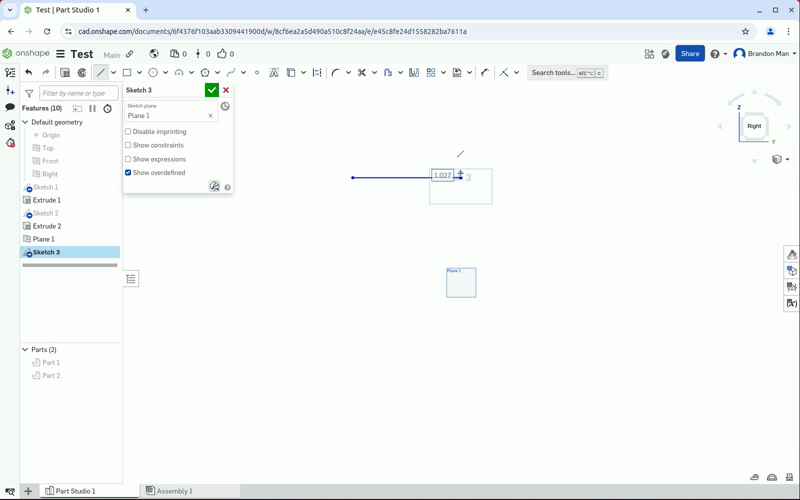
key_up(shift)
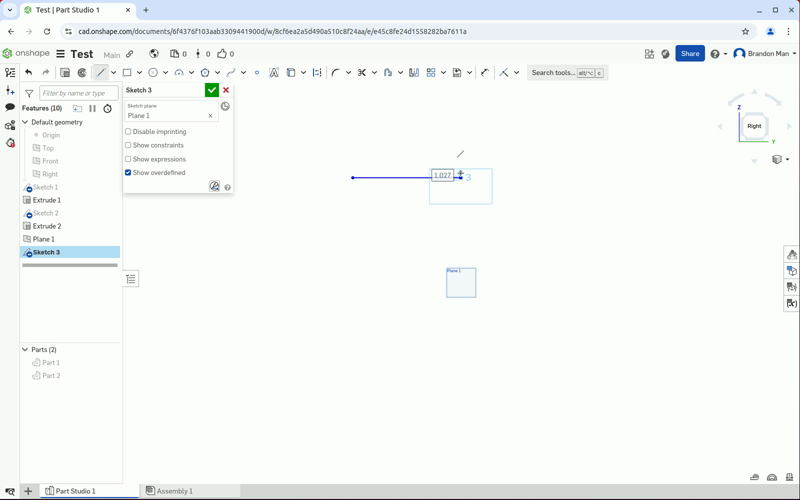
key_down(shift)
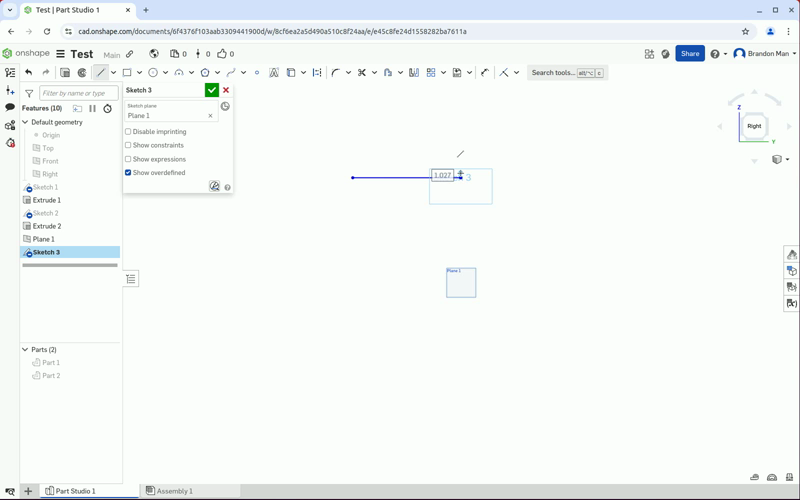
mouse_move(352, 172)
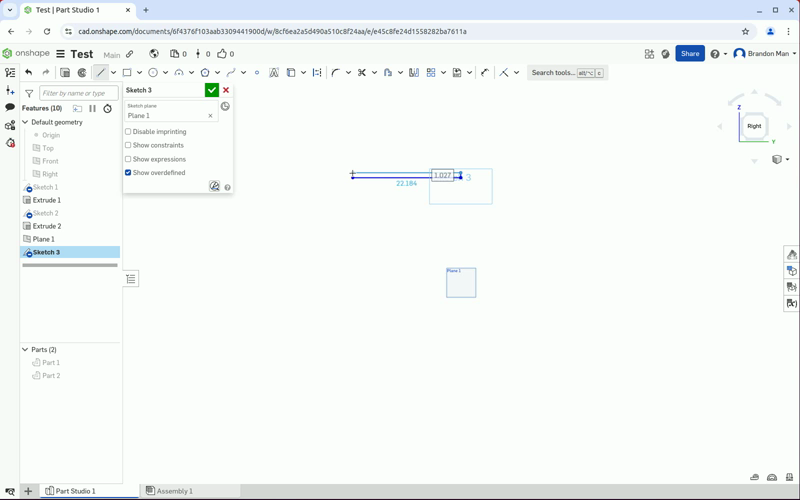
click(352, 172)
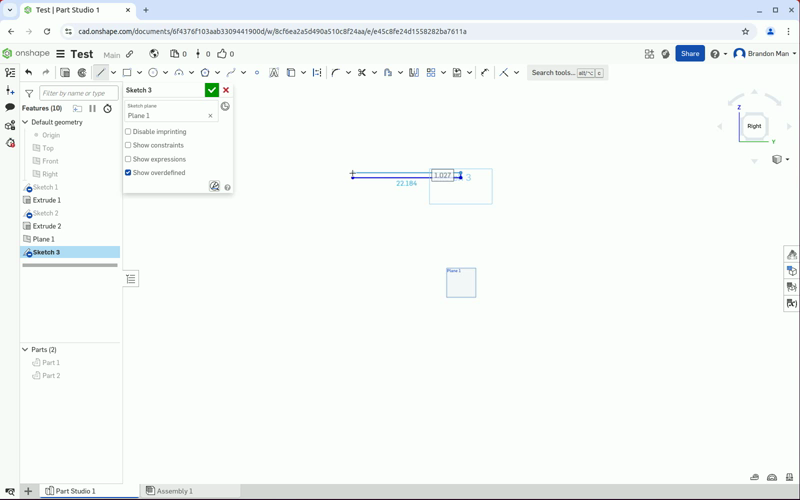
key_up(shift)
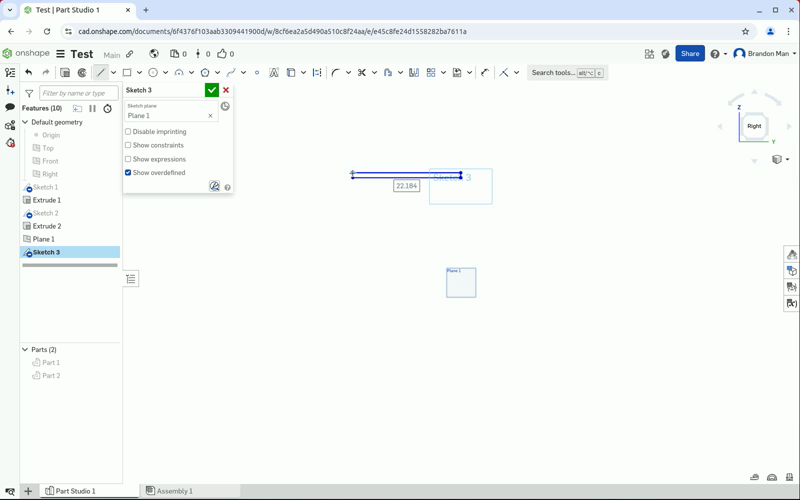
mouse_move(382, 172)
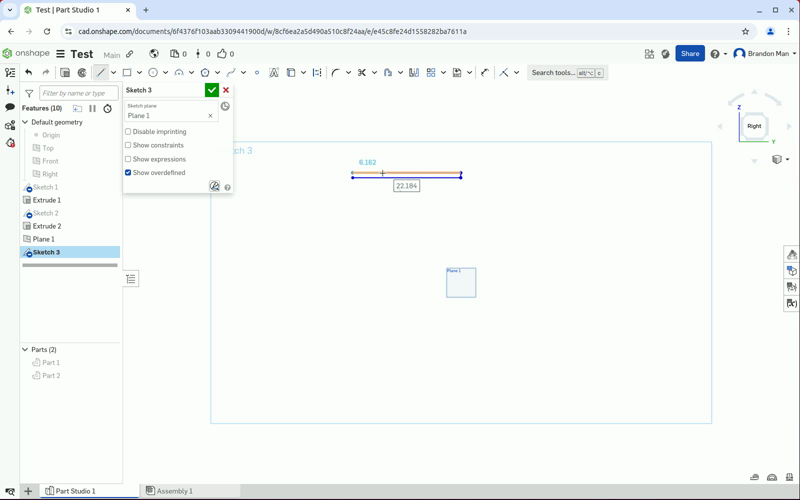
key_down(shift)
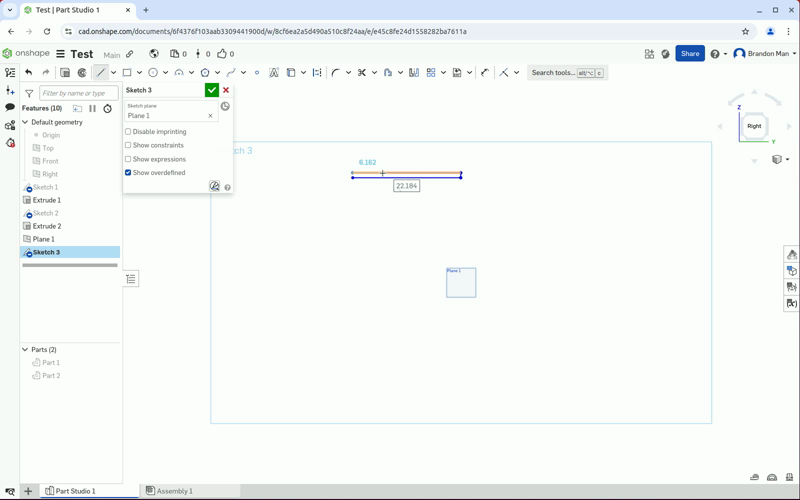
mouse_move(352, 177)
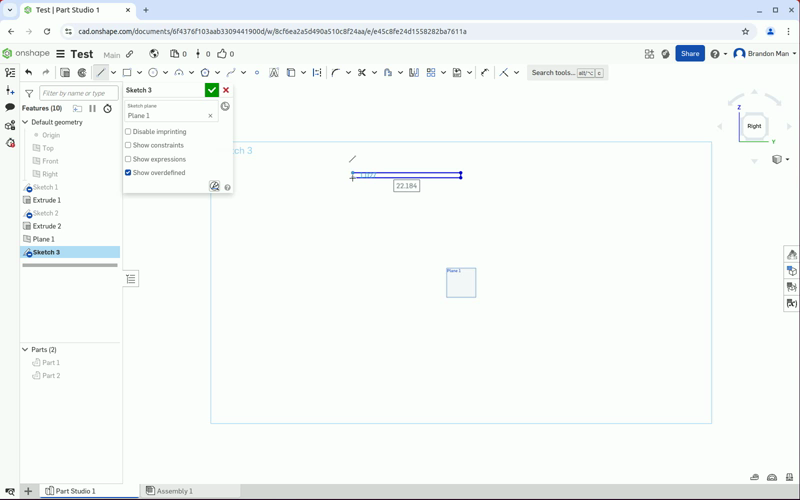
scroll(6)
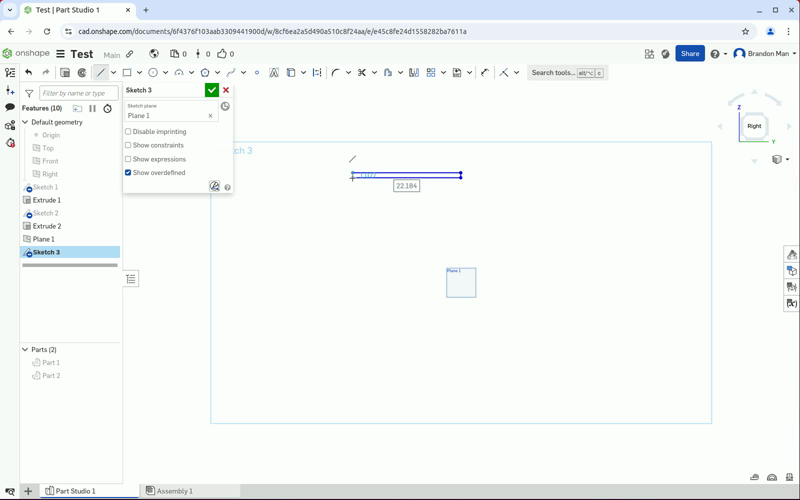
scroll(6)
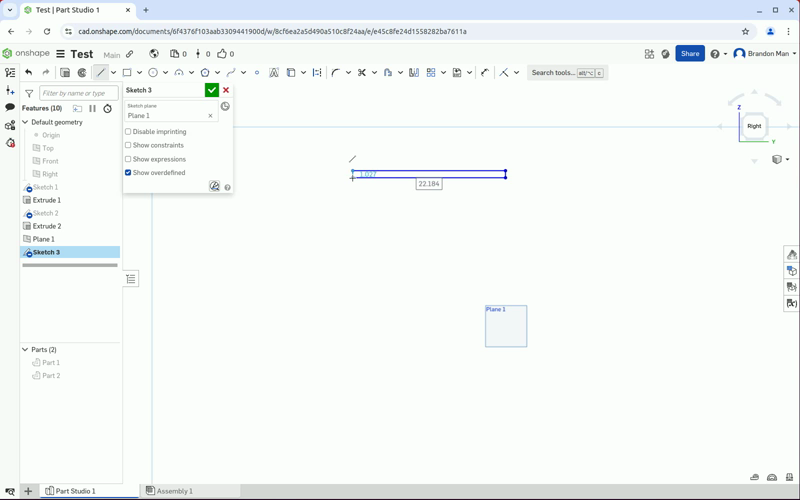
scroll(6)
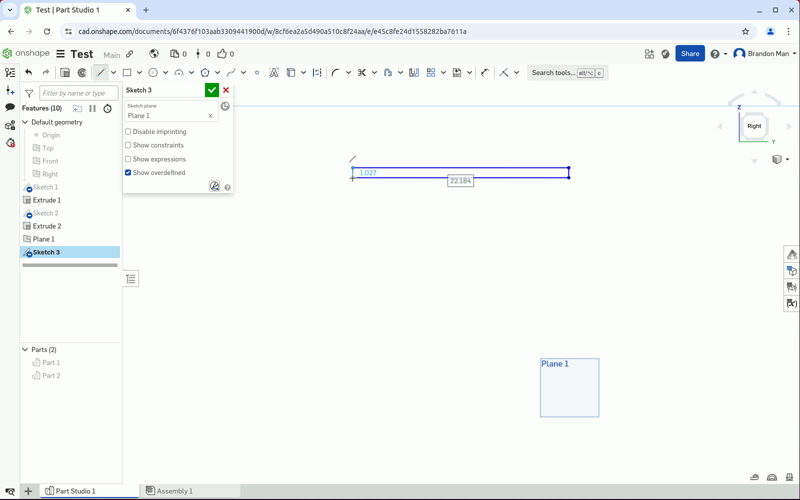
scroll(6)
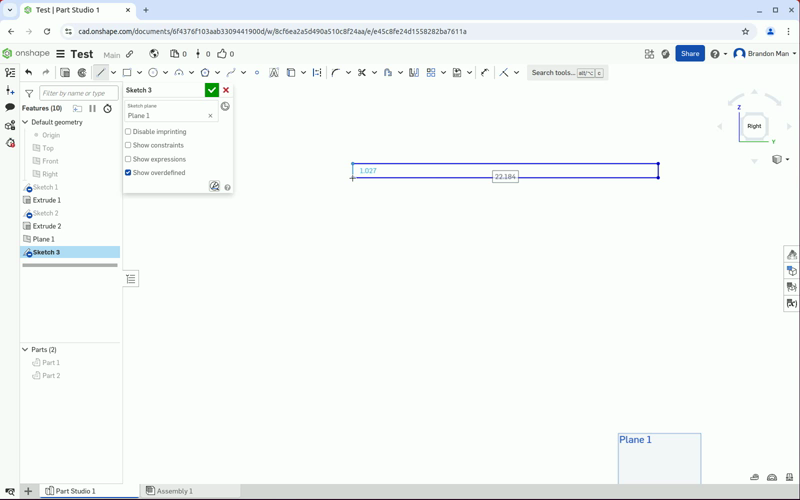
scroll(6)
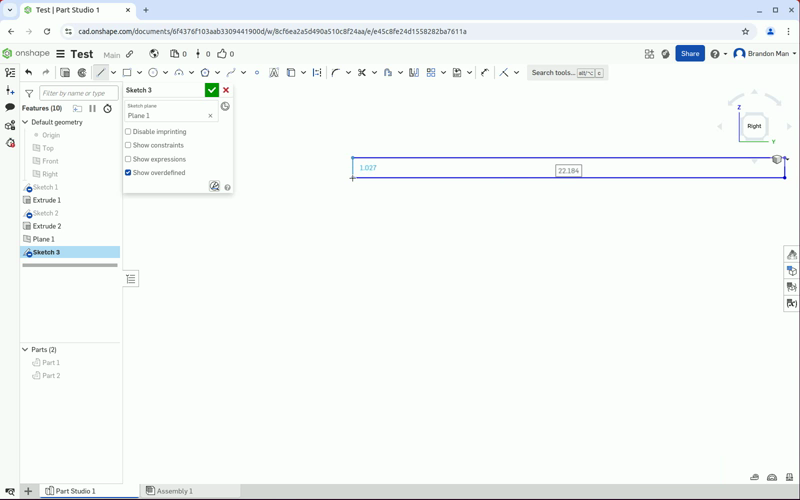
scroll(6)
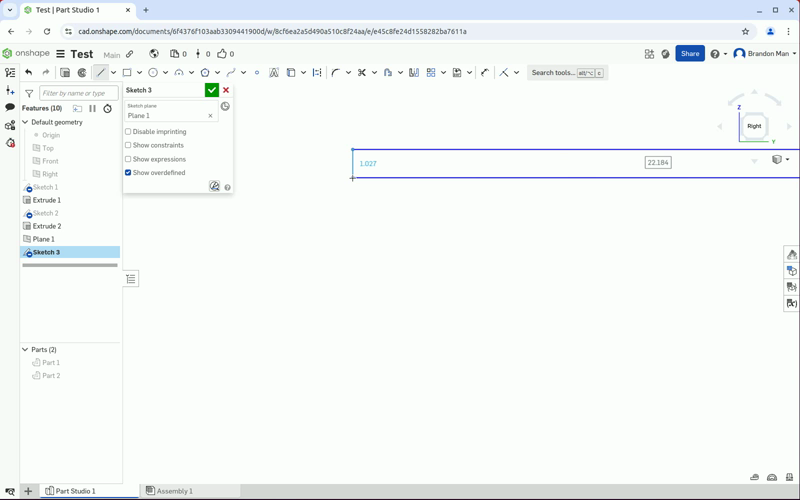
scroll(6)
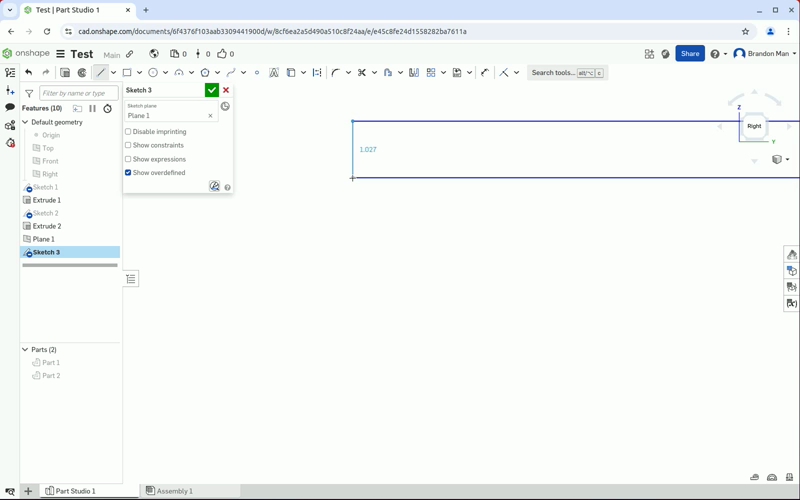
key_up(shift)
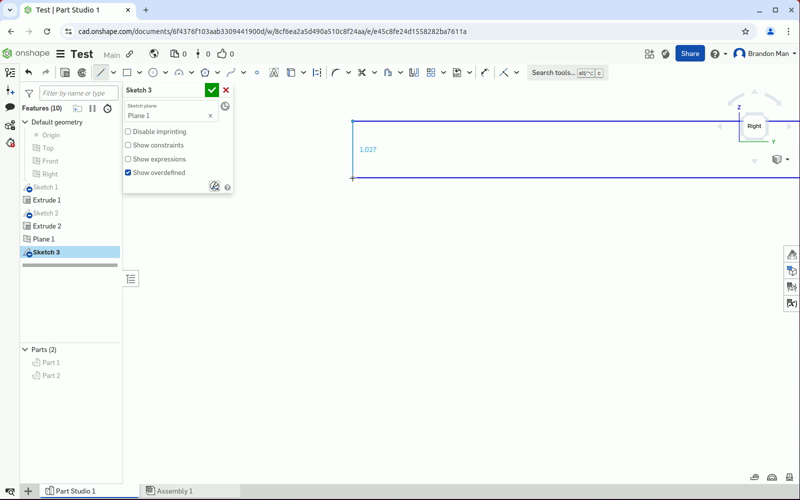
click(352, 177)
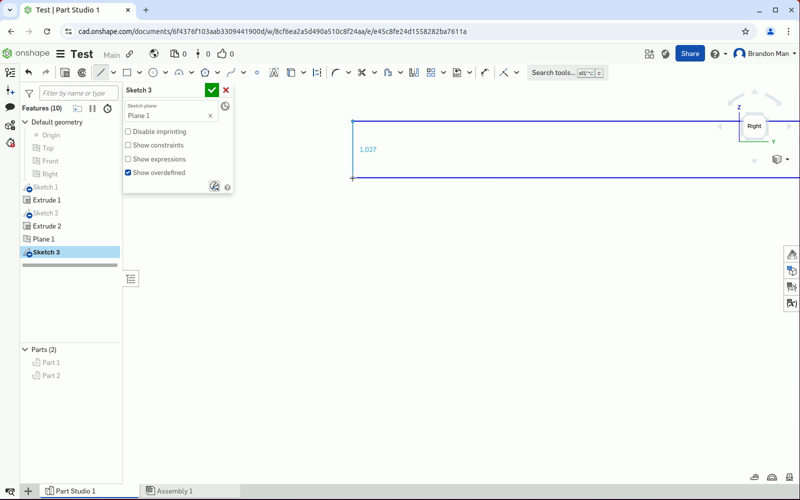
scroll(-6)
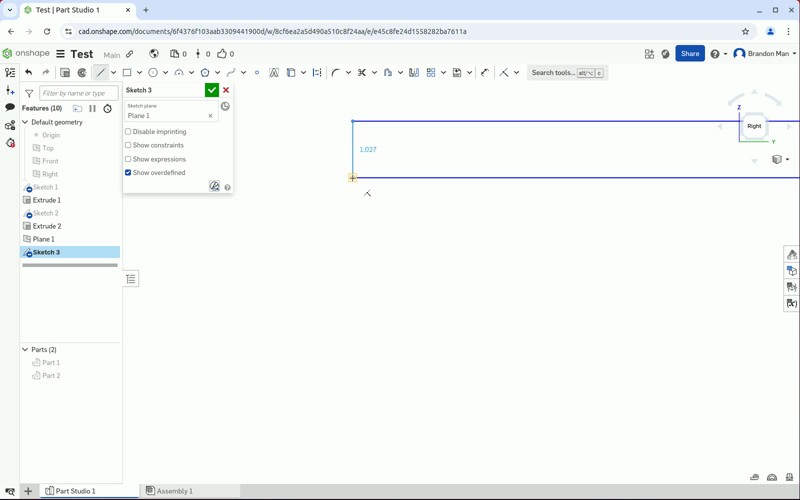
scroll(-6)
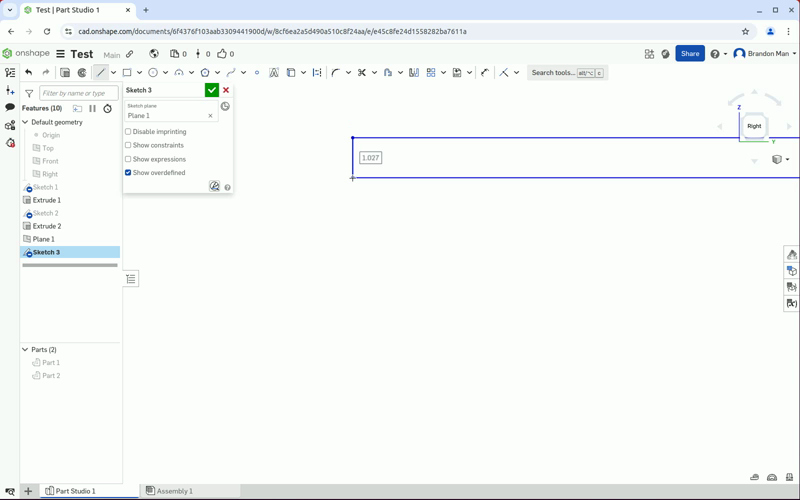
scroll(-6)
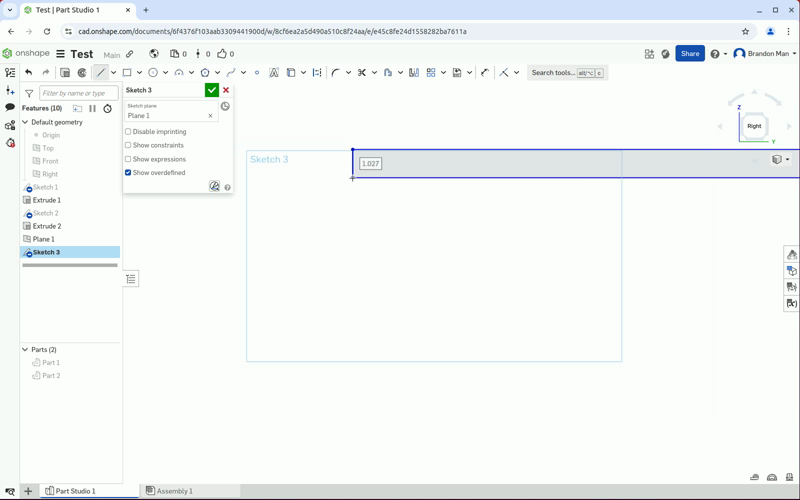
scroll(-6)
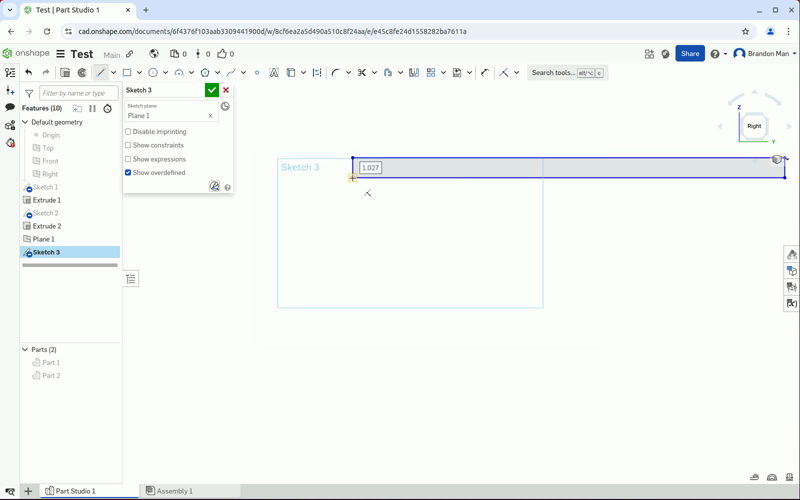
scroll(-6)
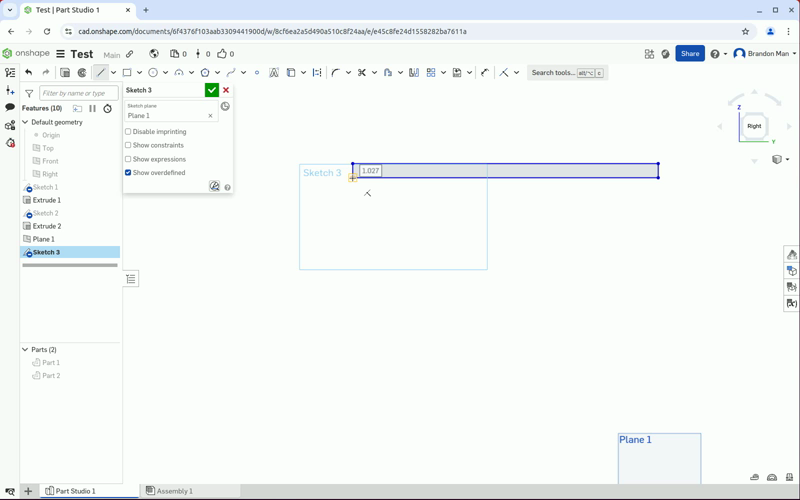
scroll(-6)
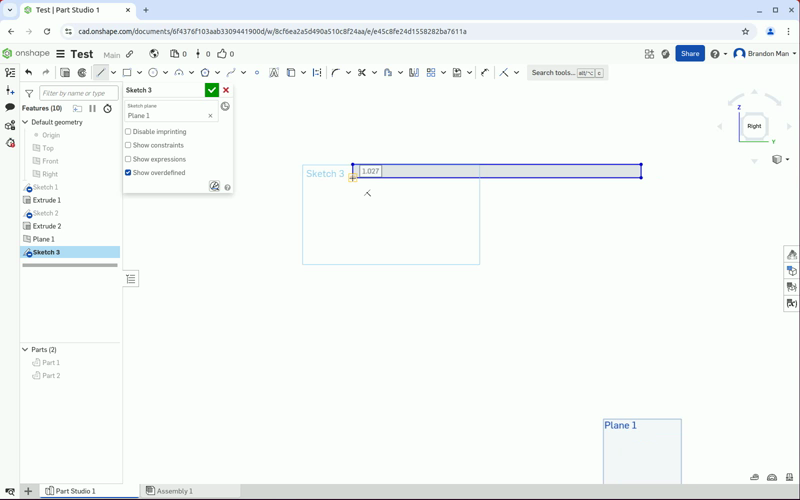
scroll(-6)
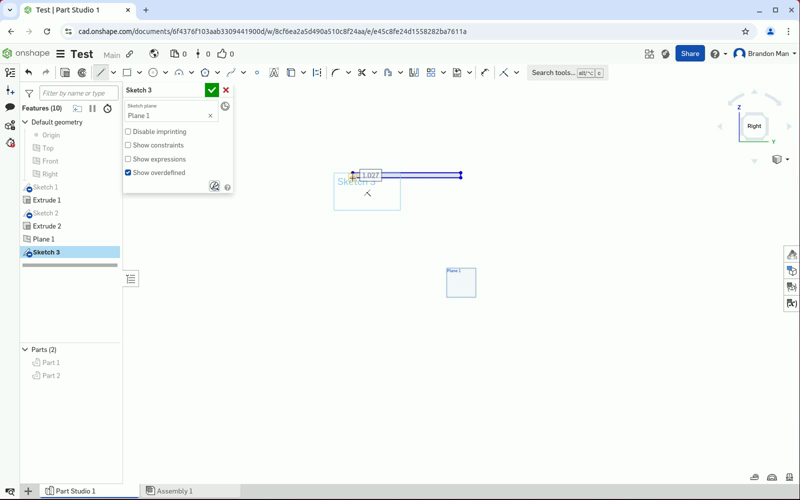
key(esc)
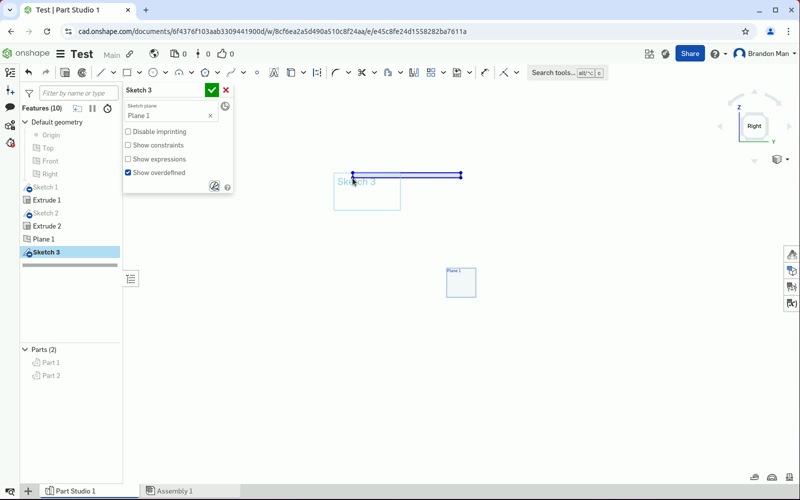
mouse_move(382, 175)
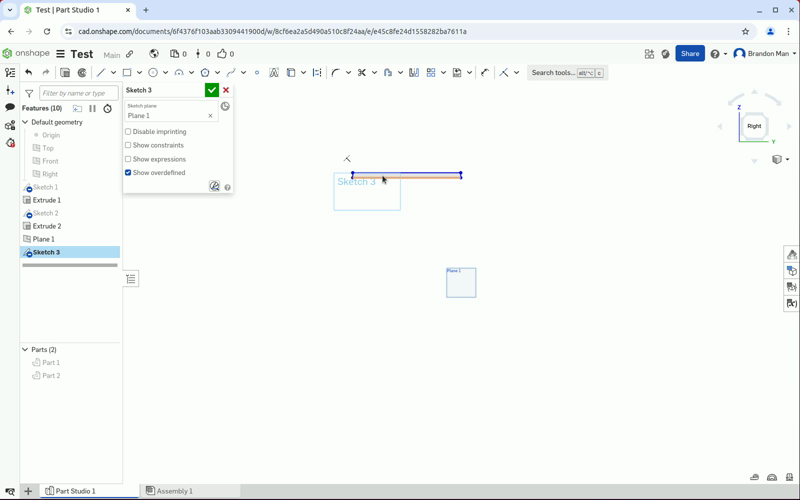
scroll(6)
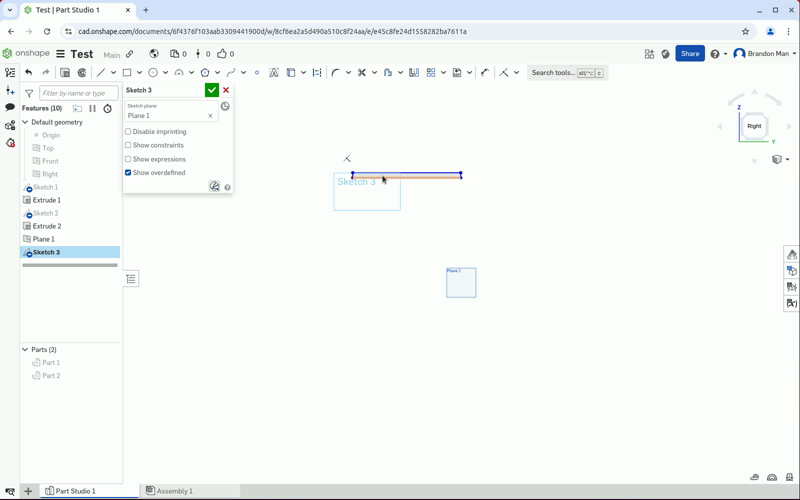
scroll(6)
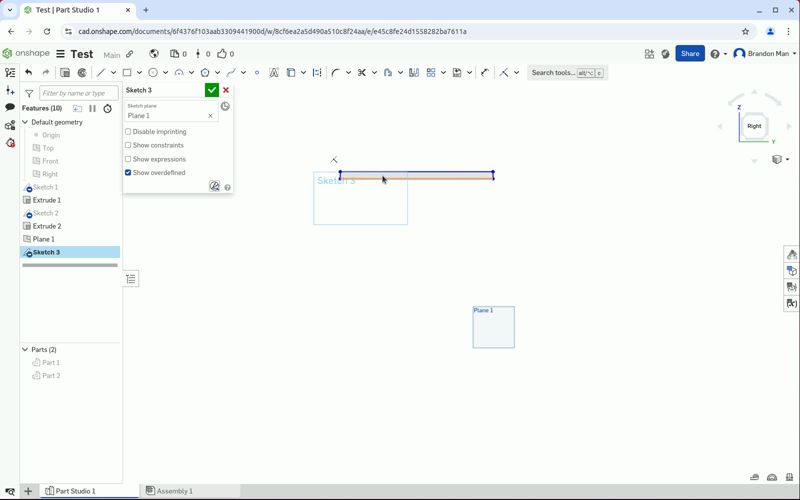
scroll(6)
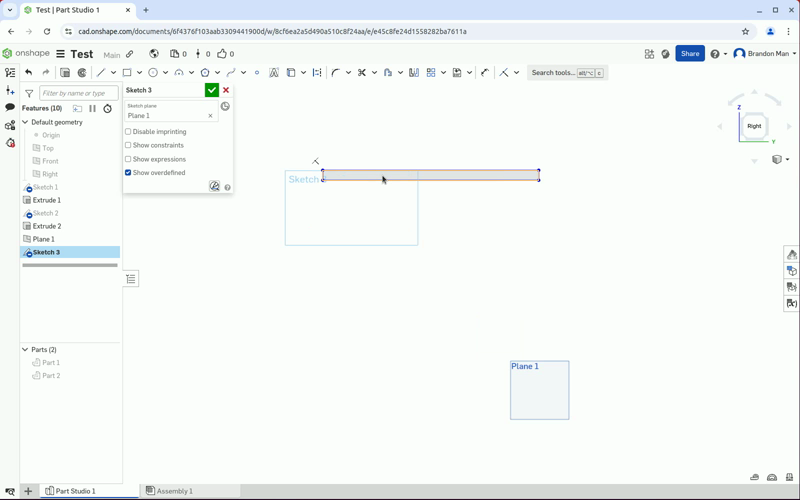
scroll(6)
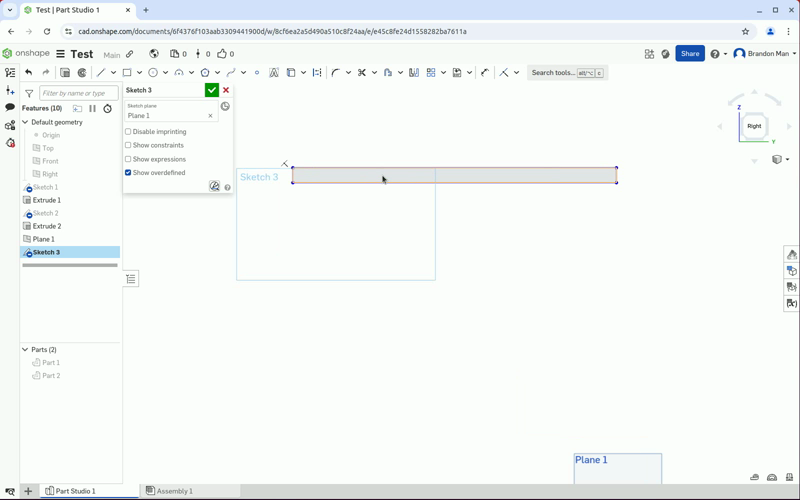
scroll(6)
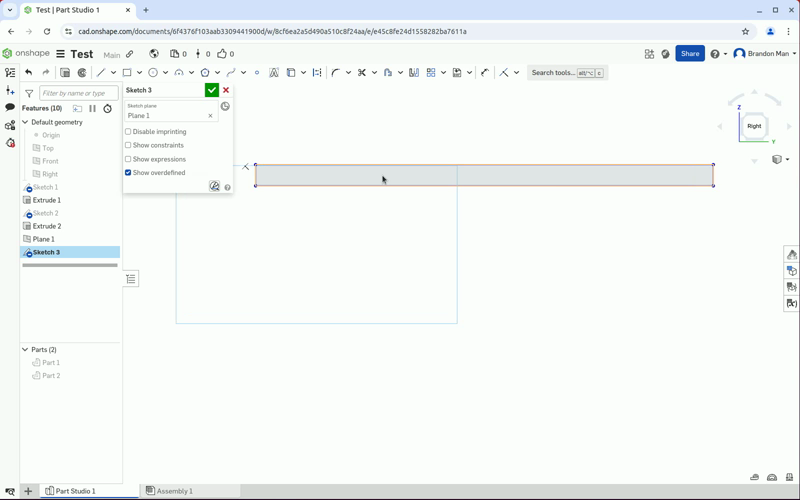
scroll(6)
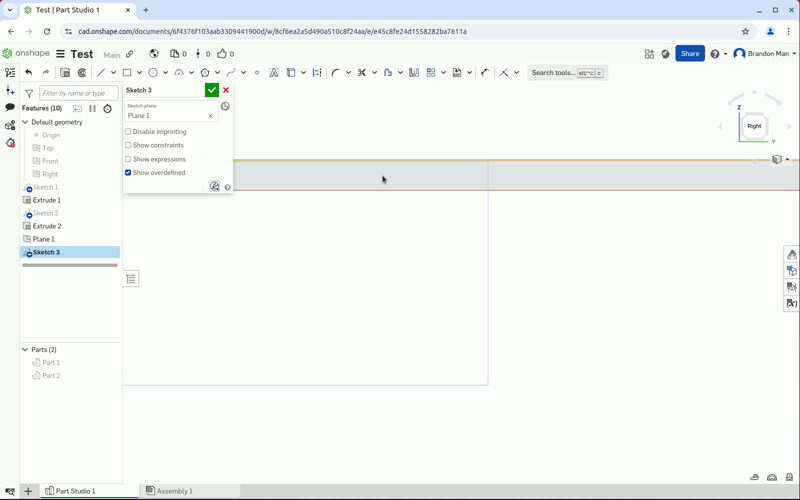
scroll(6)
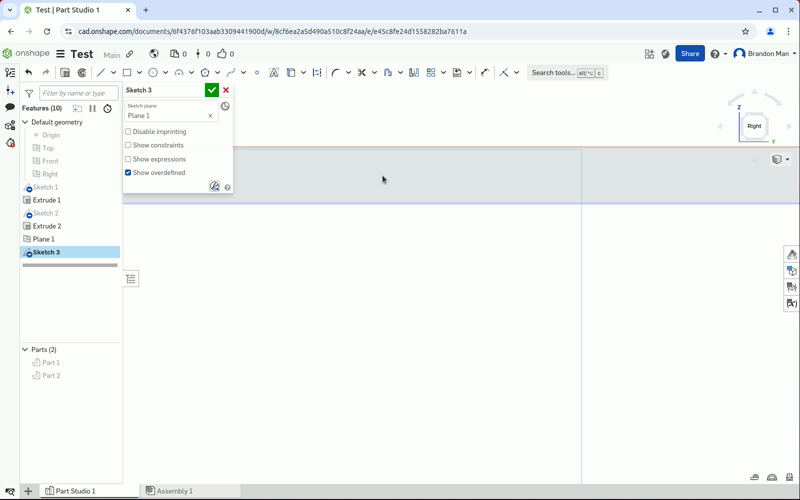
click(382, 175)
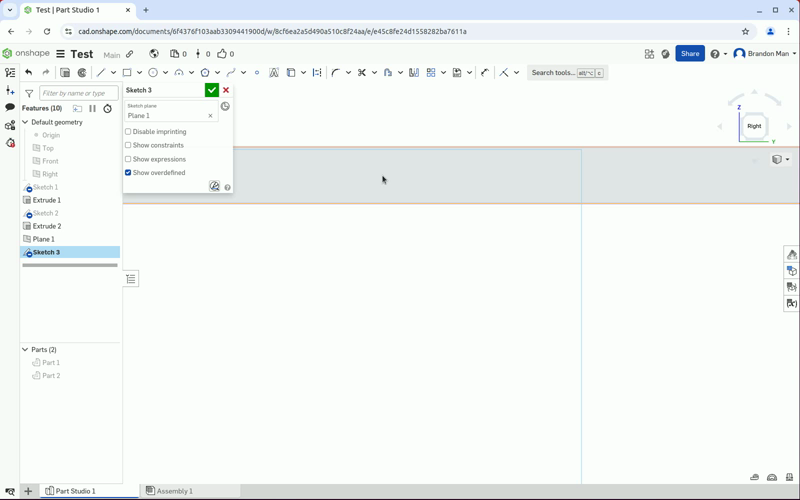
scroll(-6)
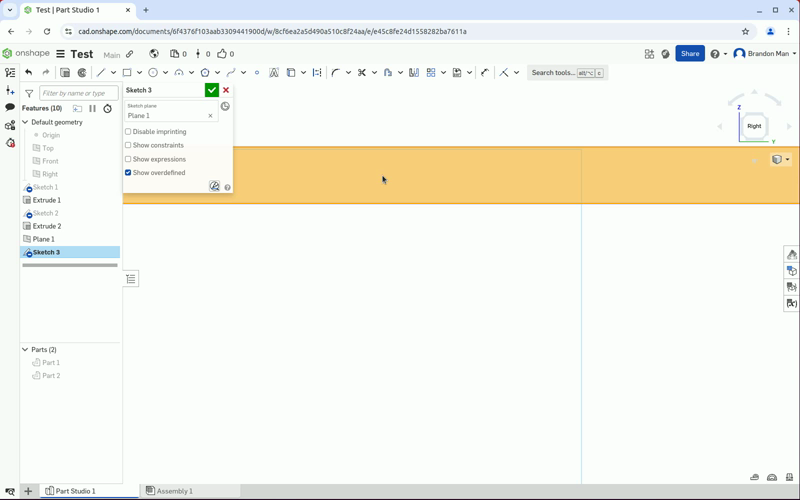
scroll(-6)
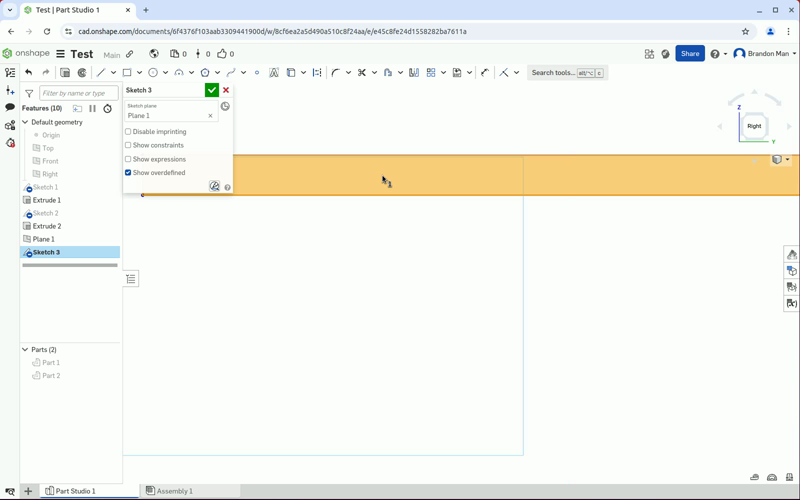
scroll(-6)
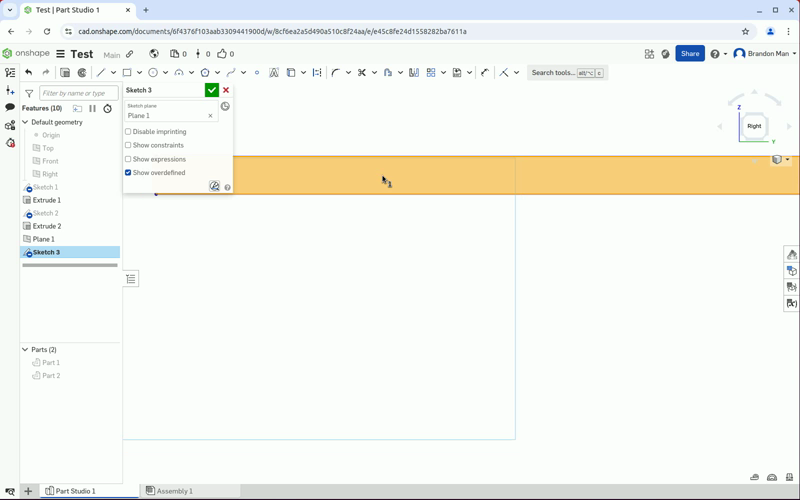
scroll(-6)
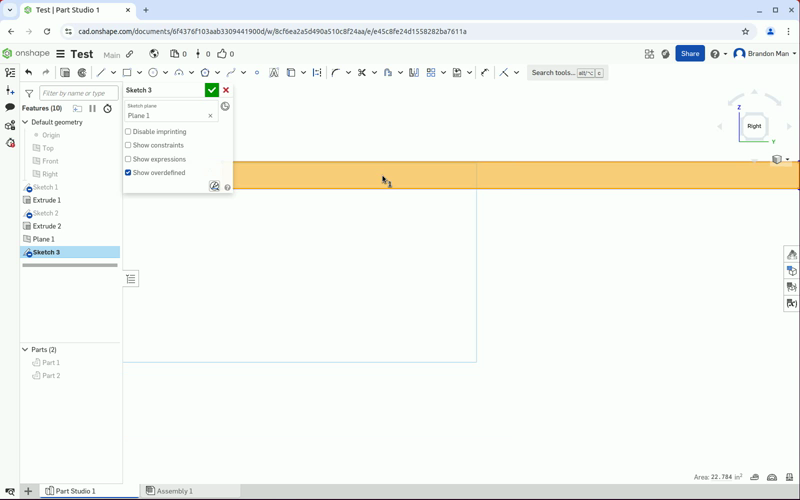
scroll(-6)
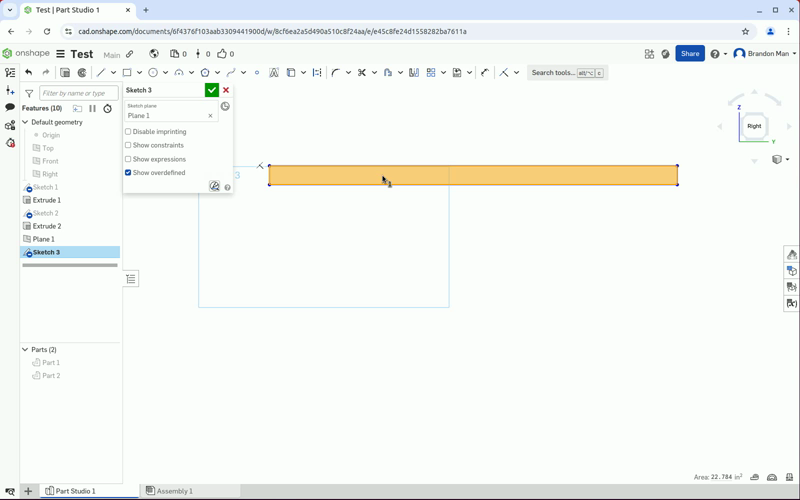
scroll(-6)
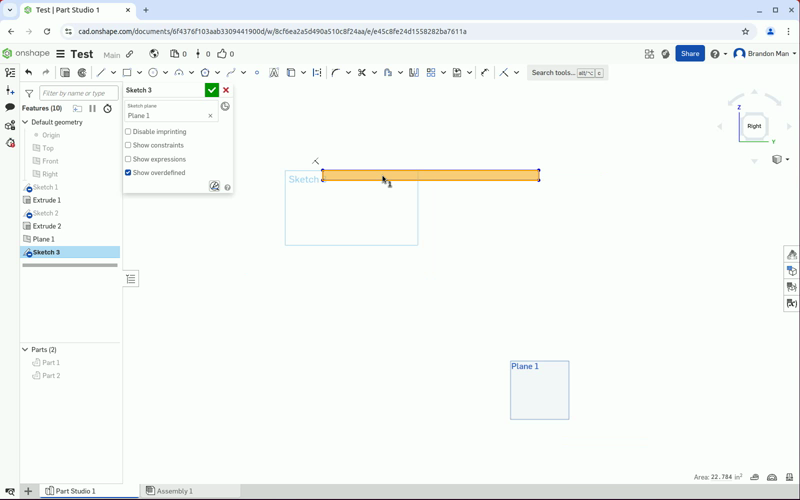
scroll(-6)
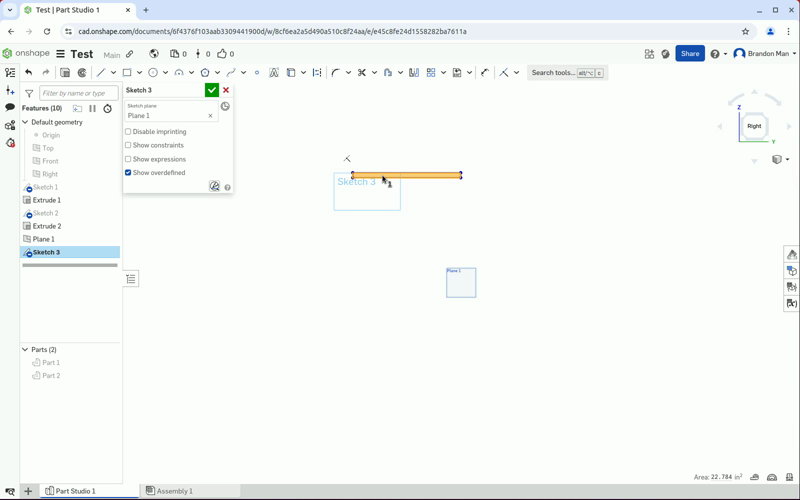
mouse_move(73, 352)
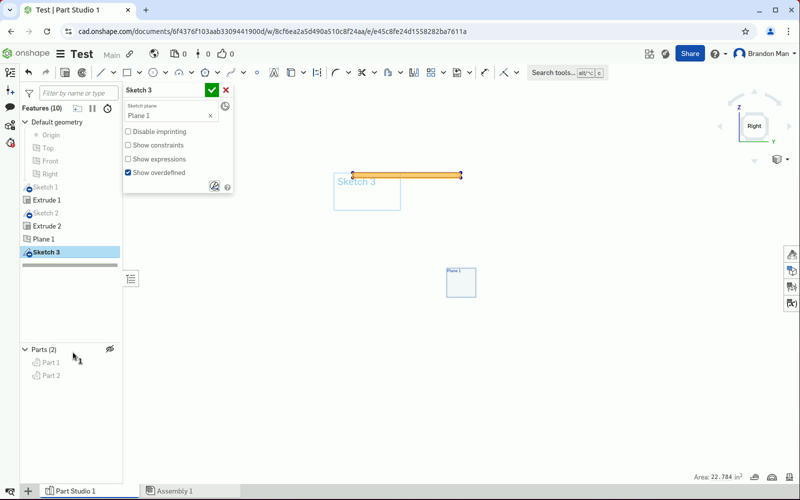
key(shift+y)
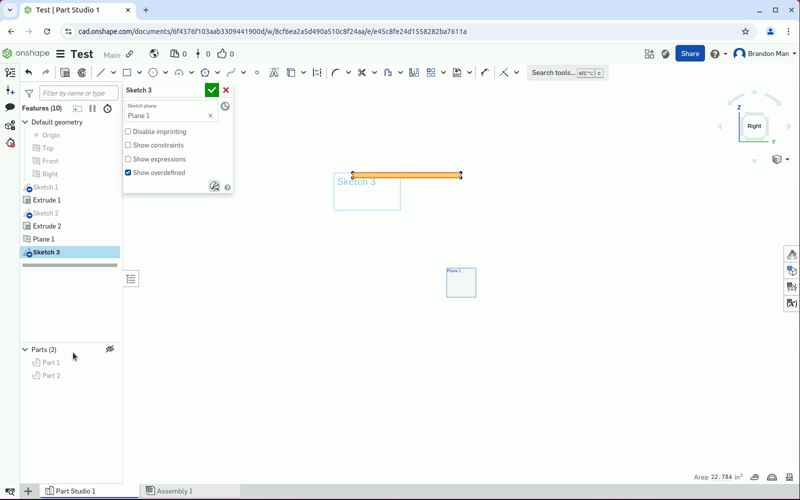
key(shift+e)
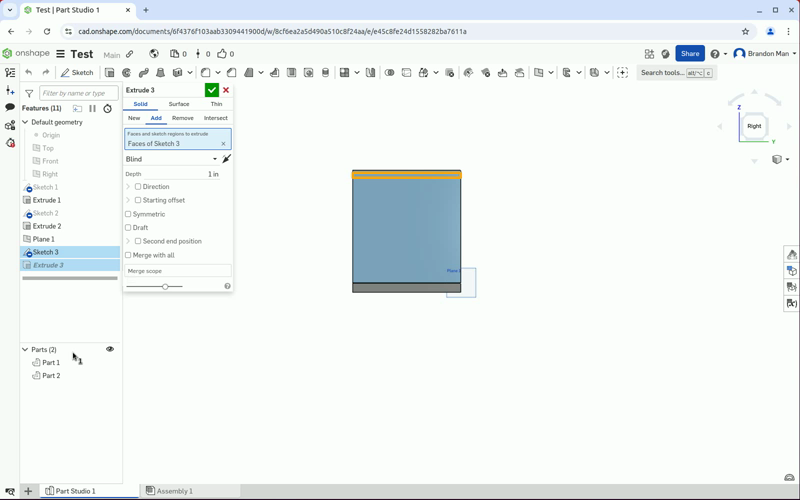
mouse_move(143, 106)
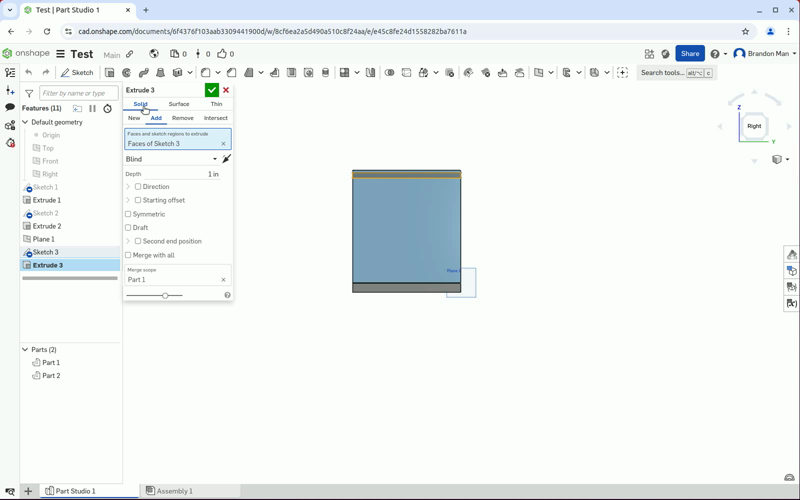
click(143, 106)
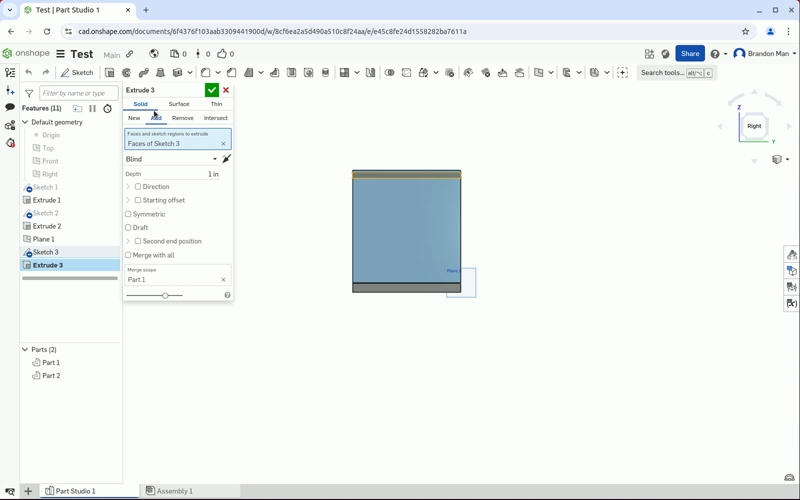
mouse_move(186, 120)
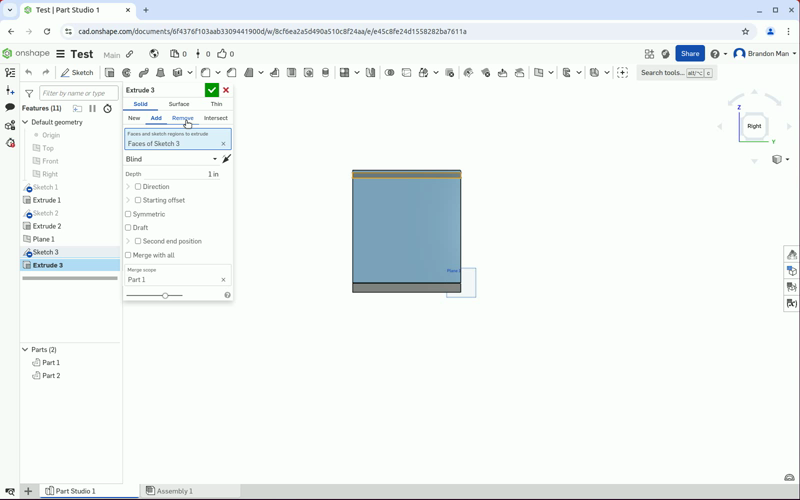
click(186, 120)
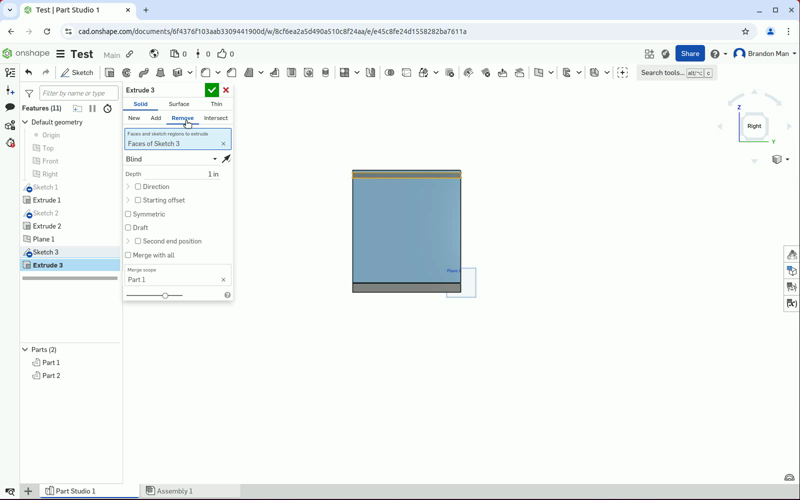
key(tab, 4)
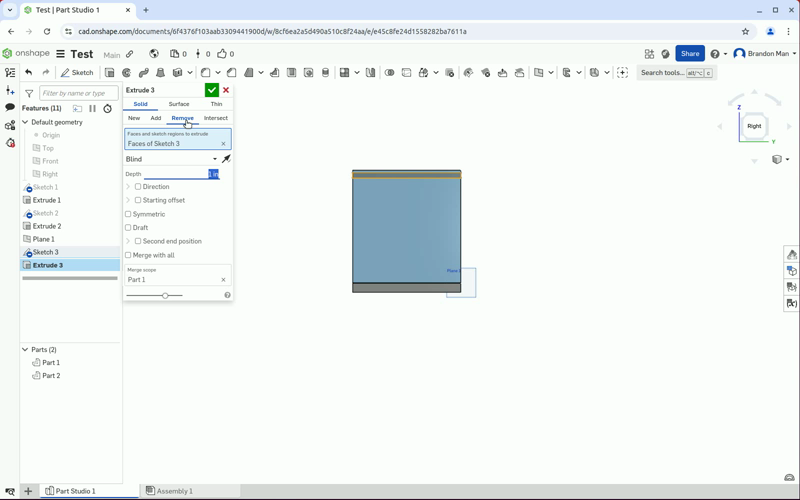
text(0.481)
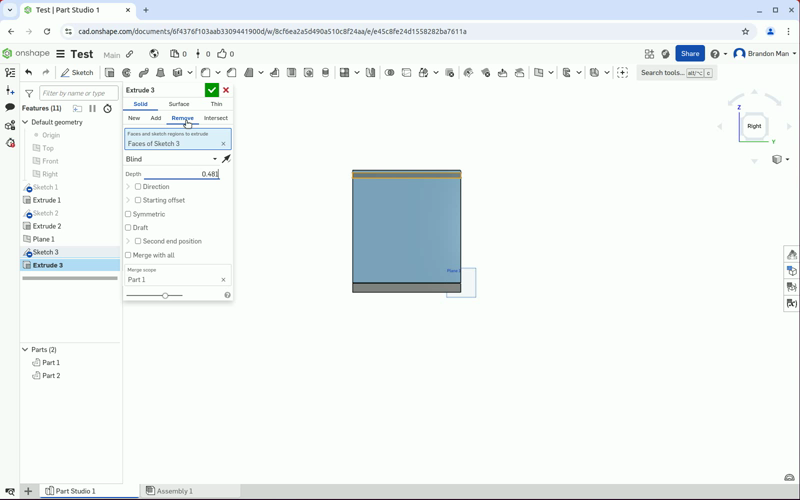
key(tab, 6)
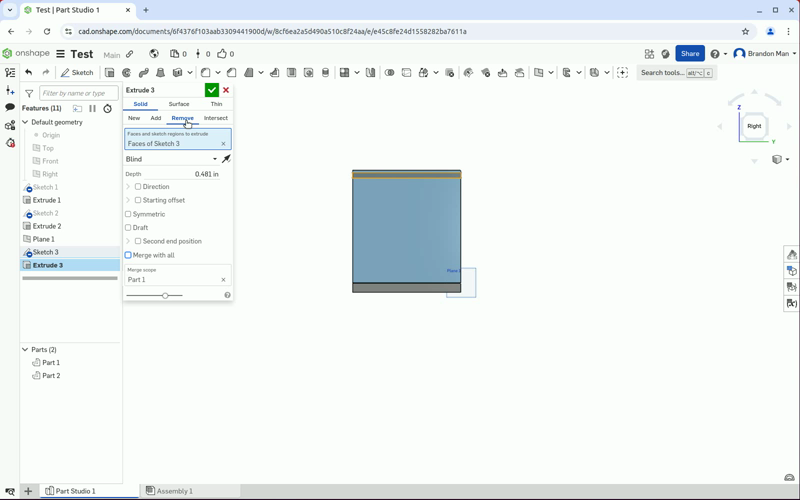
key(space)
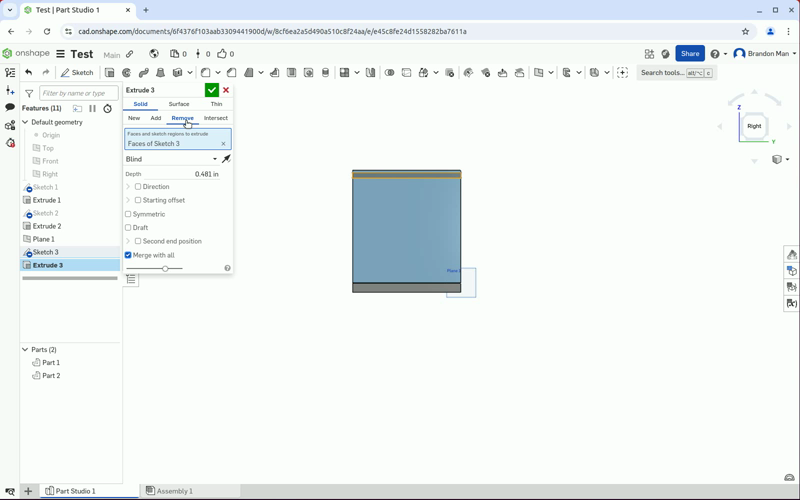
key(enter)
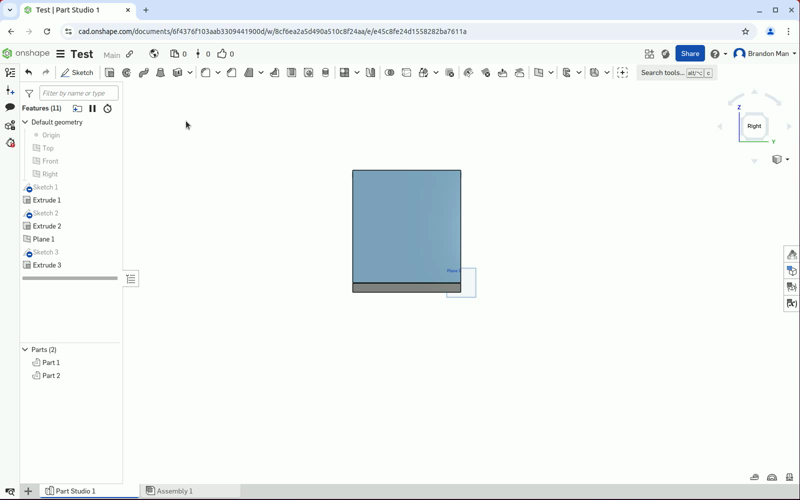
key(shift+h)
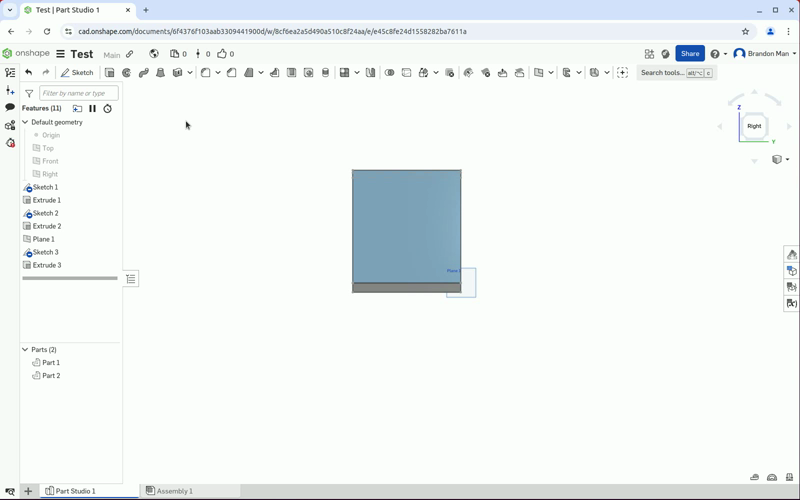
key(shift+h)
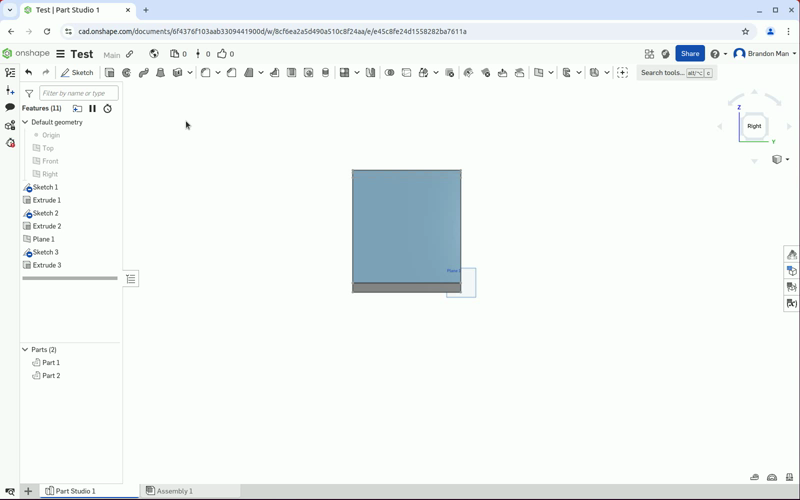
key(shift+7)
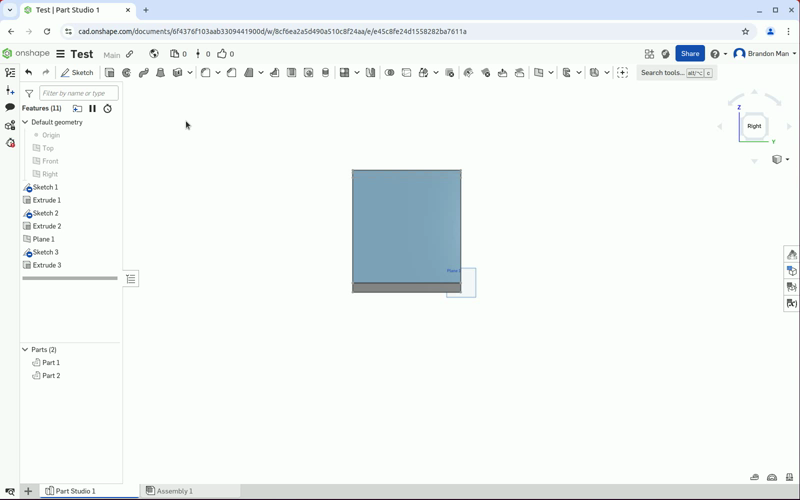
key(right, 2)
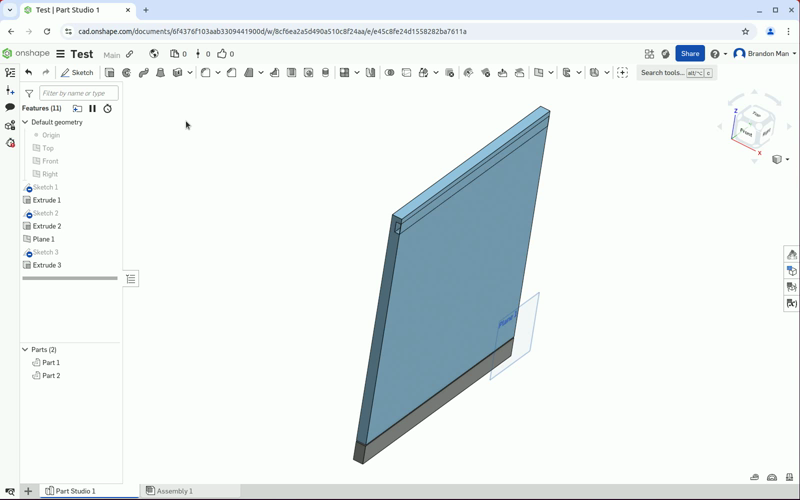
key(down, 2)
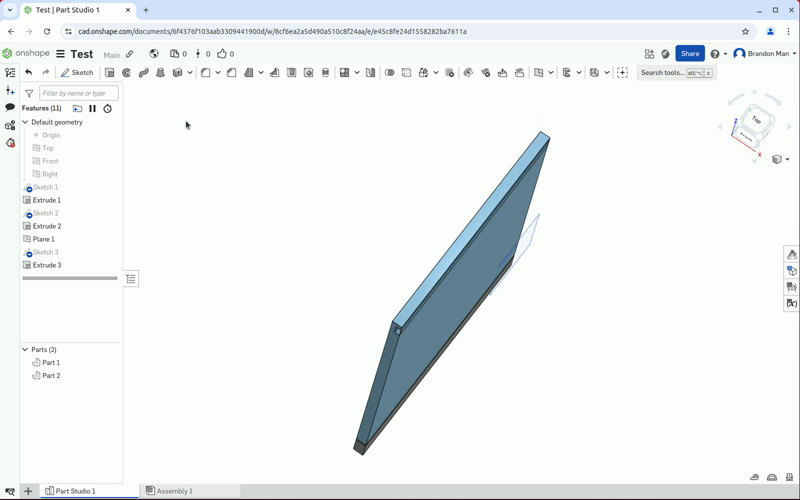
key(up, 2)
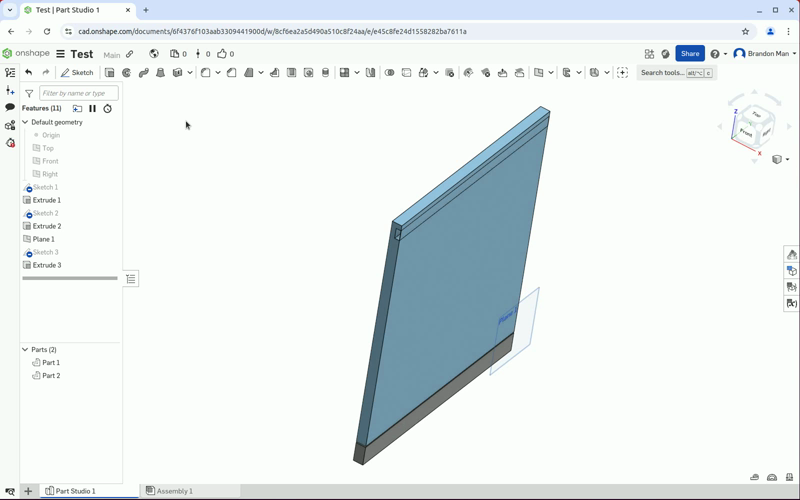
key(left, 2)
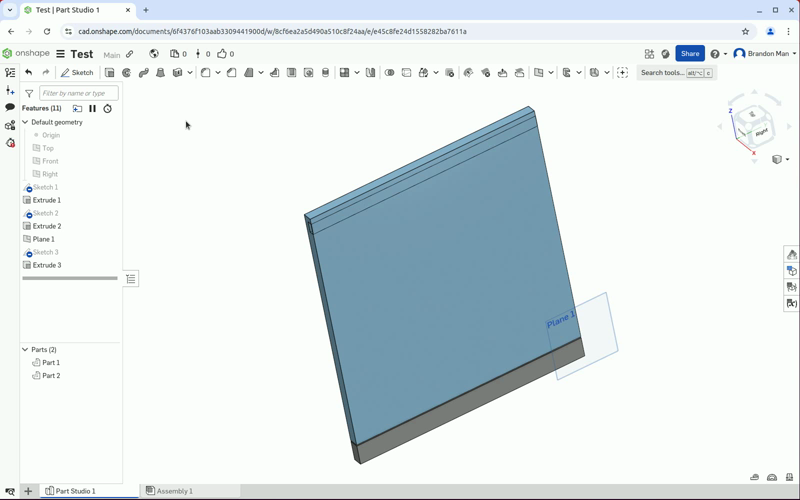
mouse_move(73, 189)
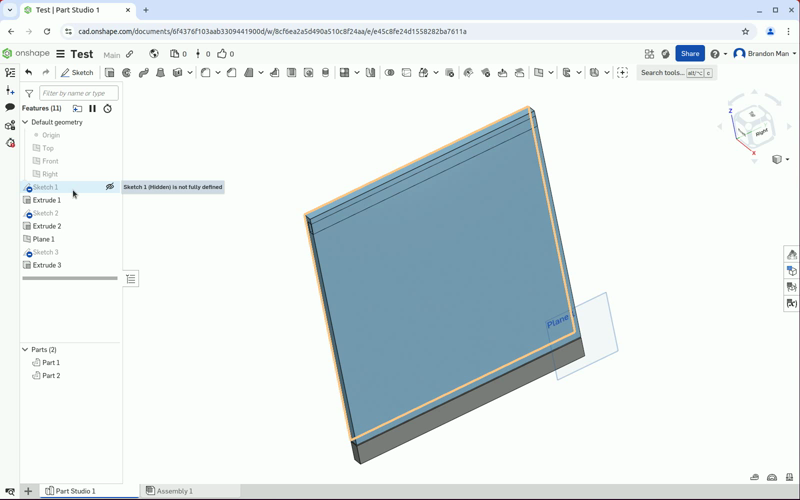
click(73, 189)